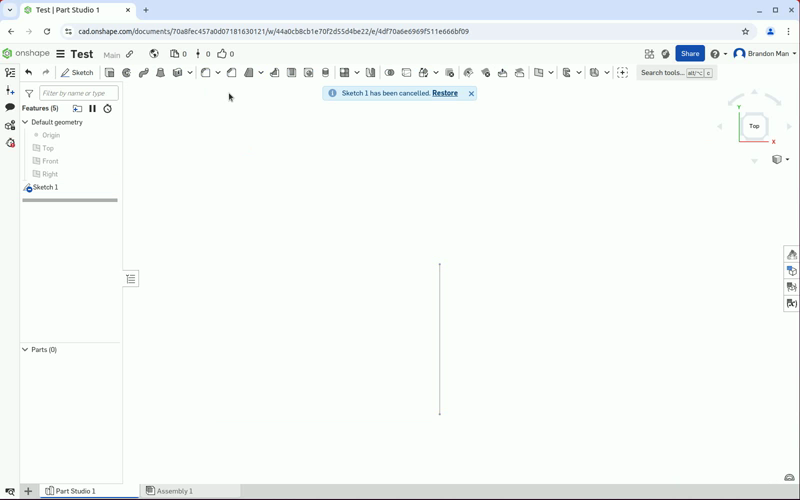
key(shift+h)
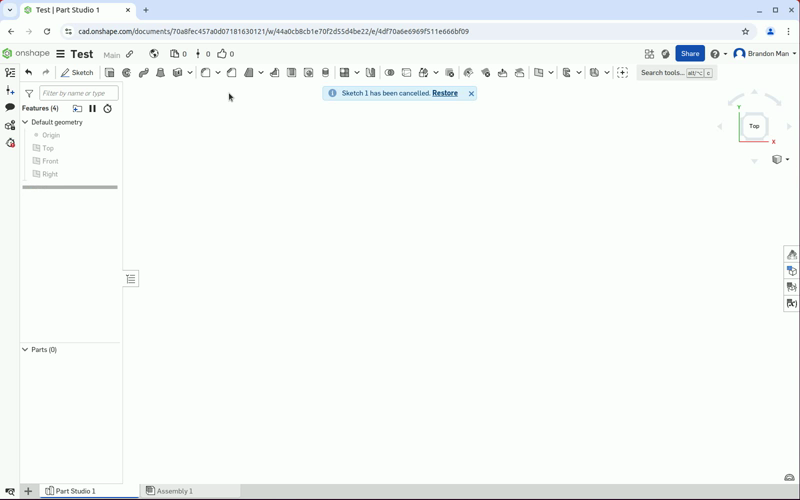
key(shift+s)
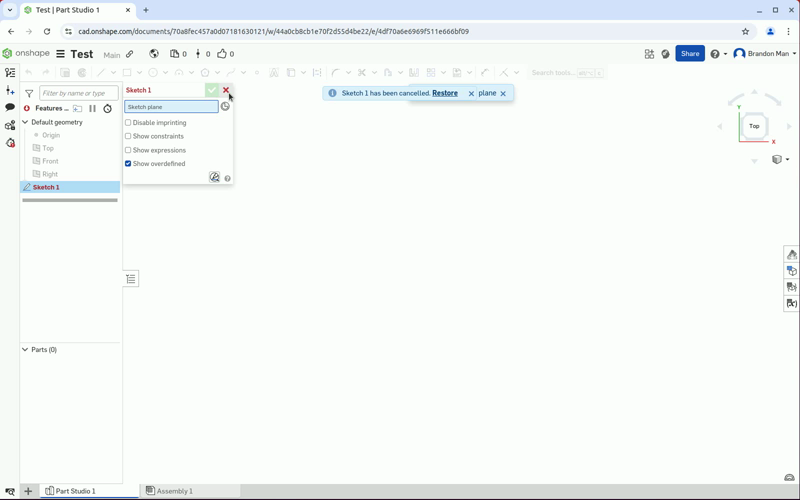
mouse_move(73, 150)
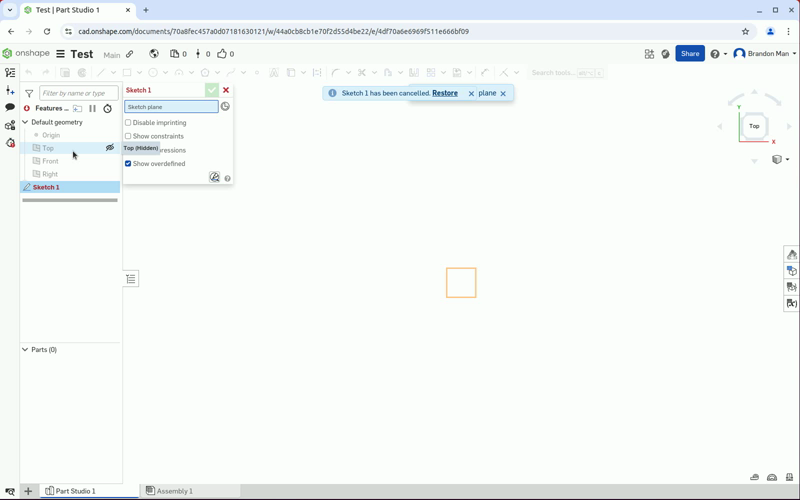
click(73, 150)
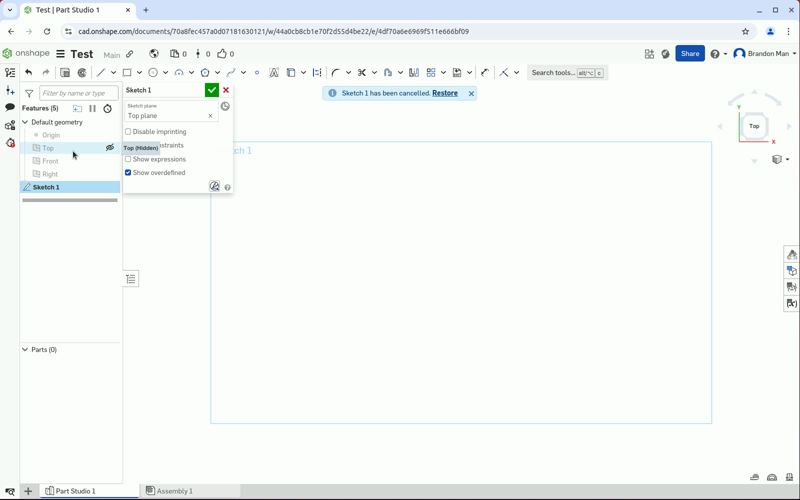
mouse_move(73, 352)
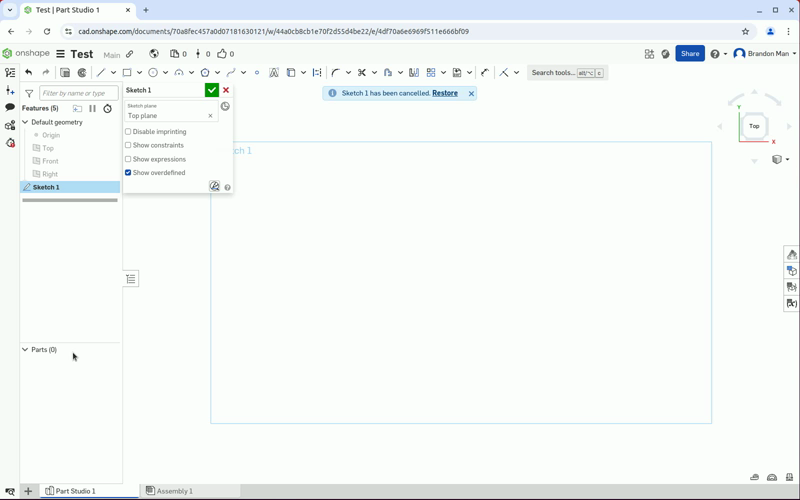
key(y)
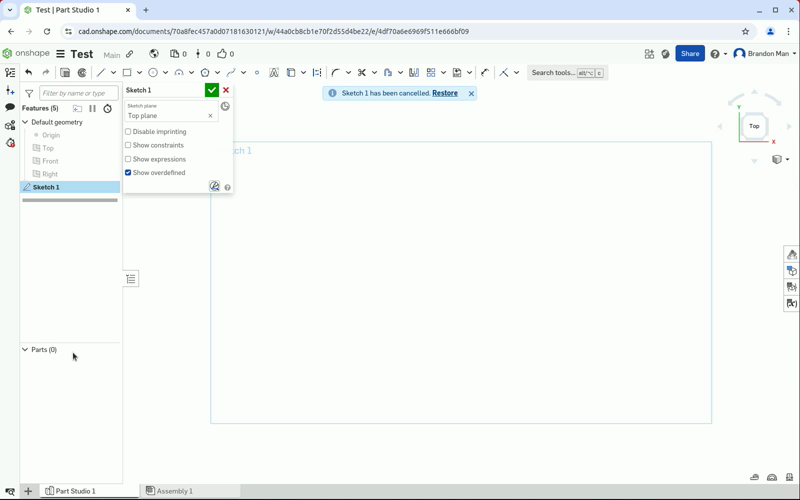
key(l)
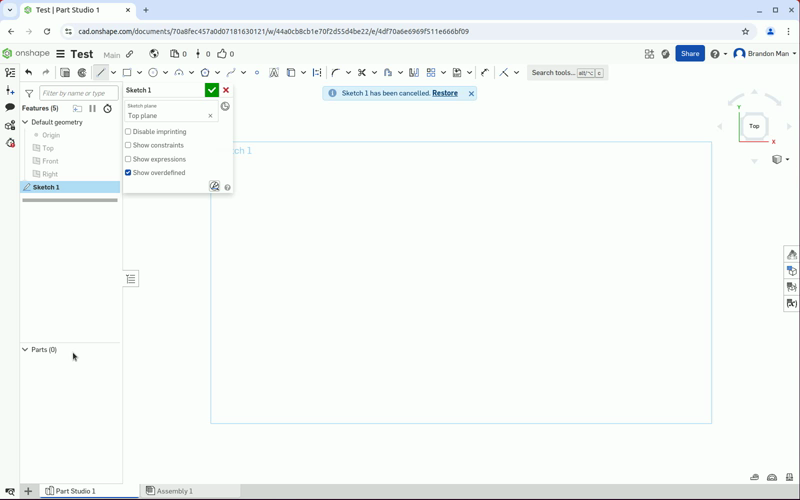
key_down(shift)
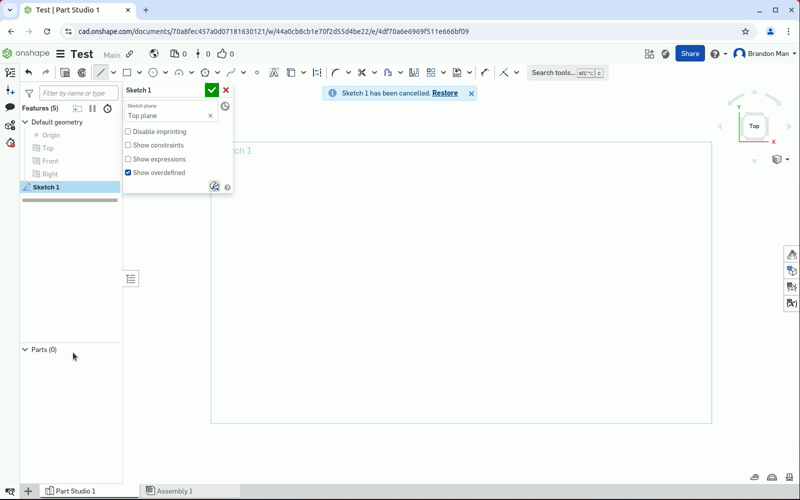
mouse_move(423, 320)
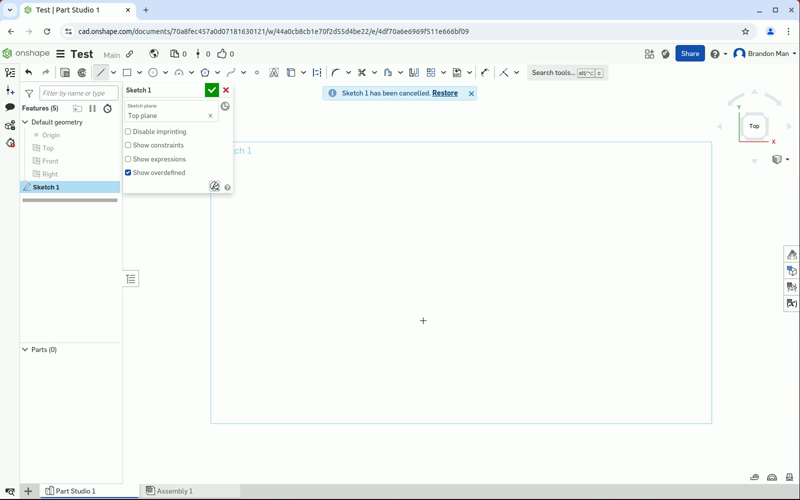
click(423, 320)
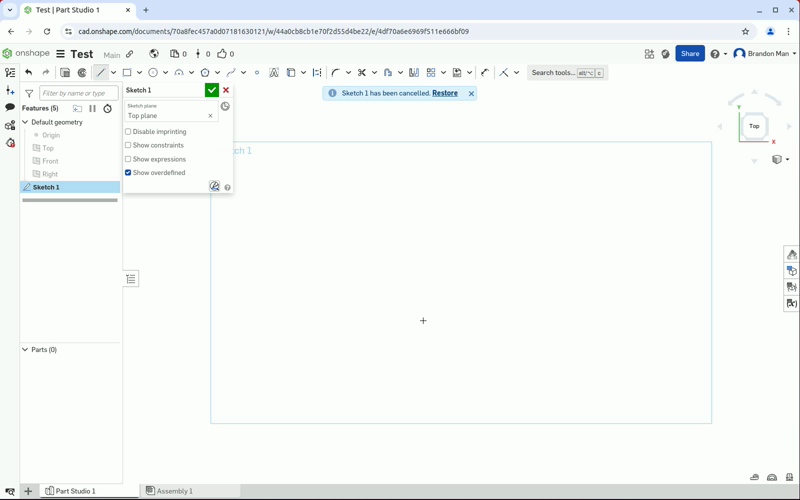
key_up(shift)
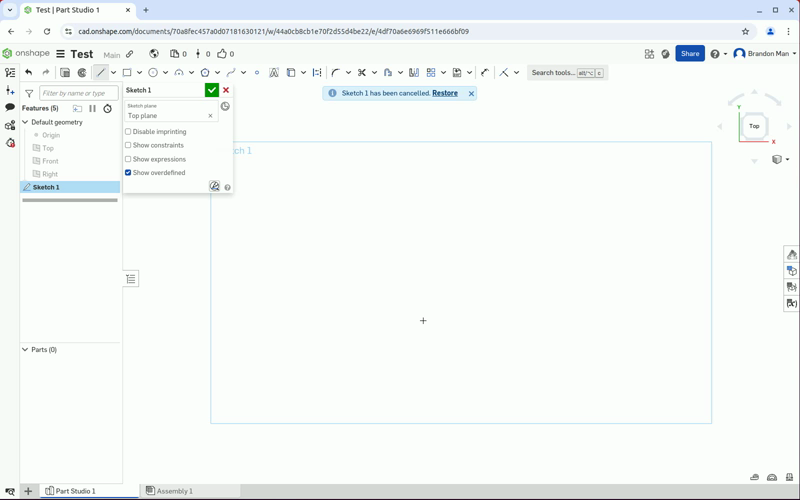
key_down(shift)
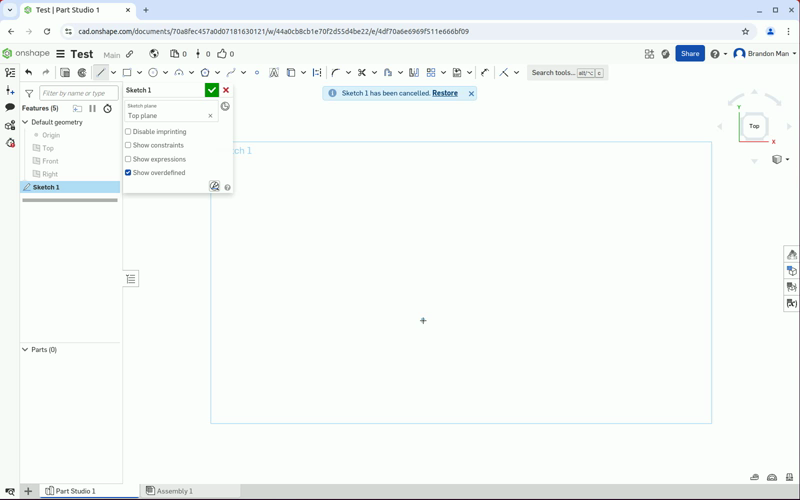
mouse_move(498, 320)
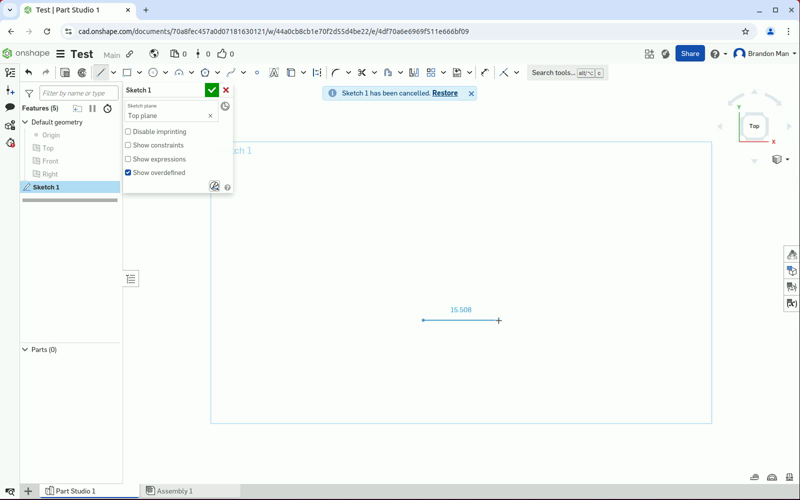
click(498, 320)
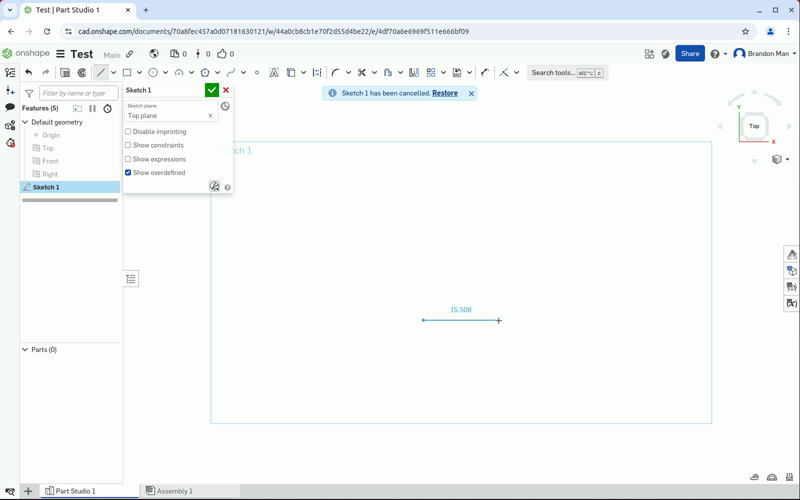
key_up(shift)
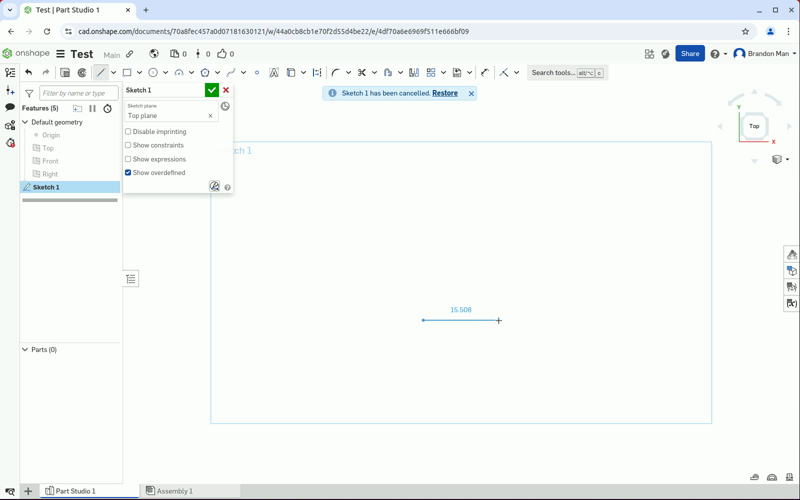
key_down(shift)
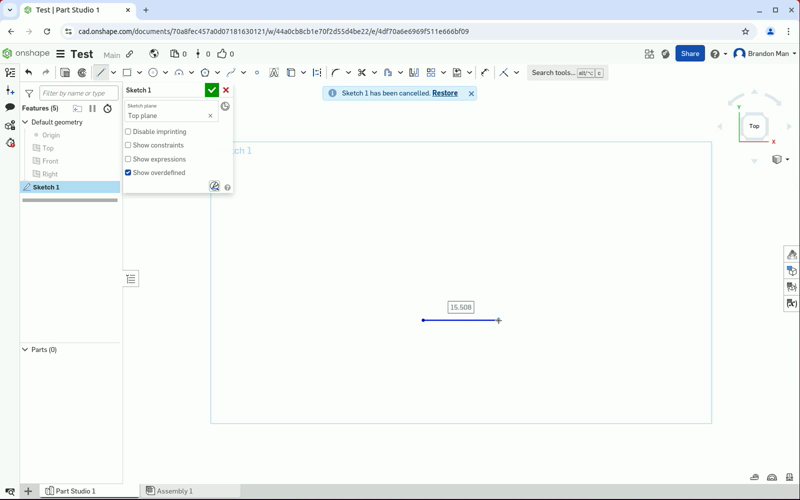
mouse_move(498, 245)
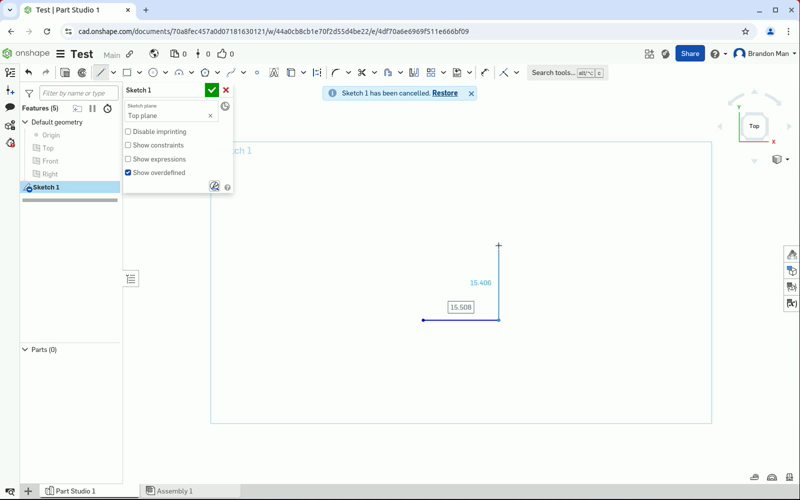
click(498, 245)
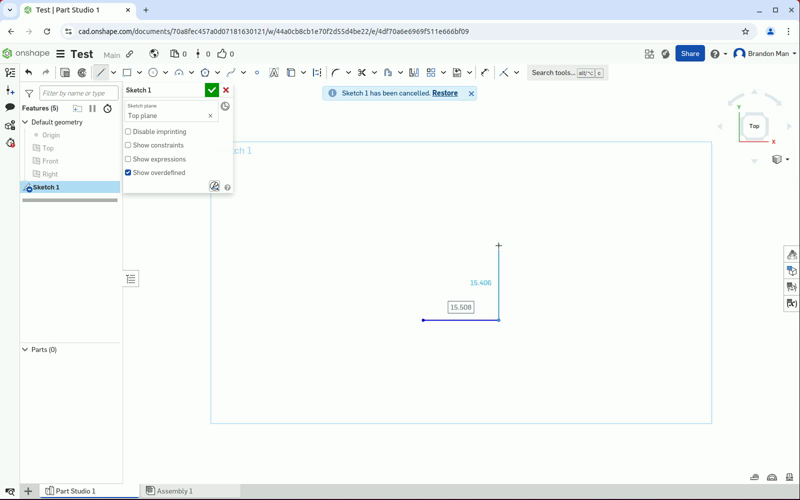
key_up(shift)
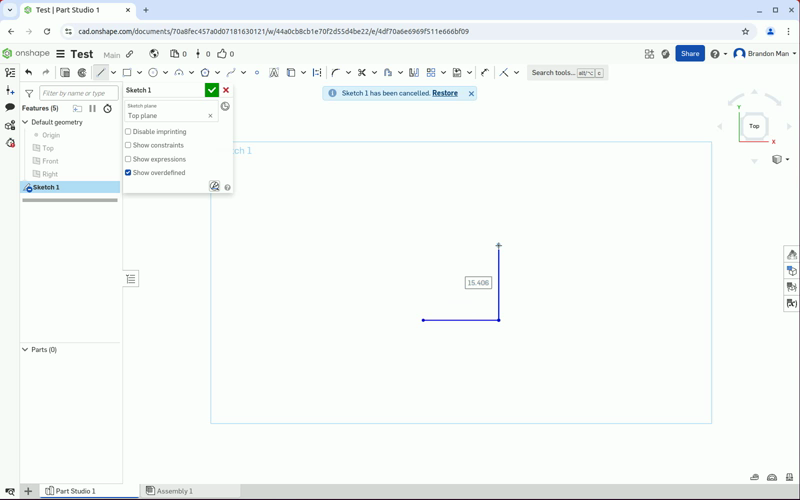
key_down(shift)
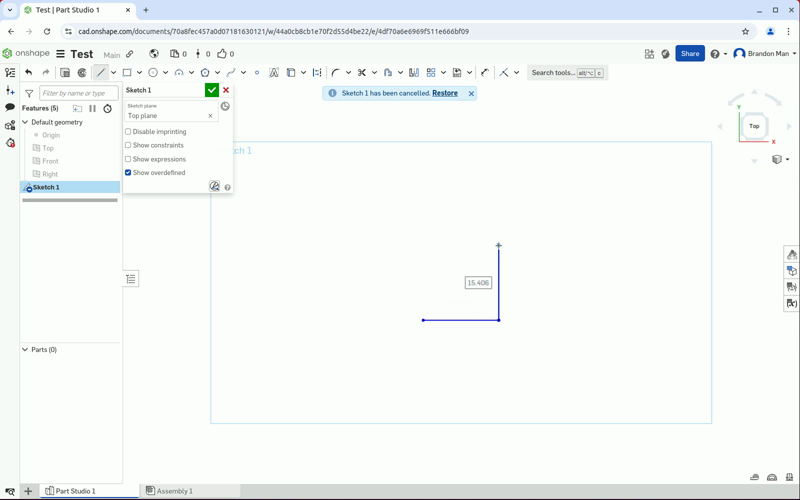
mouse_move(423, 245)
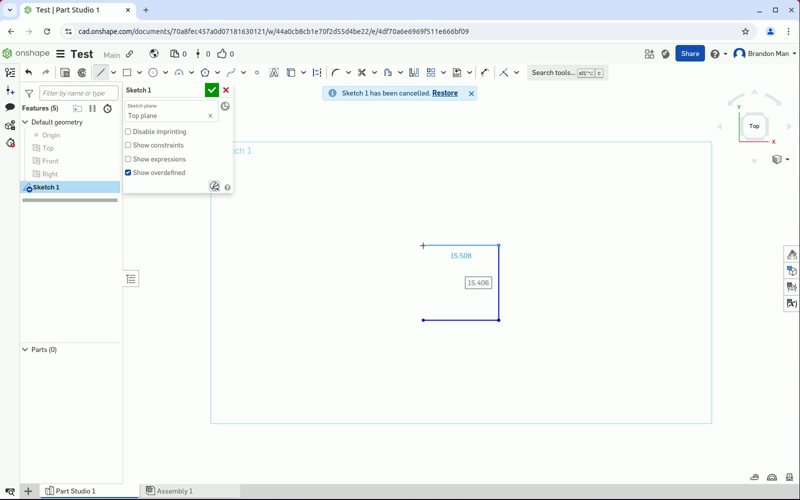
click(423, 245)
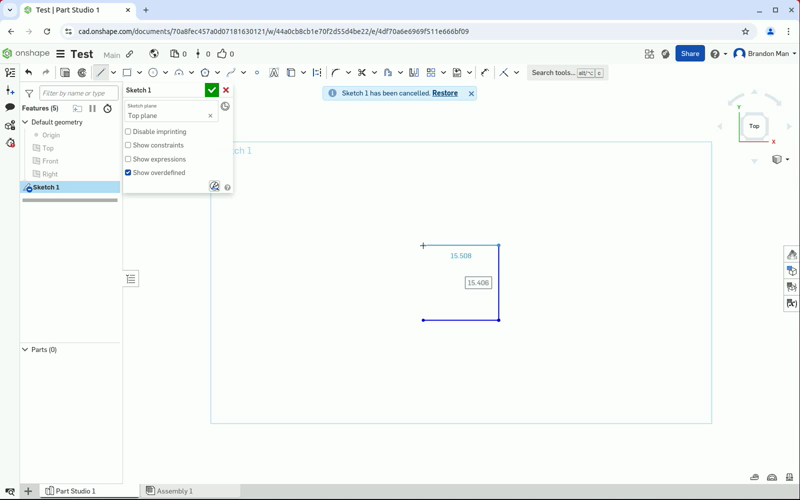
key_up(shift)
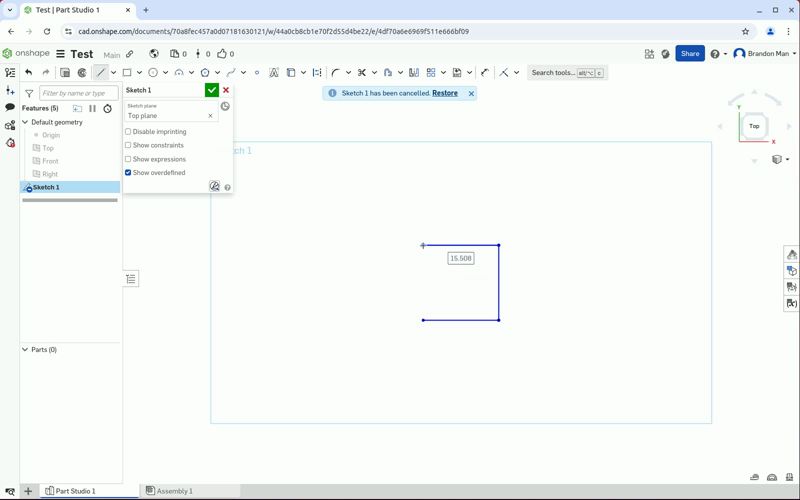
key_down(shift)
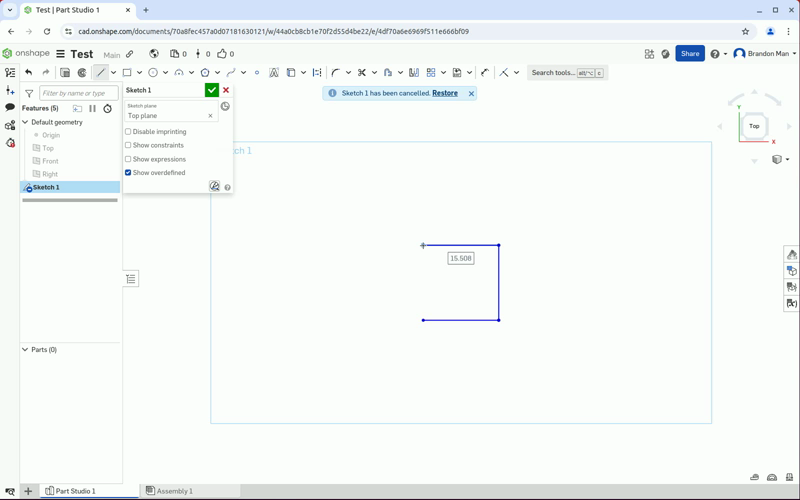
mouse_move(423, 320)
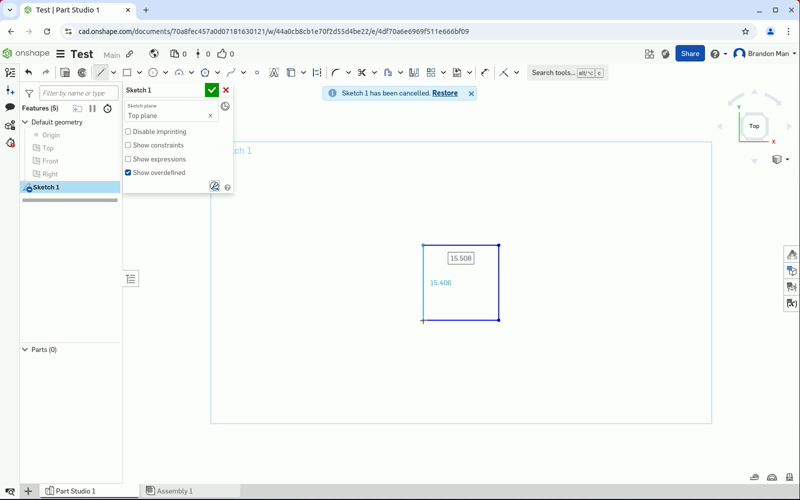
key_up(shift)
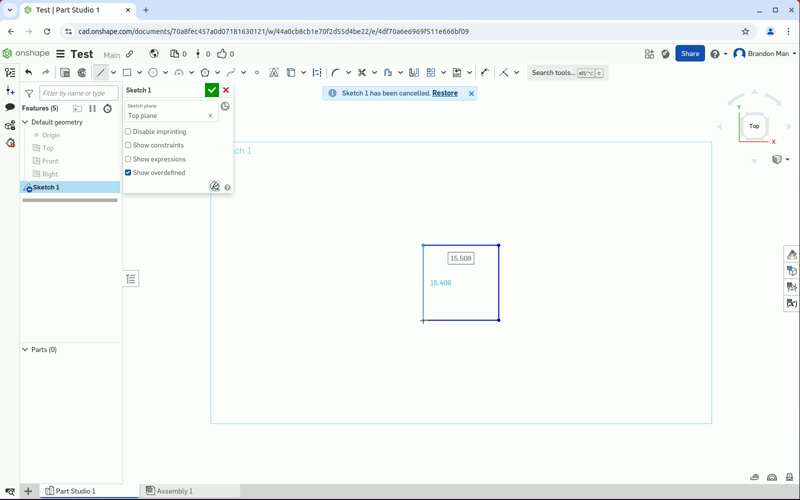
click(423, 320)
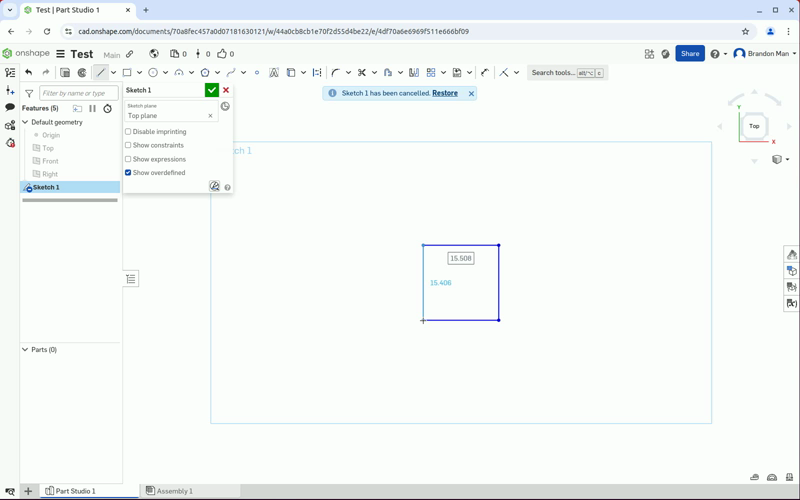
key(esc)
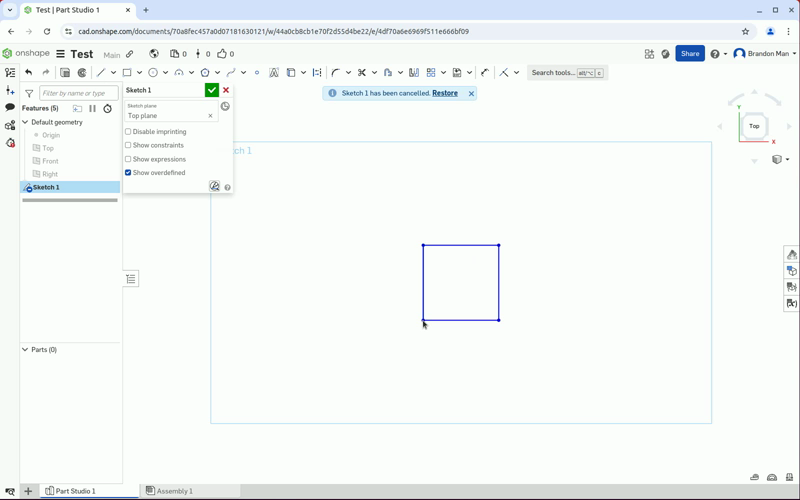
mouse_move(452, 291)
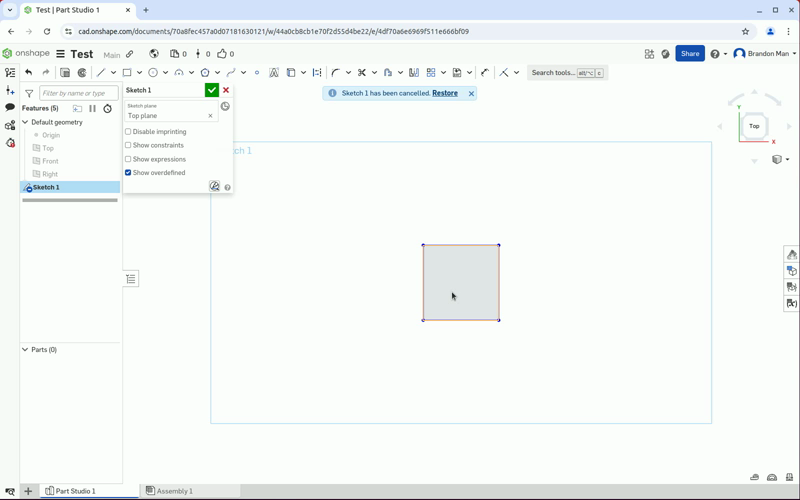
click(452, 291)
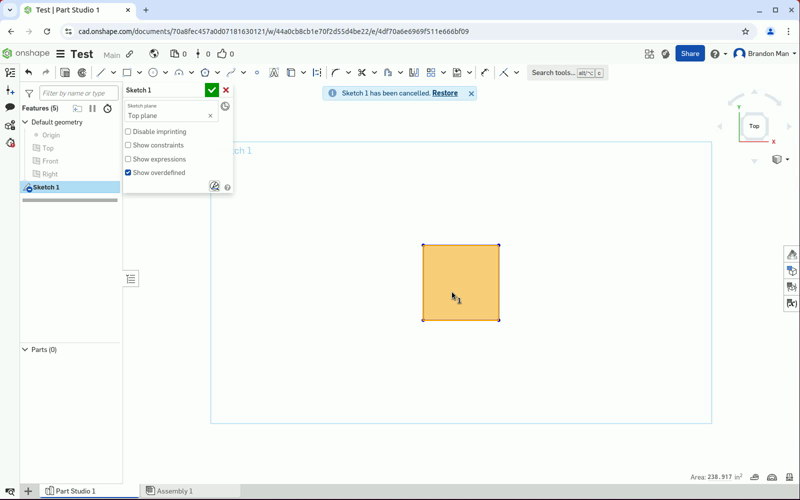
mouse_move(73, 352)
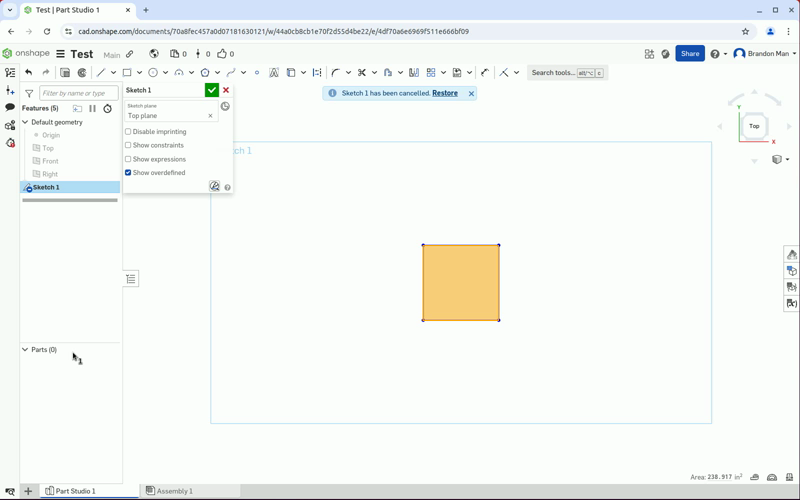
key(shift+y)
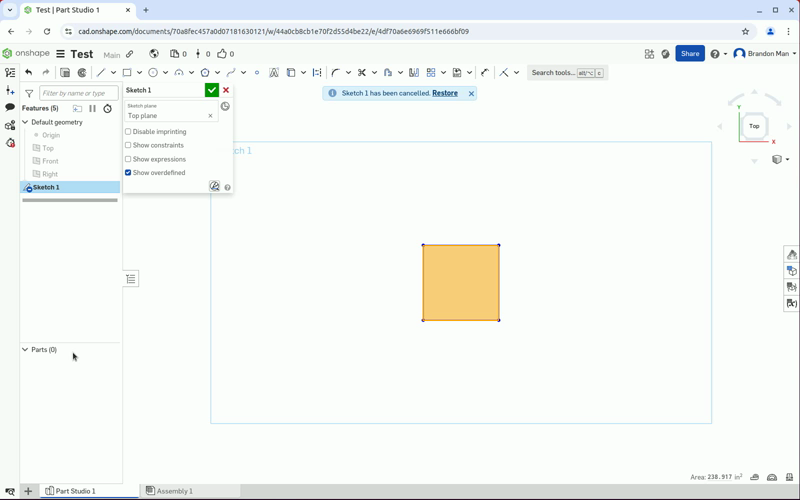
key(shift+e)
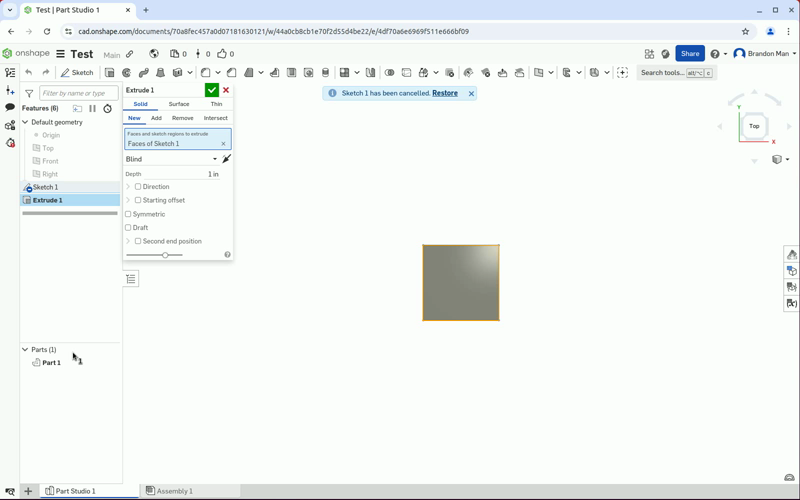
mouse_move(143, 106)
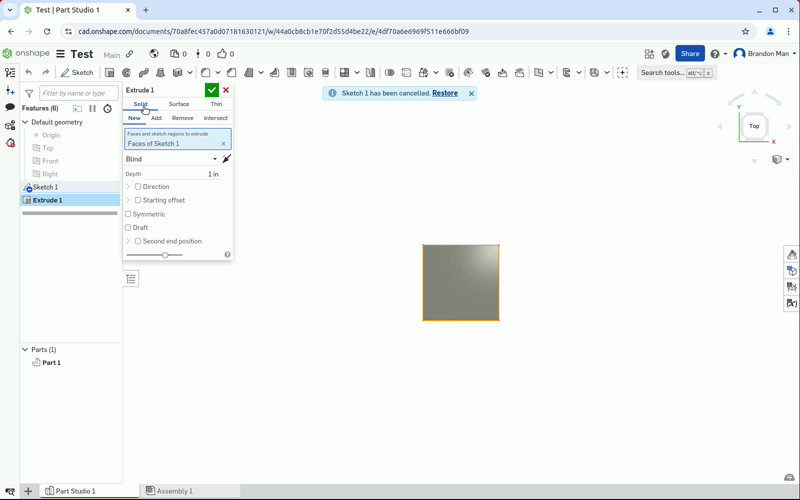
click(143, 106)
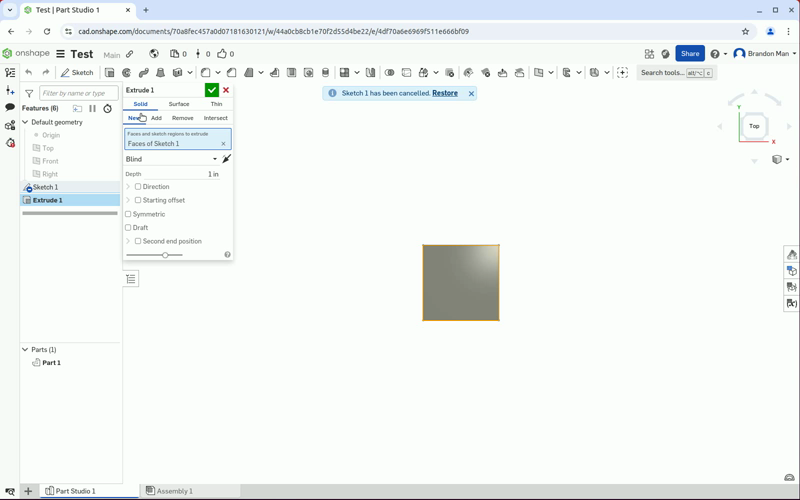
mouse_move(137, 120)
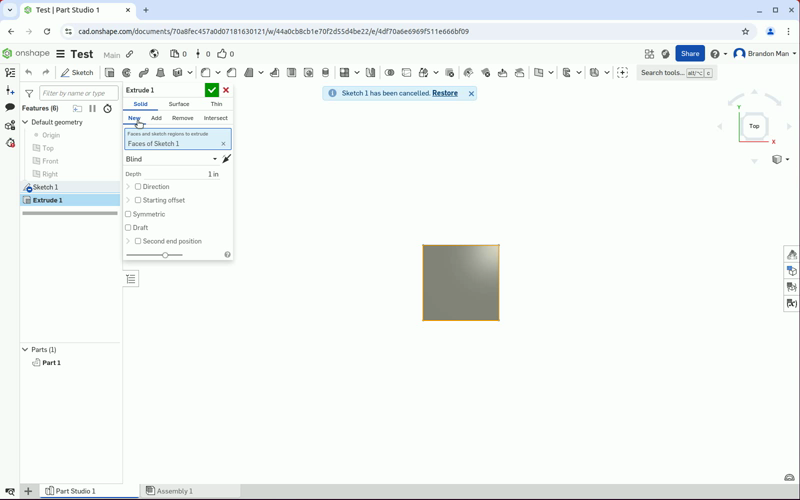
click(137, 120)
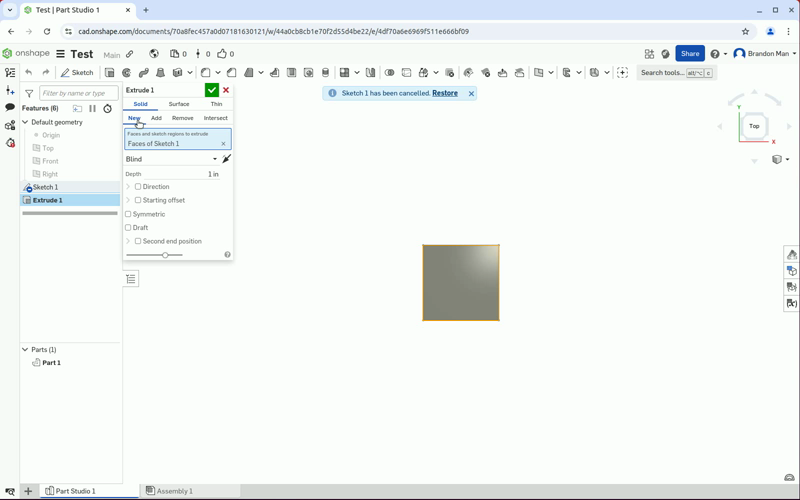
key(tab, 4)
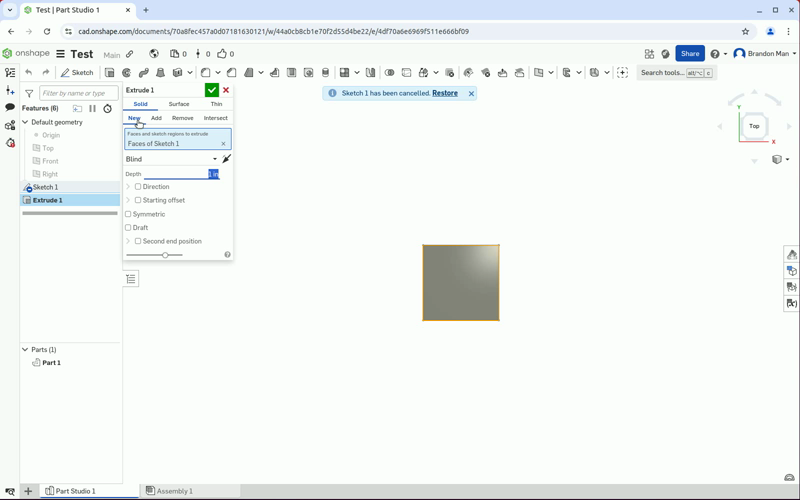
text(15.406)
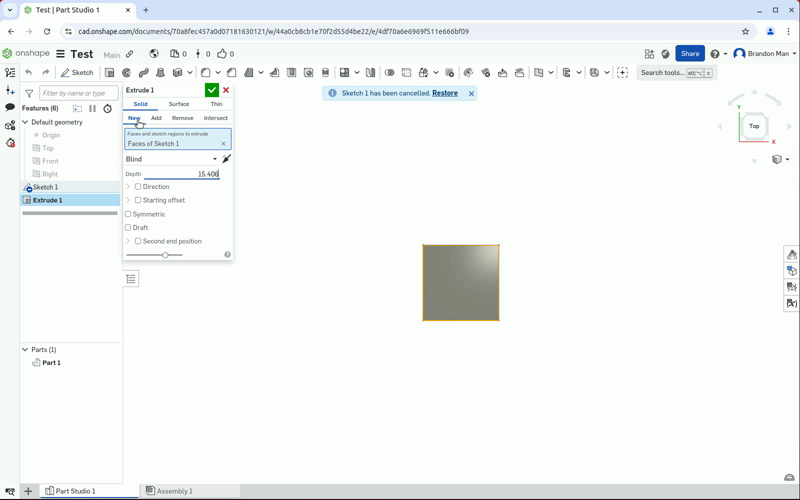
key(tab, 3)
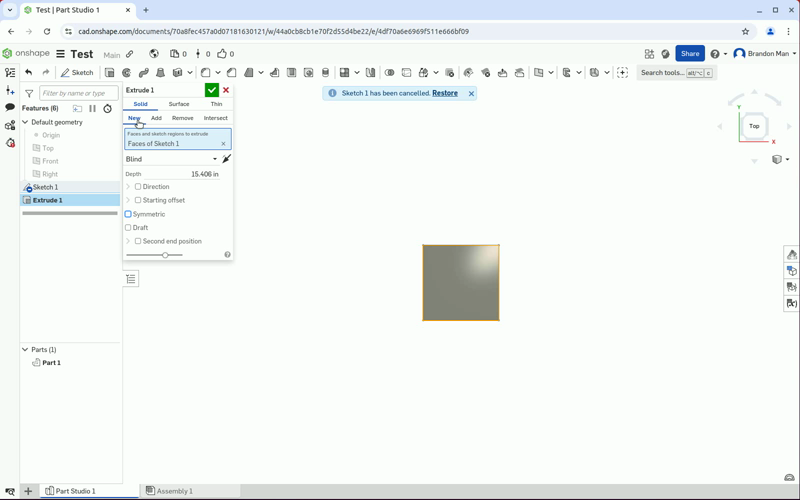
key(space)
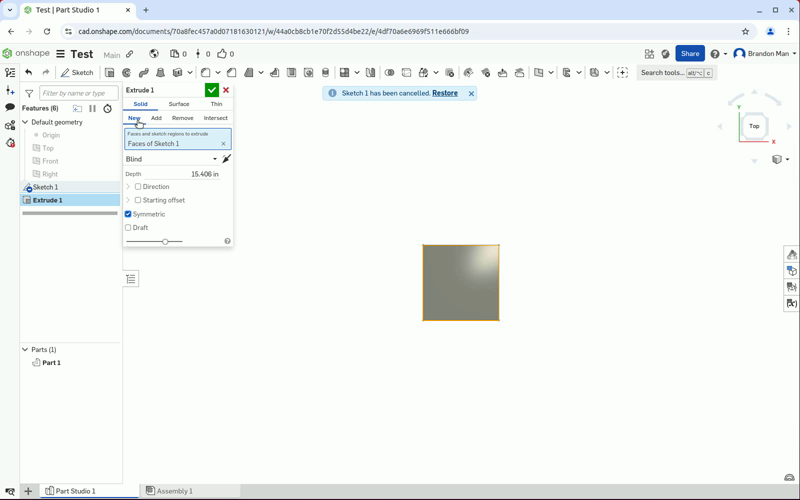
key(enter)
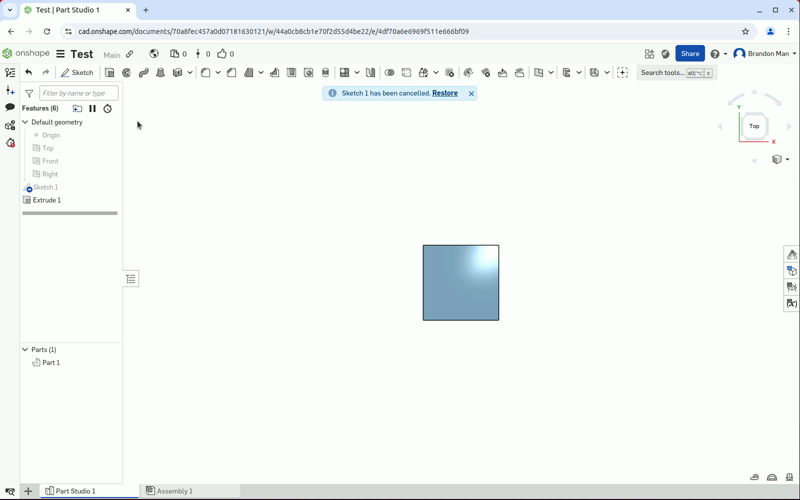
key(shift+h)
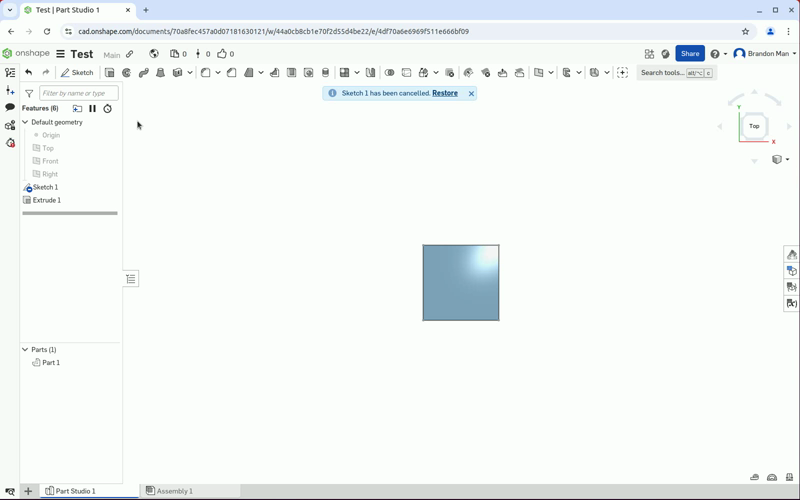
key(shift+h)
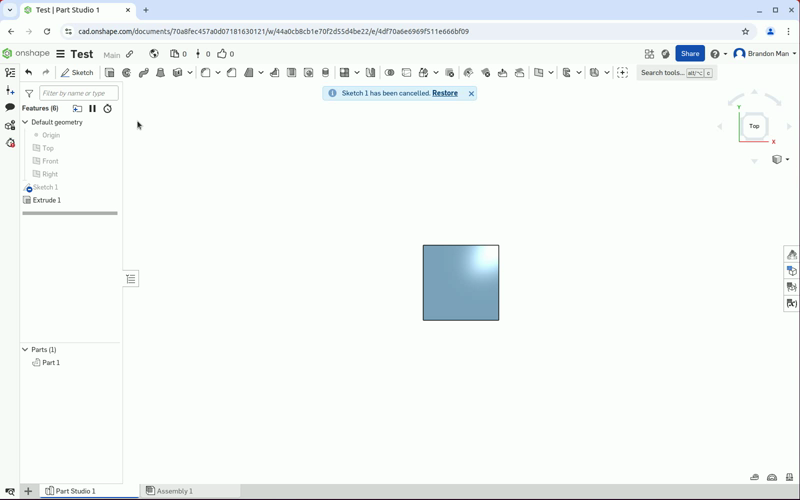
mouse_move(73, 189)
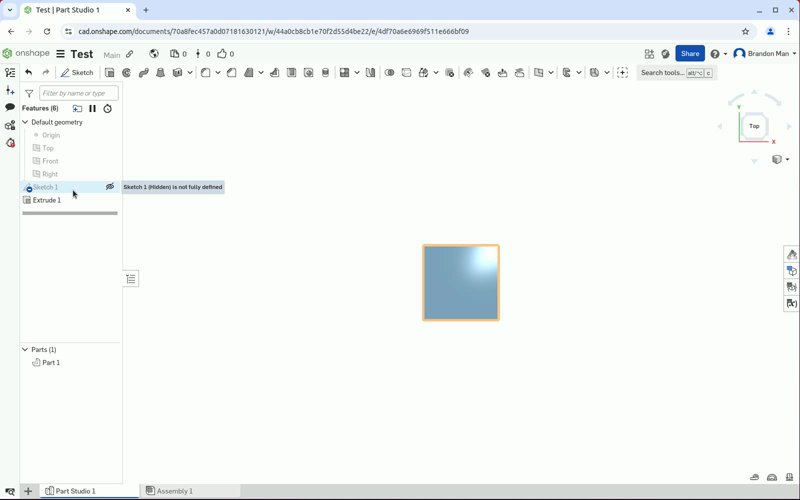
click(73, 189)
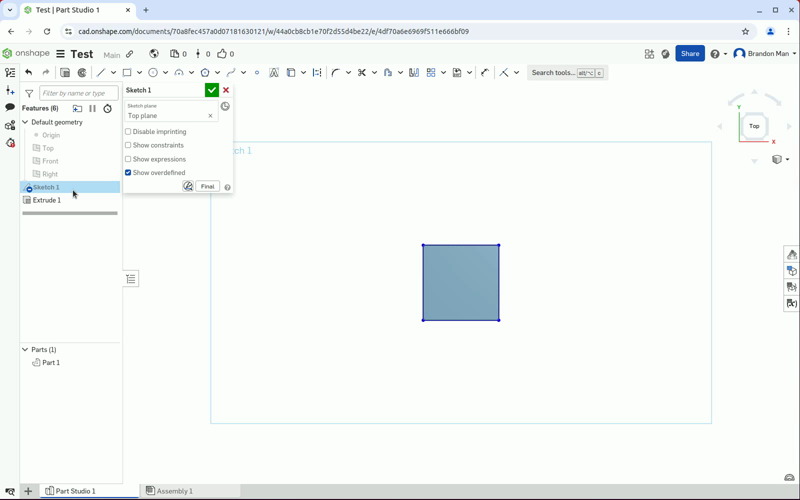
mouse_move(229, 92)
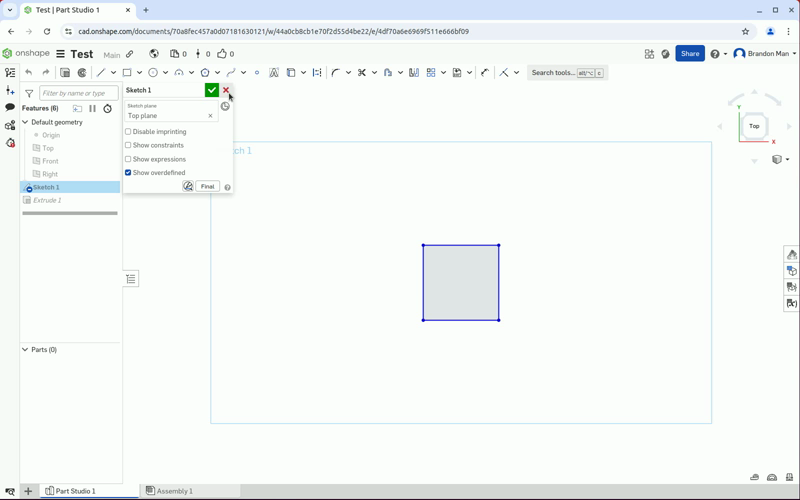
click(229, 92)
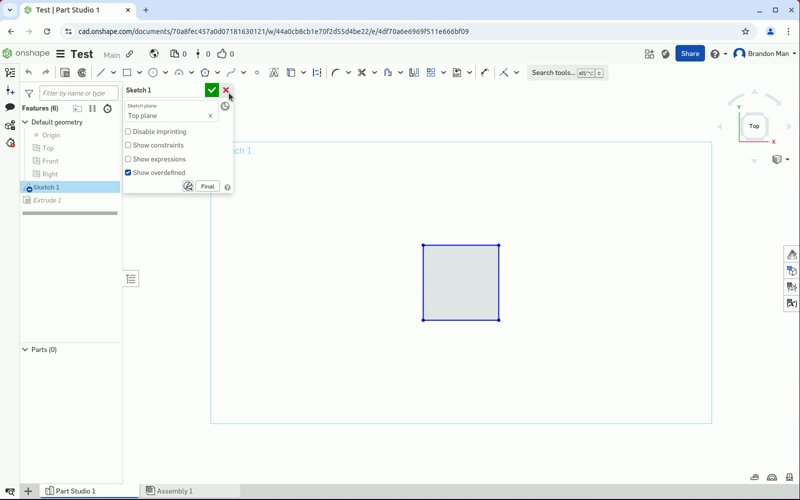
key(shift+s)
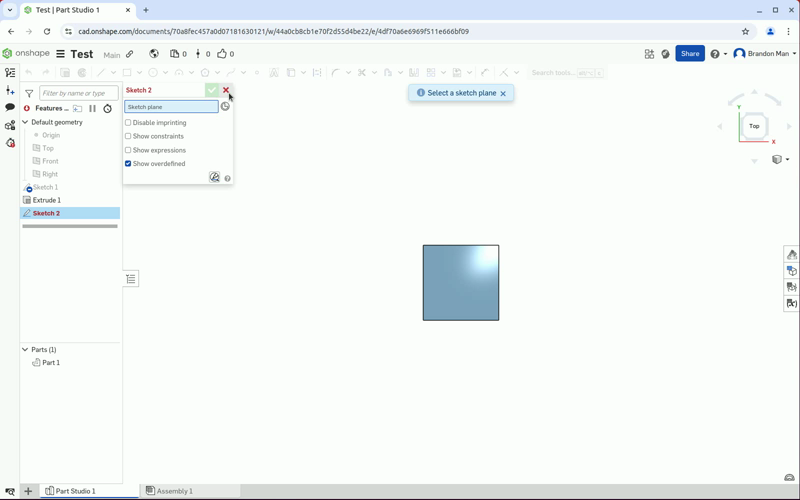
mouse_move(73, 150)
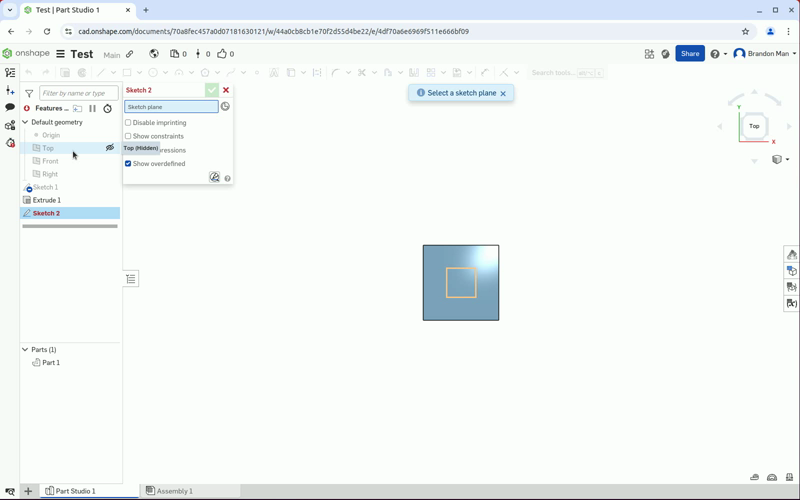
click(73, 150)
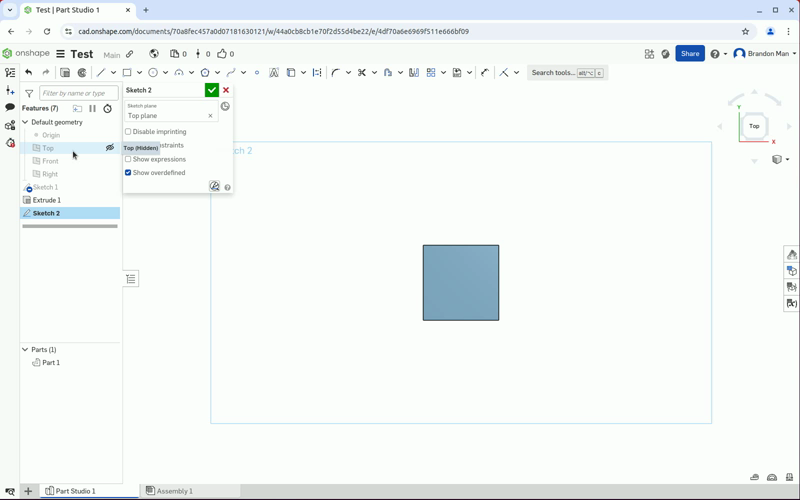
mouse_move(73, 352)
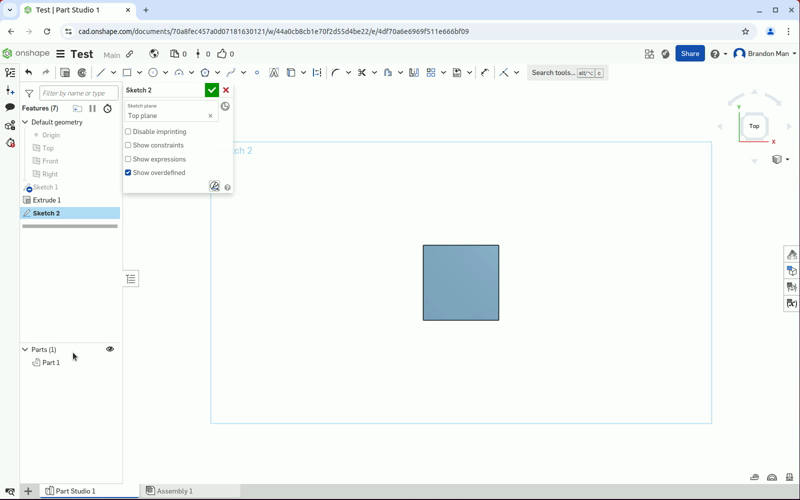
key(y)
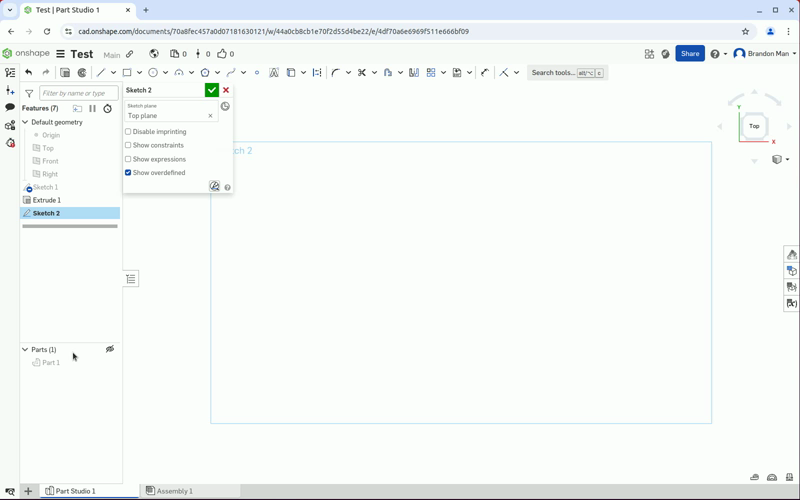
key(l)
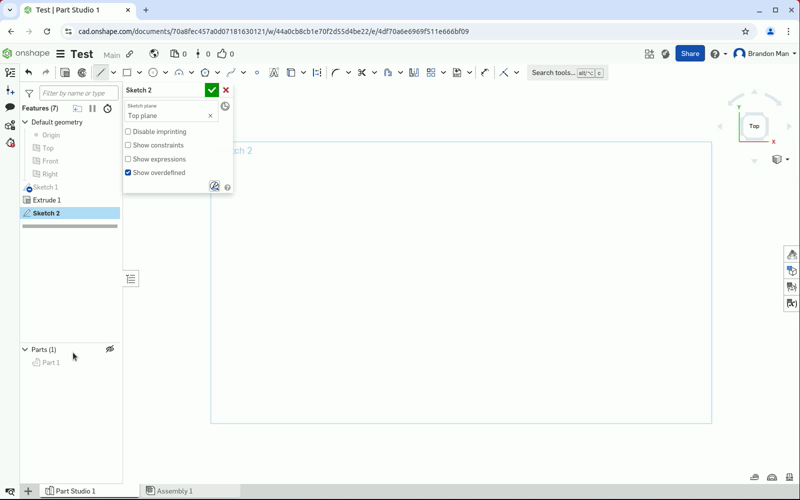
key_down(shift)
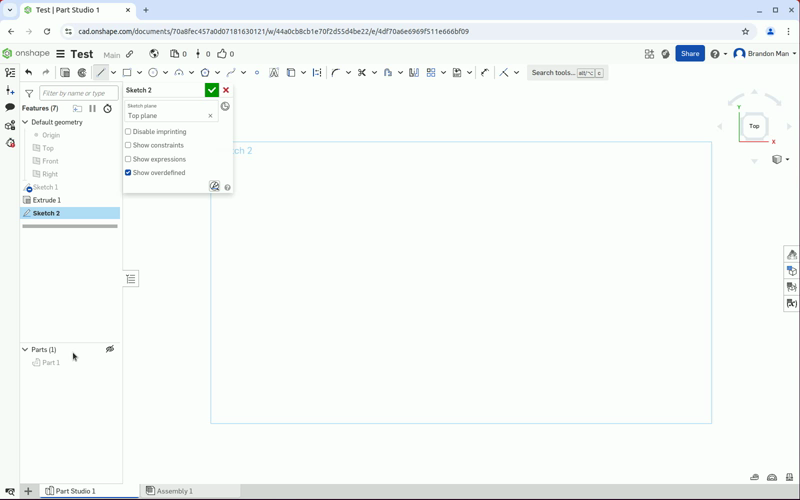
mouse_move(445, 298)
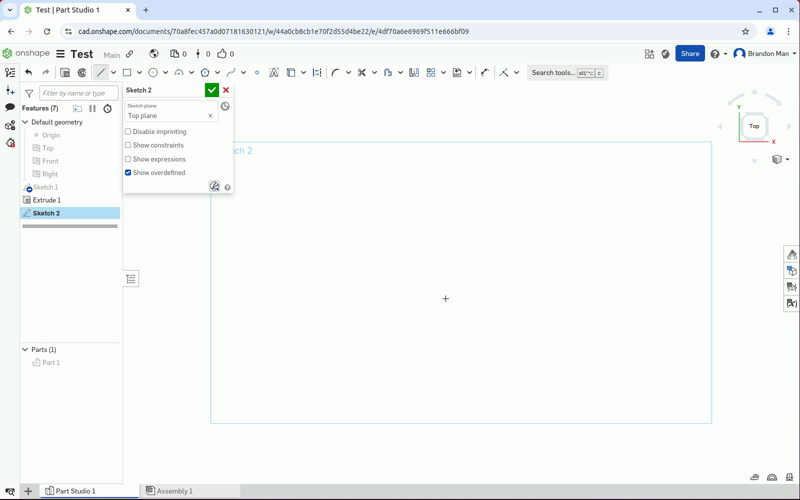
click(445, 298)
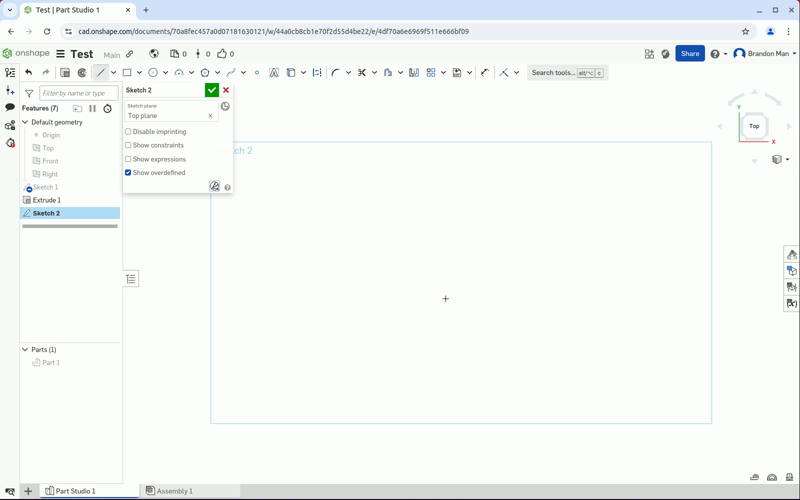
key_up(shift)
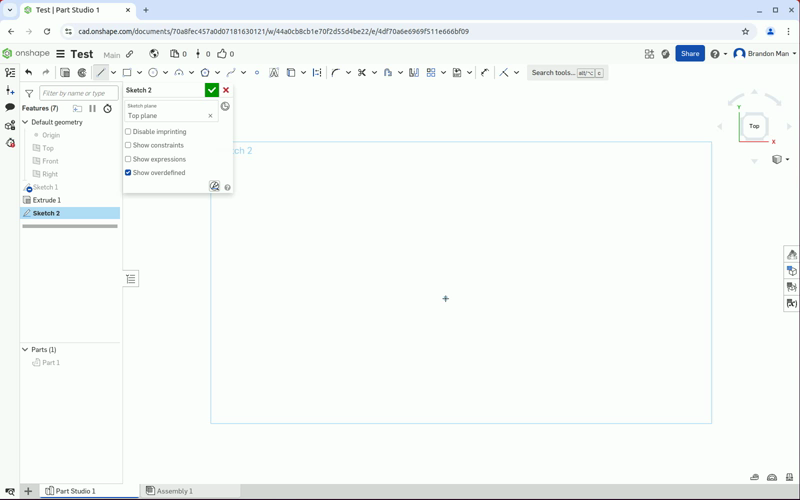
key_down(shift)
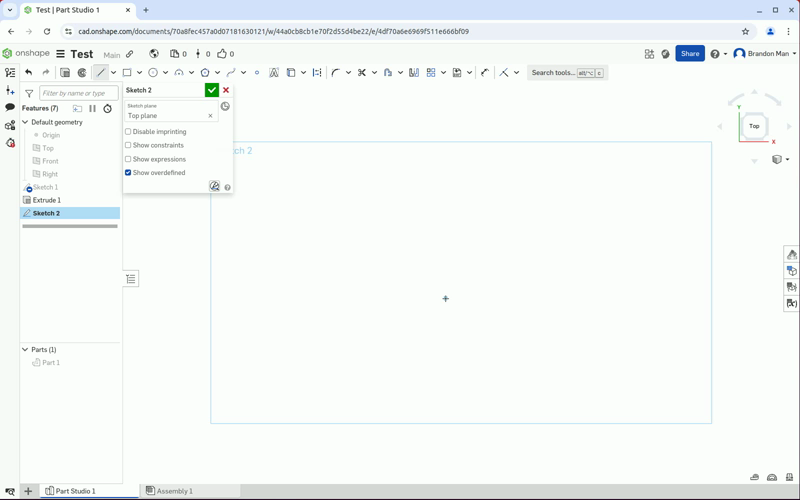
mouse_move(475, 298)
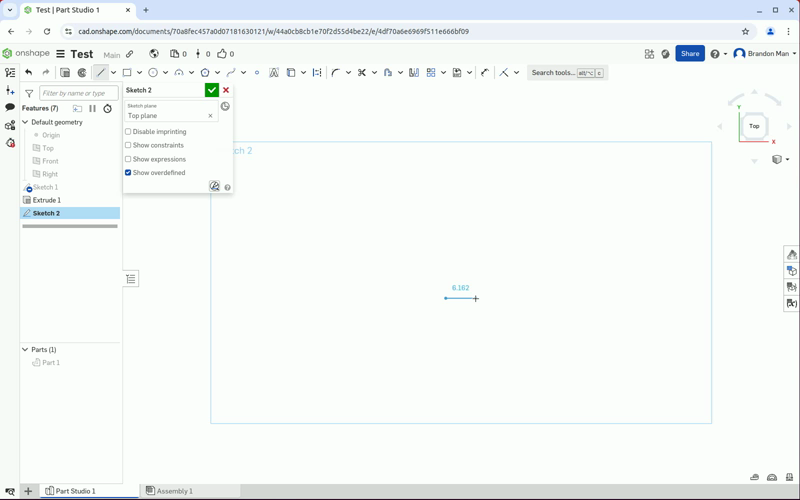
mouse_move(476, 298)
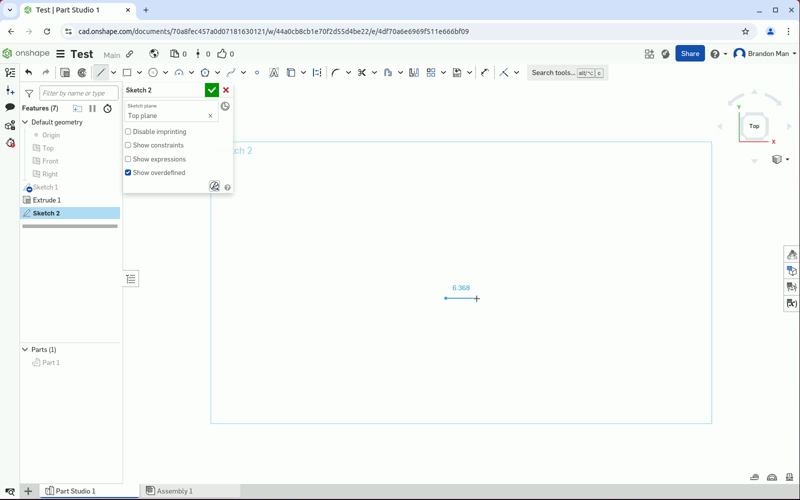
click(476, 298)
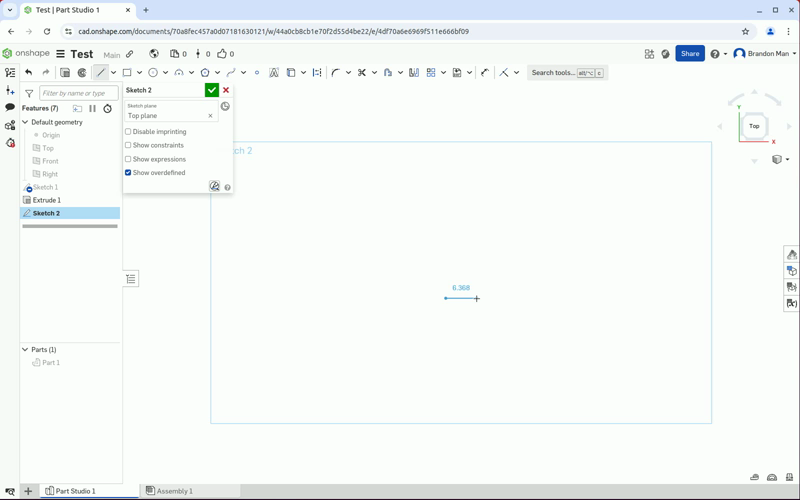
key_up(shift)
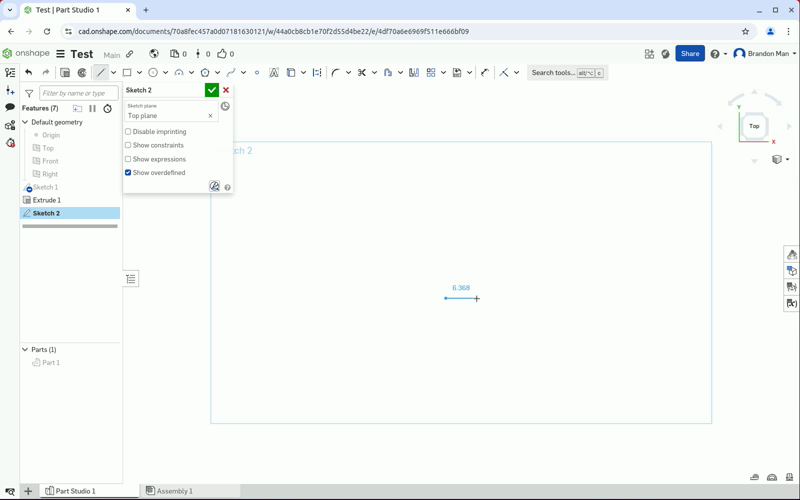
key_down(shift)
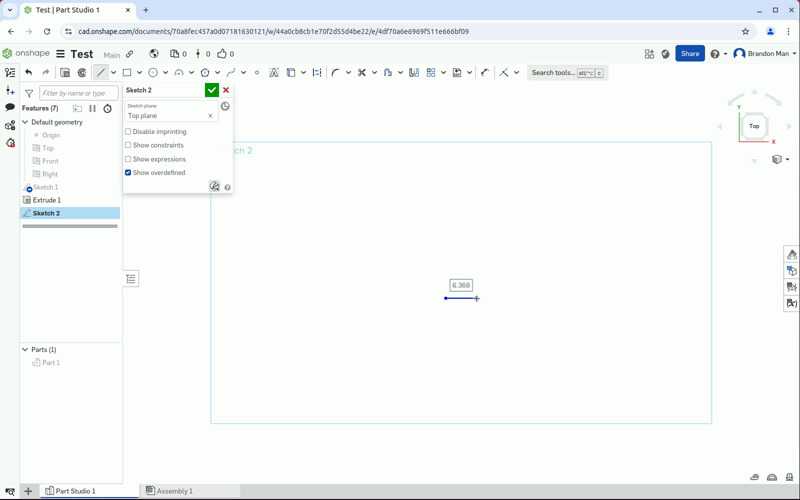
mouse_move(506, 298)
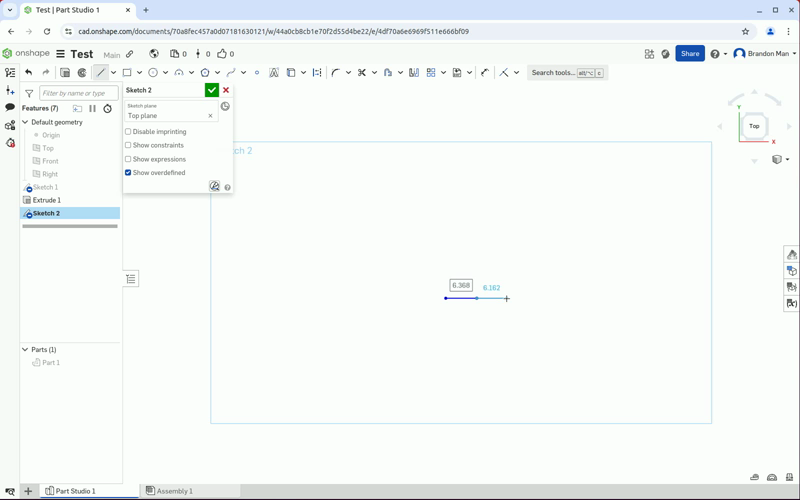
mouse_move(476, 267)
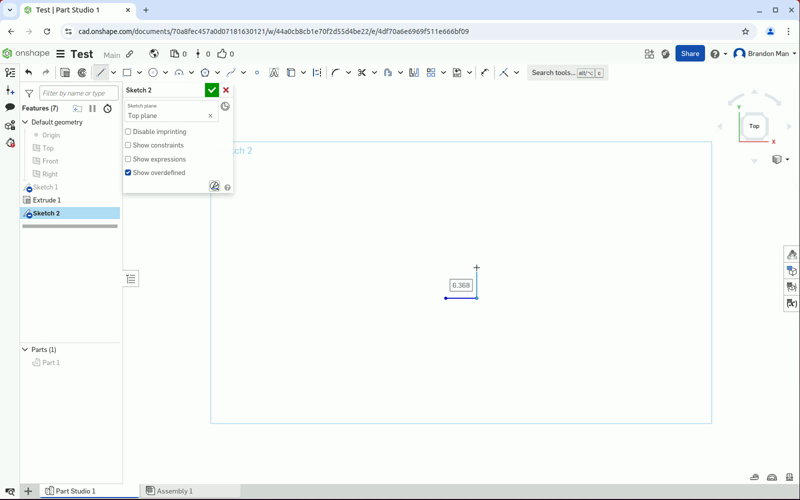
click(476, 267)
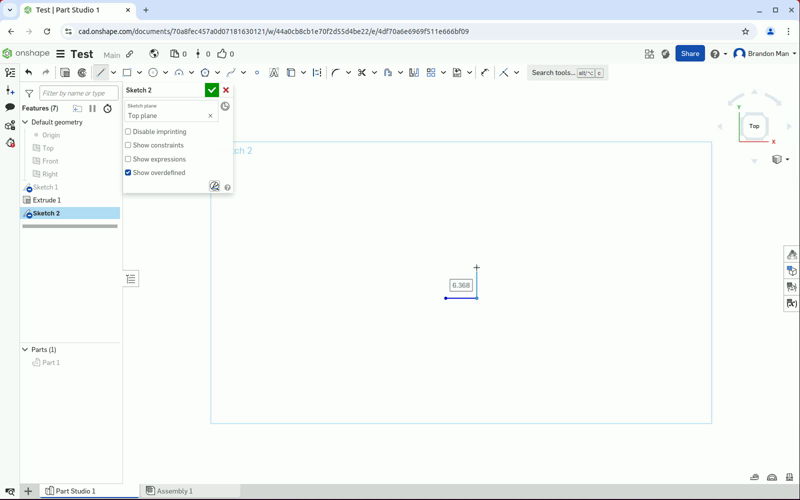
key_up(shift)
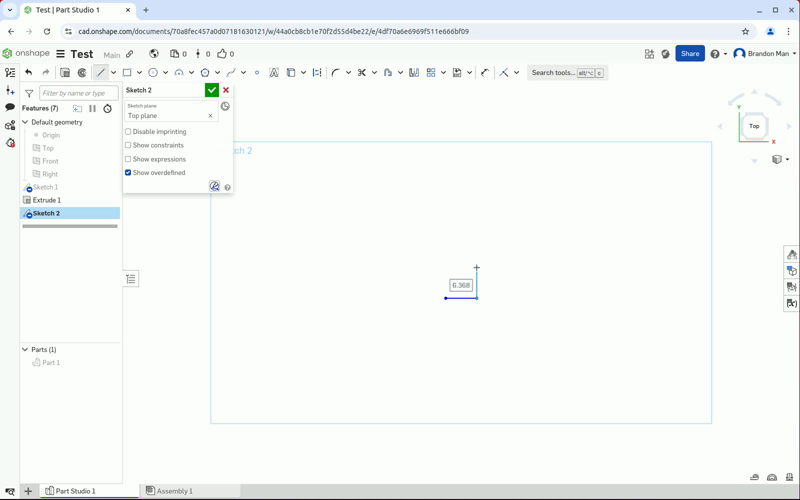
key_down(shift)
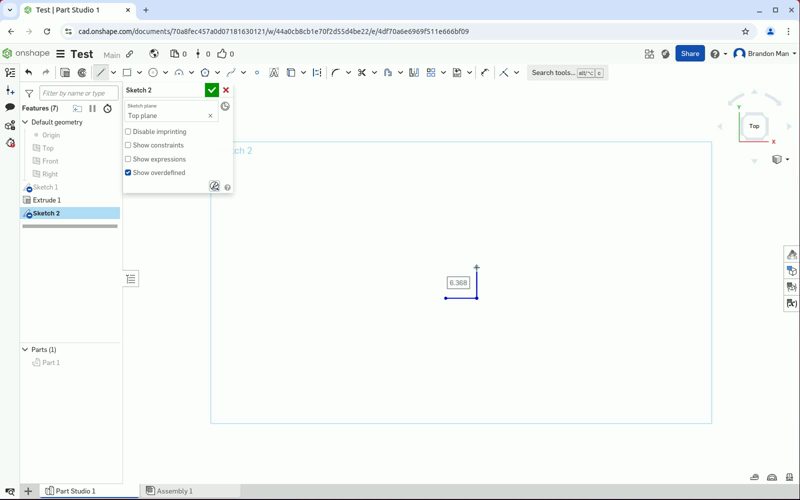
mouse_move(506, 267)
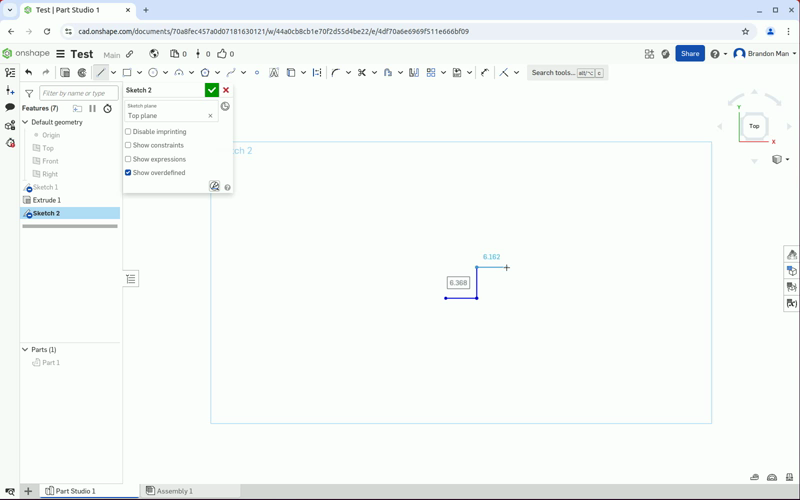
mouse_move(445, 267)
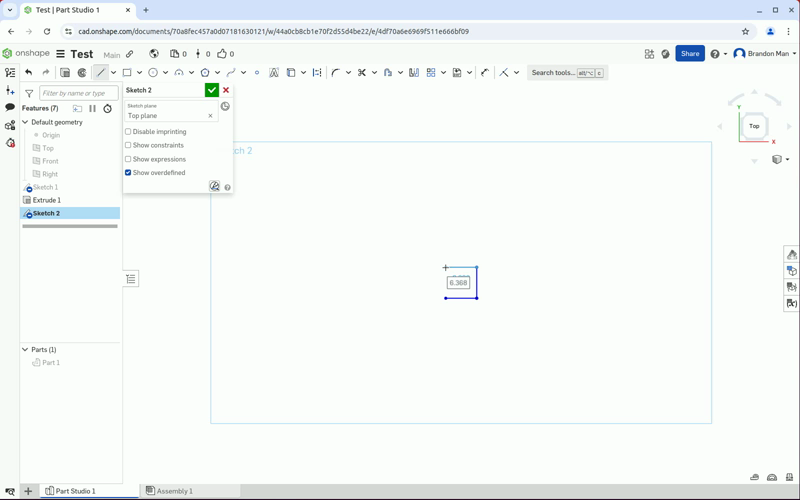
click(445, 267)
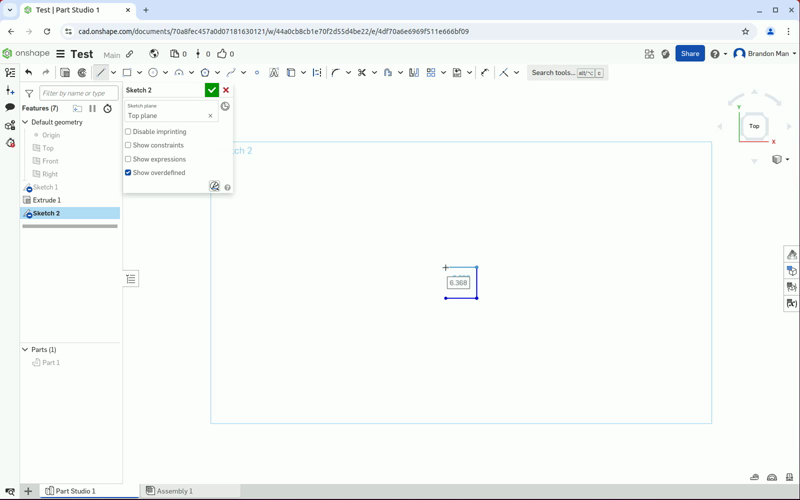
key_up(shift)
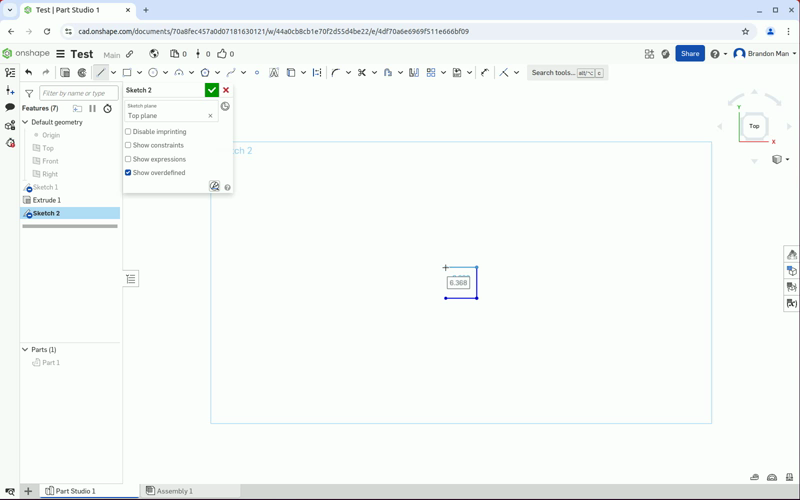
mouse_move(475, 267)
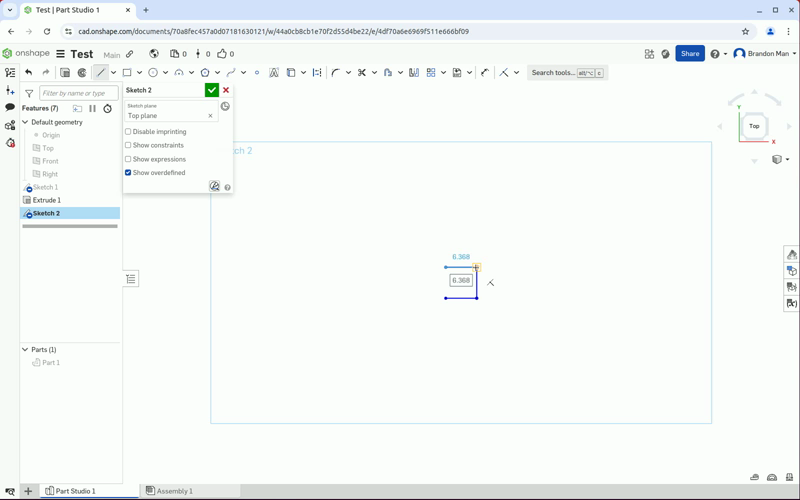
key_down(shift)
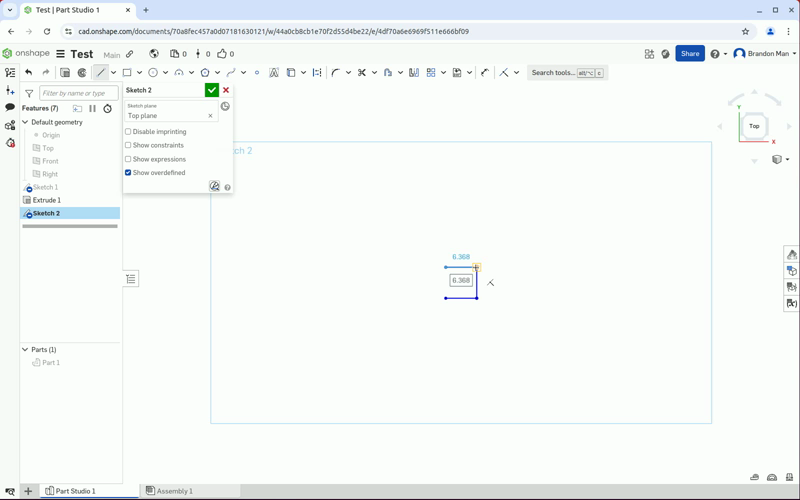
mouse_move(445, 298)
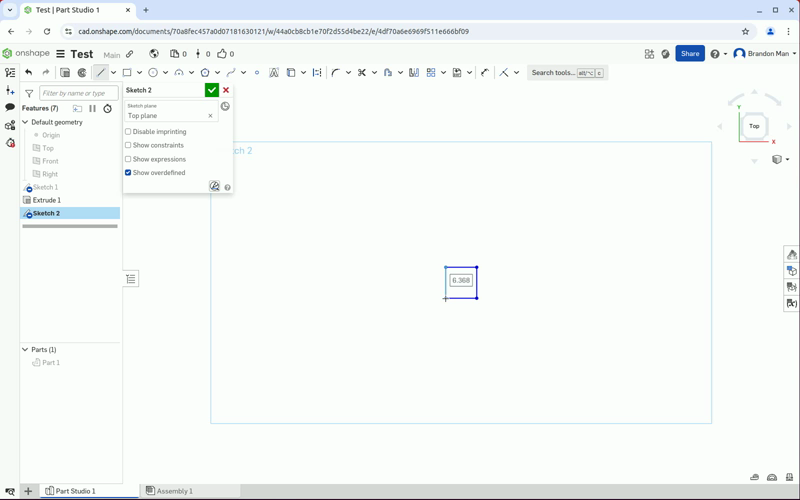
key_up(shift)
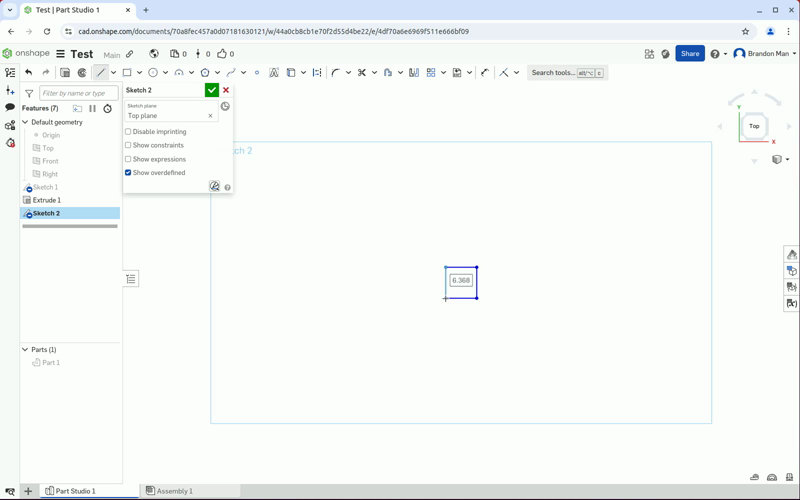
click(445, 298)
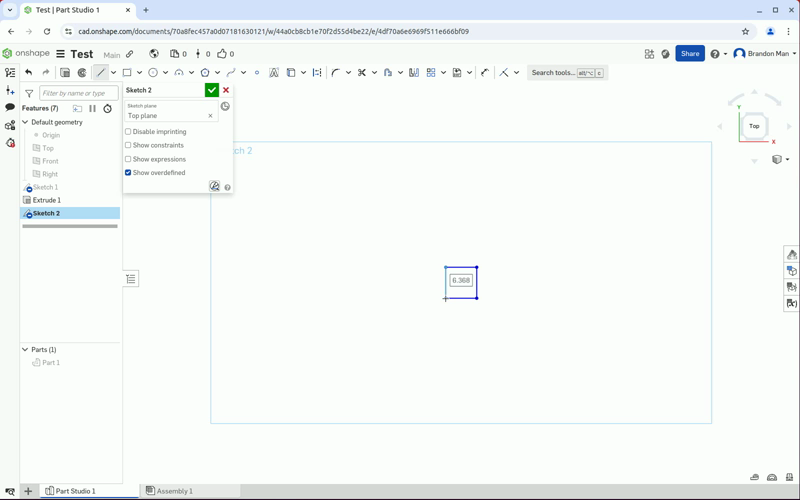
key(esc)
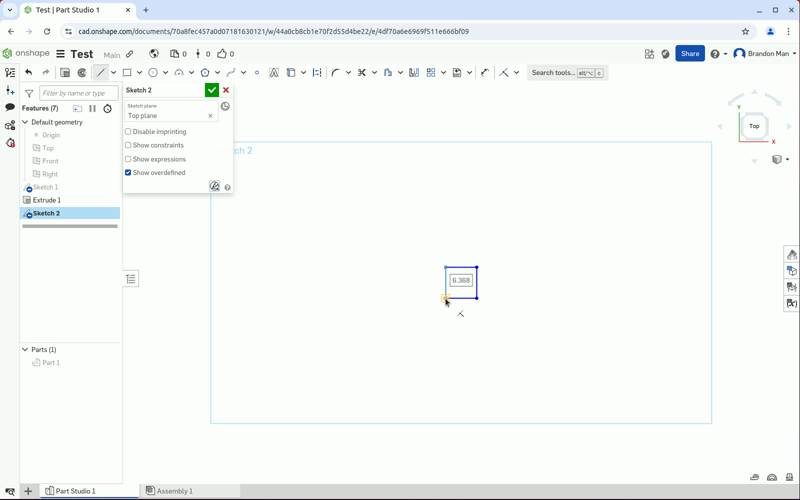
mouse_move(452, 289)
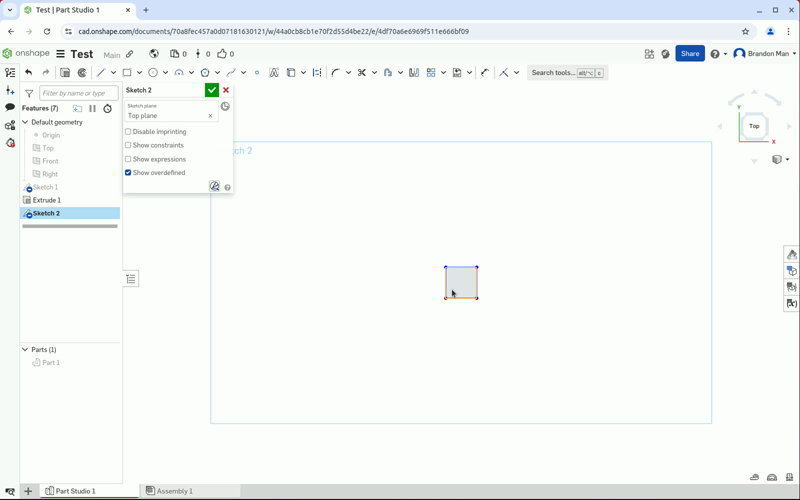
scroll(6)
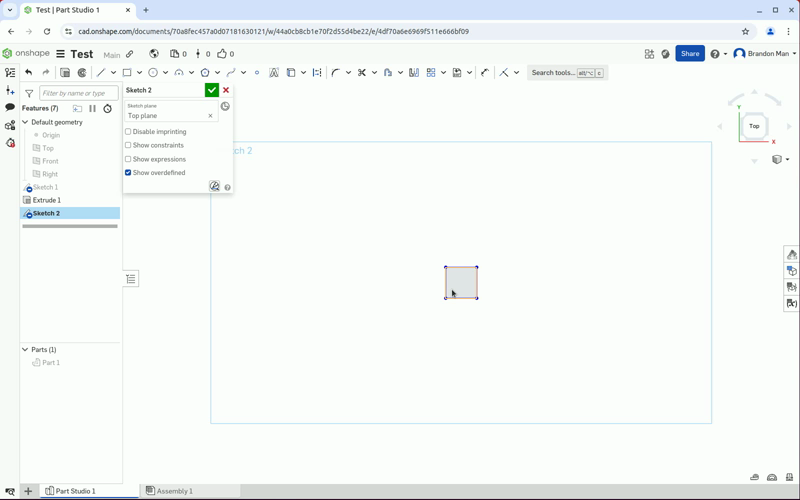
scroll(6)
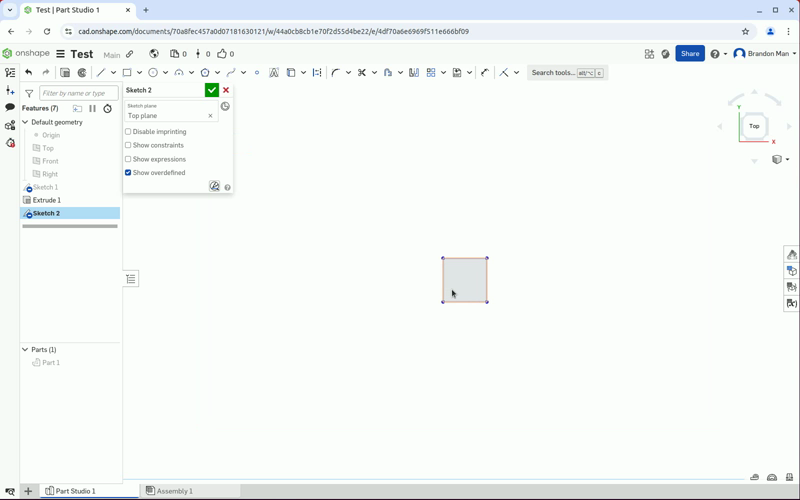
scroll(6)
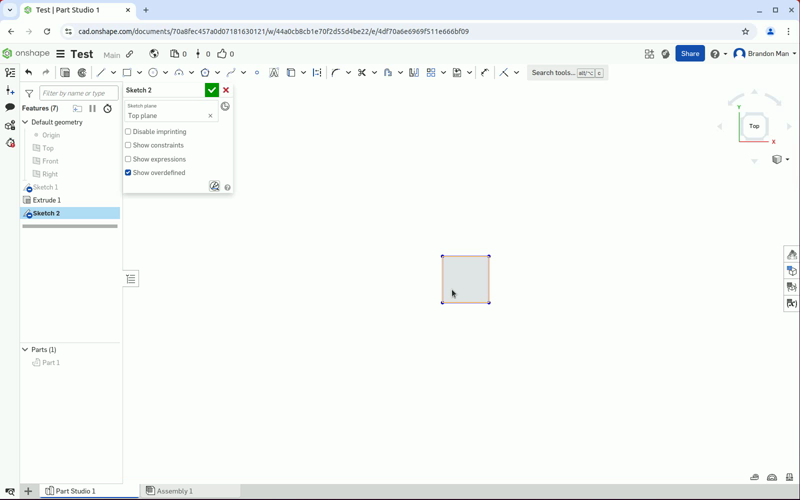
scroll(6)
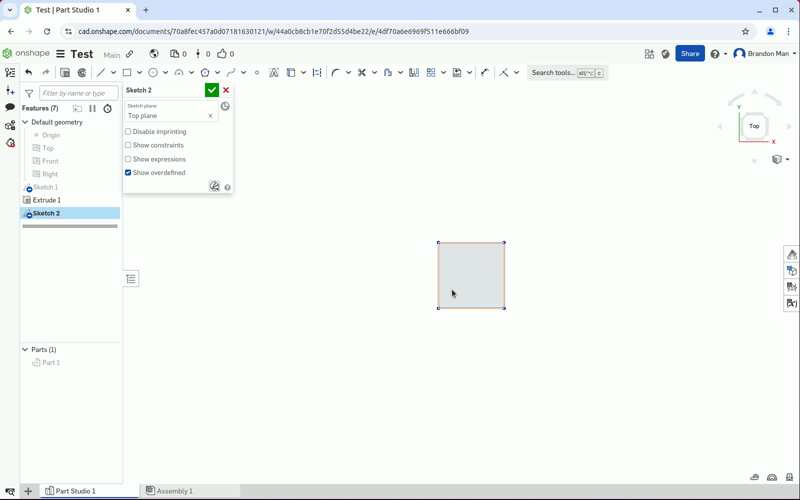
scroll(6)
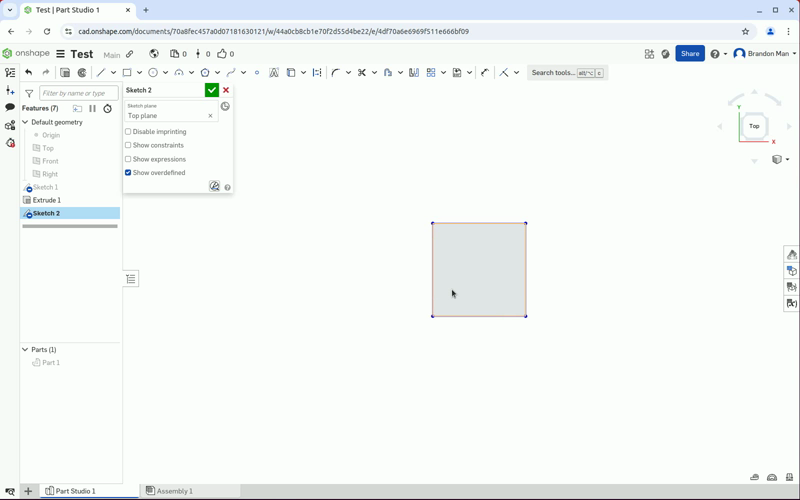
scroll(6)
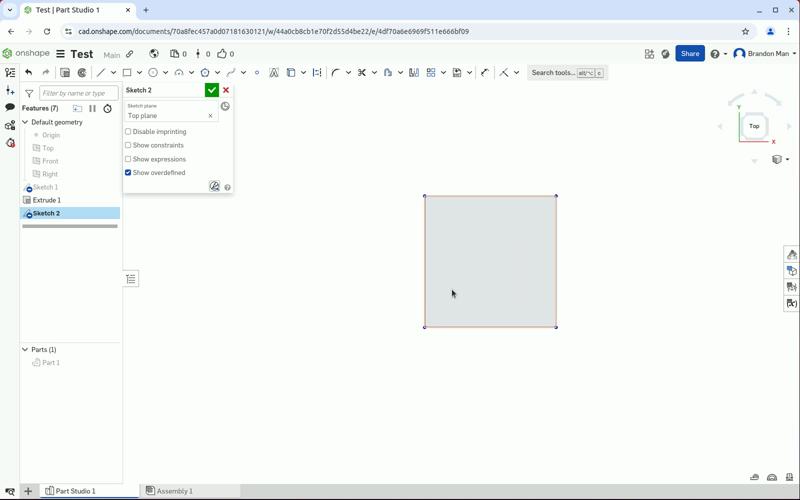
scroll(6)
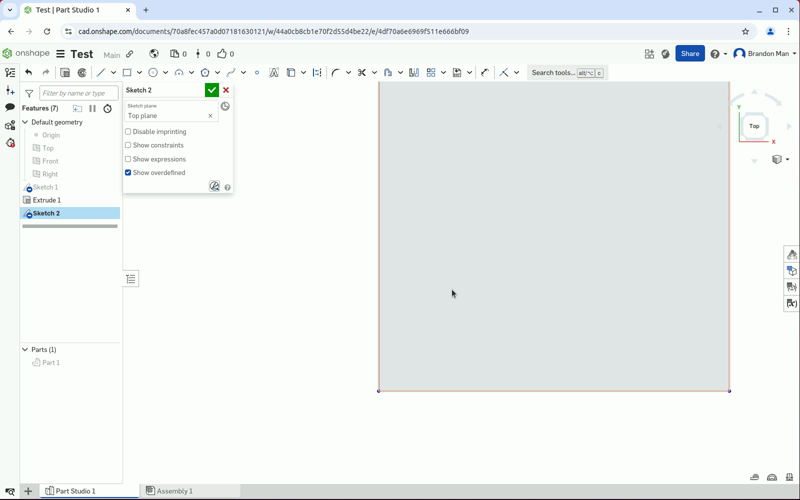
click(452, 289)
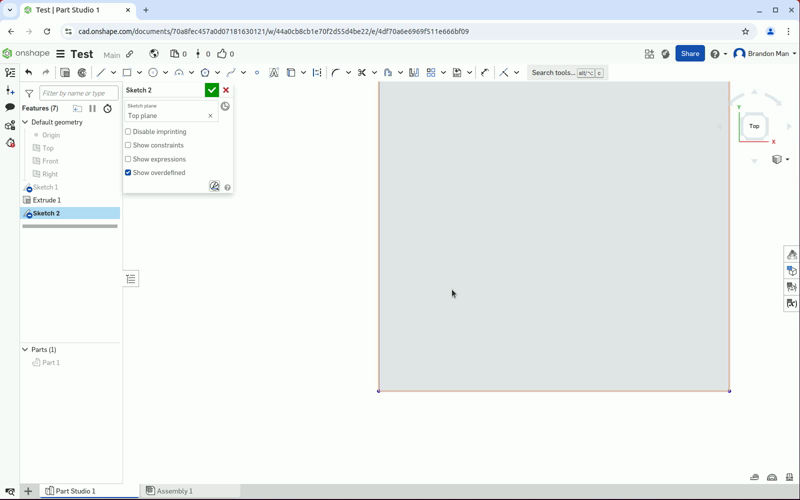
scroll(-6)
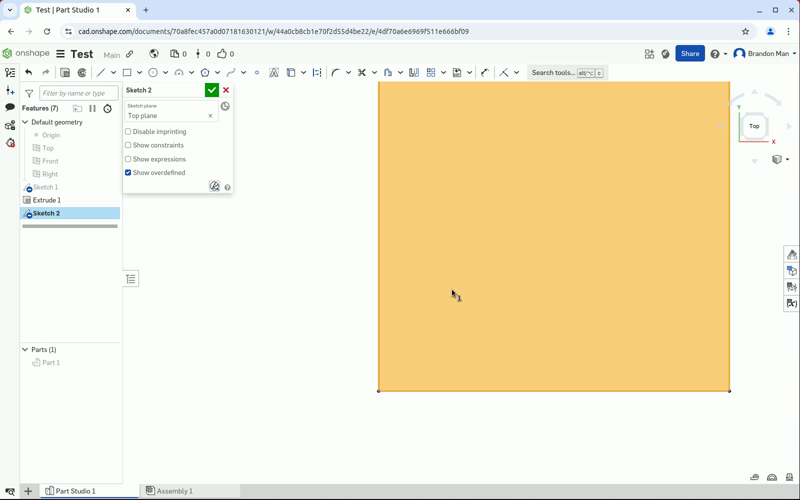
scroll(-6)
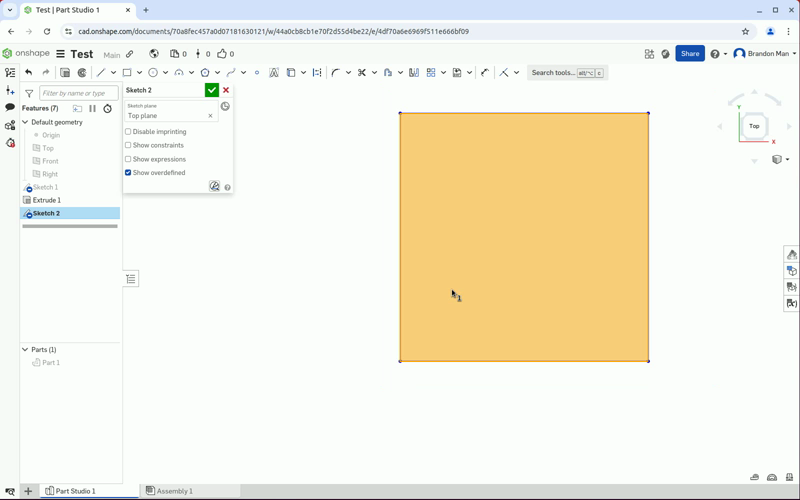
scroll(-6)
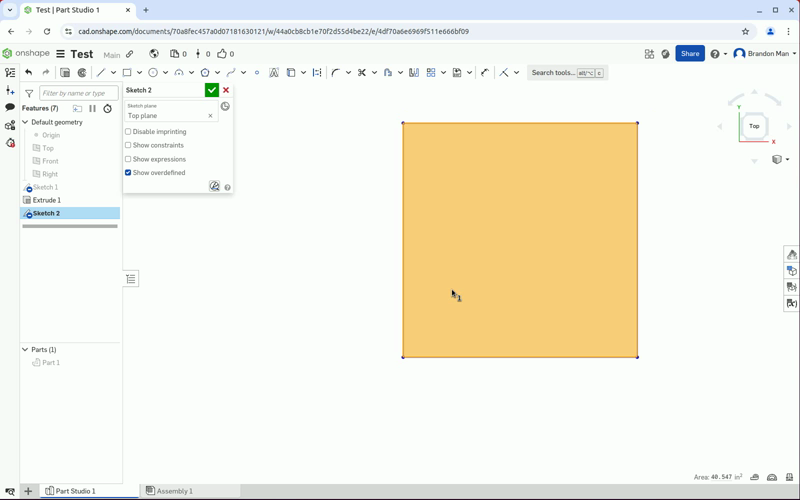
scroll(-6)
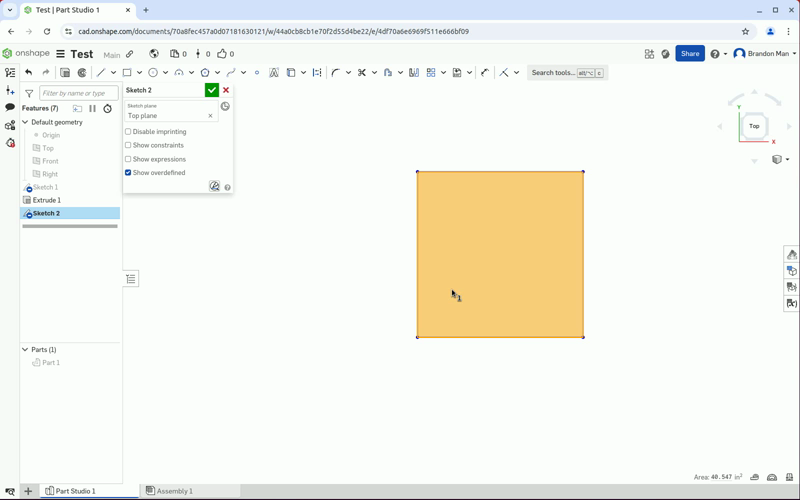
scroll(-6)
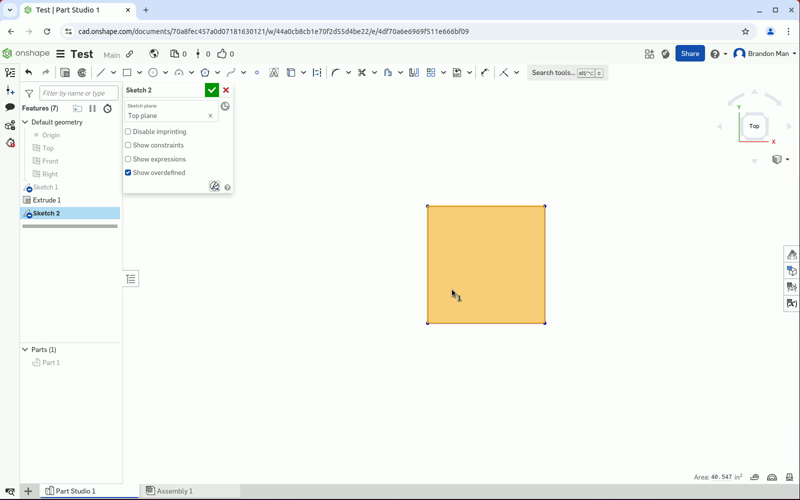
scroll(-6)
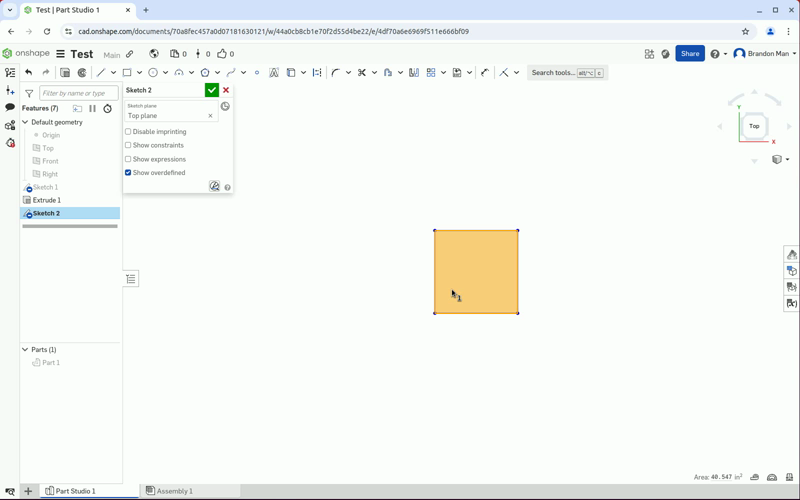
scroll(-6)
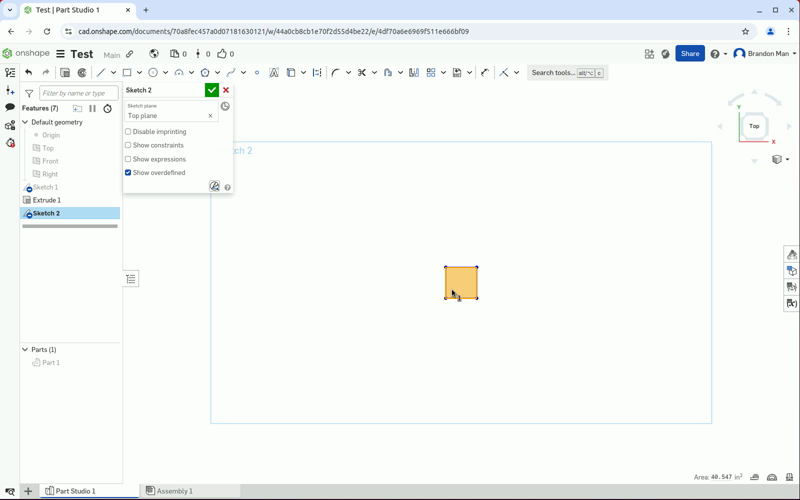
mouse_move(73, 352)
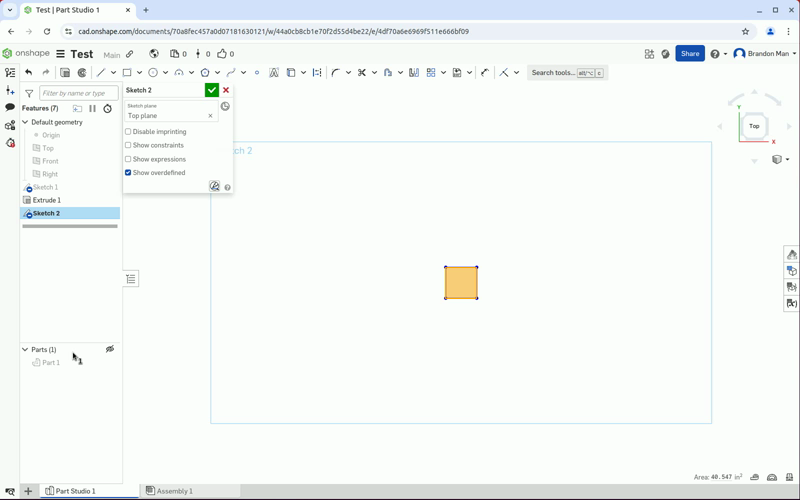
key(shift+y)
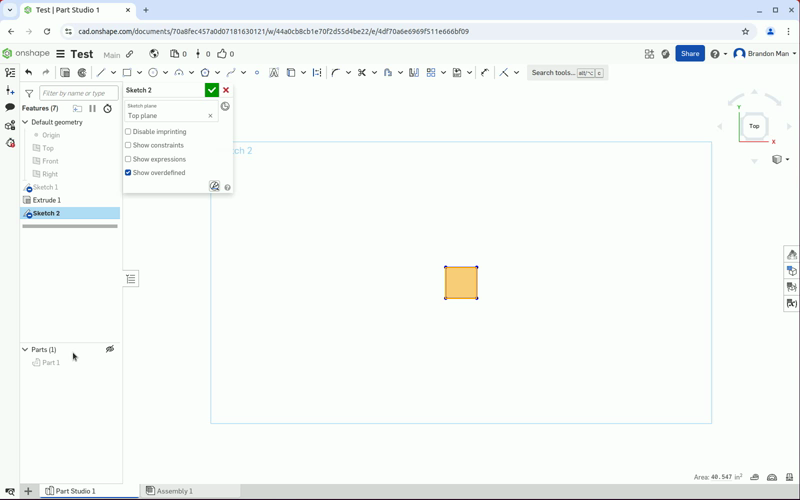
key(shift+e)
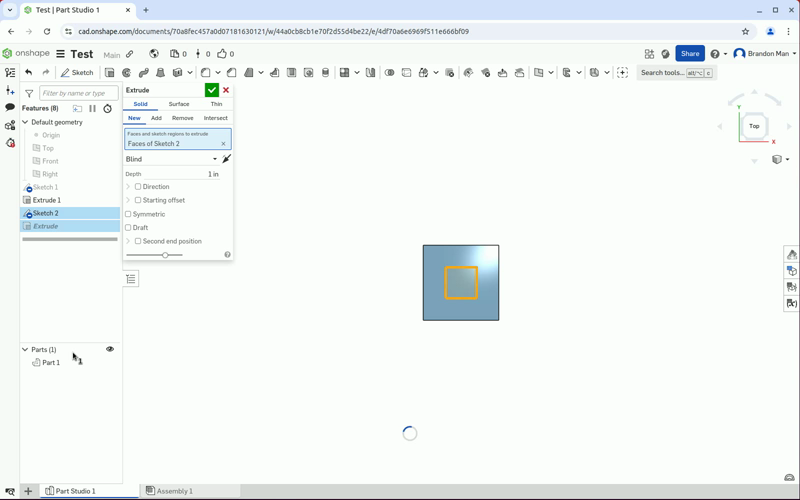
mouse_move(143, 106)
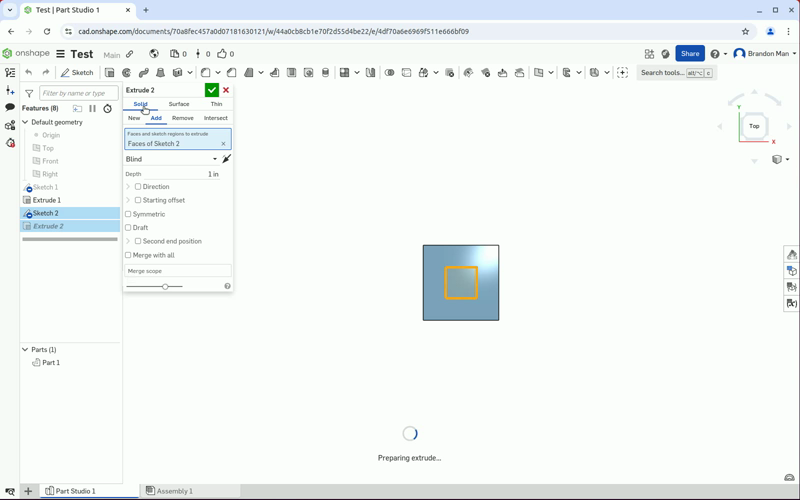
click(143, 106)
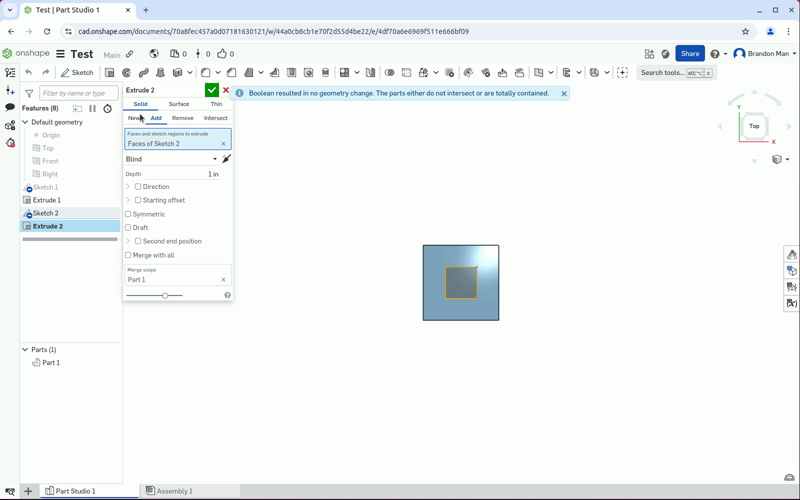
mouse_move(137, 120)
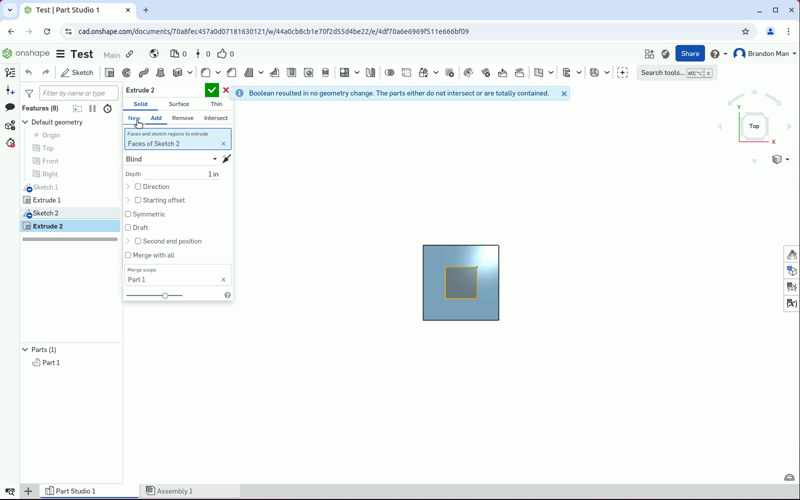
click(137, 120)
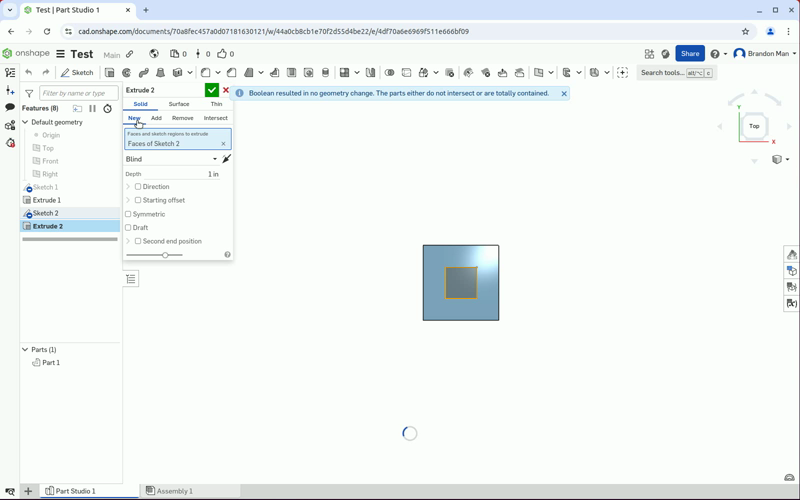
key(tab, 4)
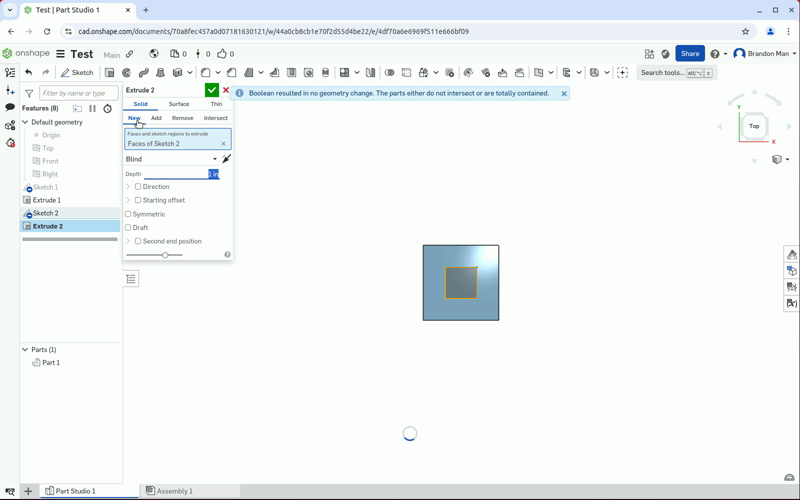
text(23.108)
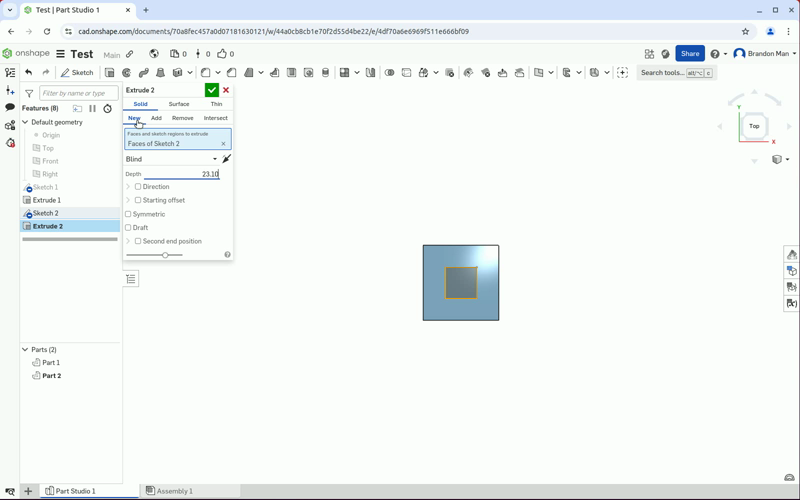
key(enter)
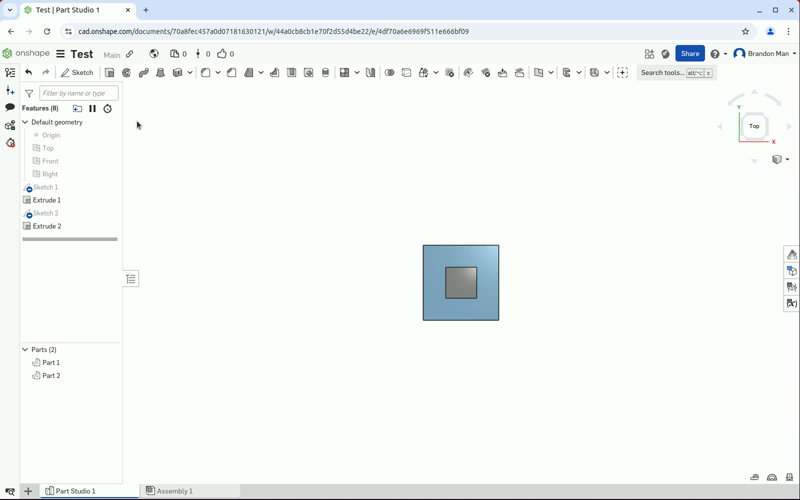
key(shift+h)
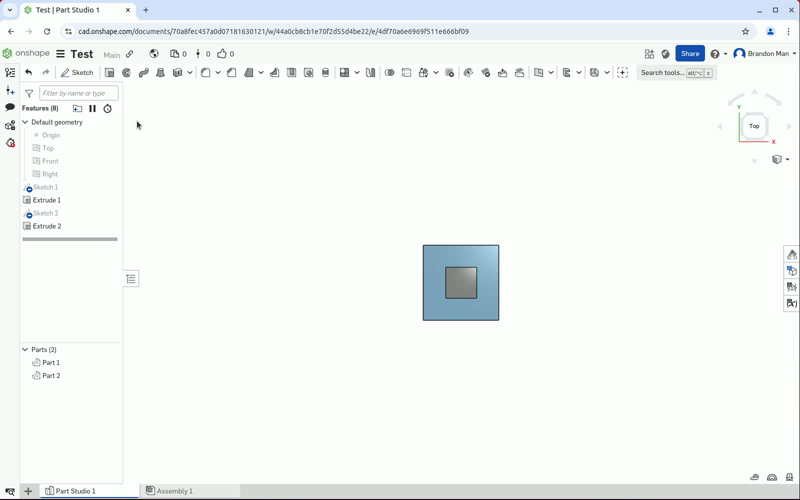
key(shift+h)
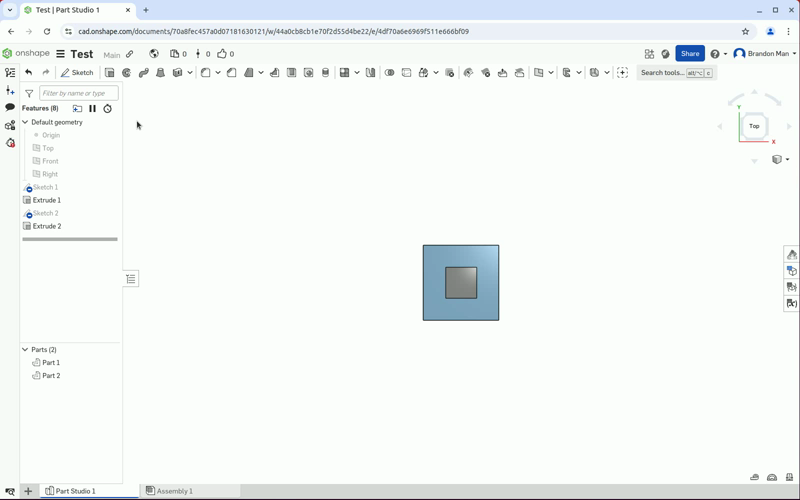
mouse_move(73, 189)
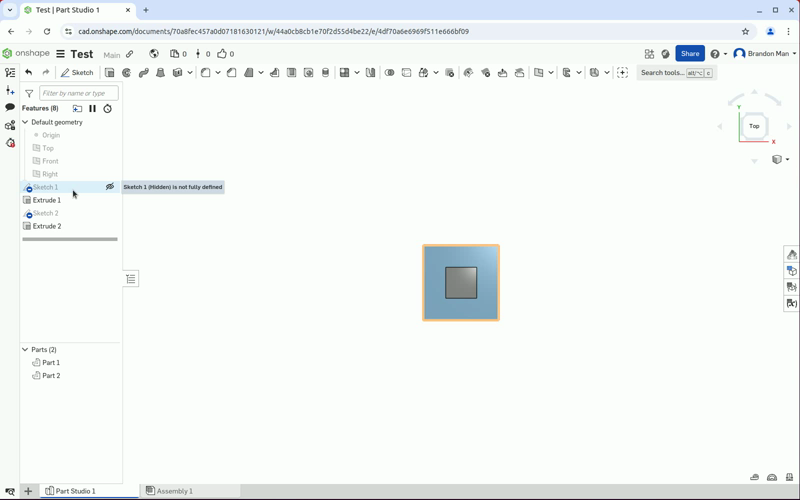
click(73, 189)
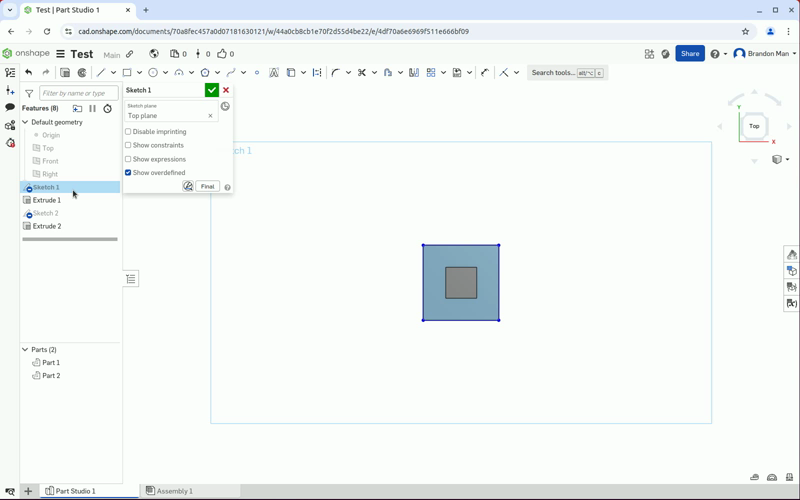
mouse_move(229, 92)
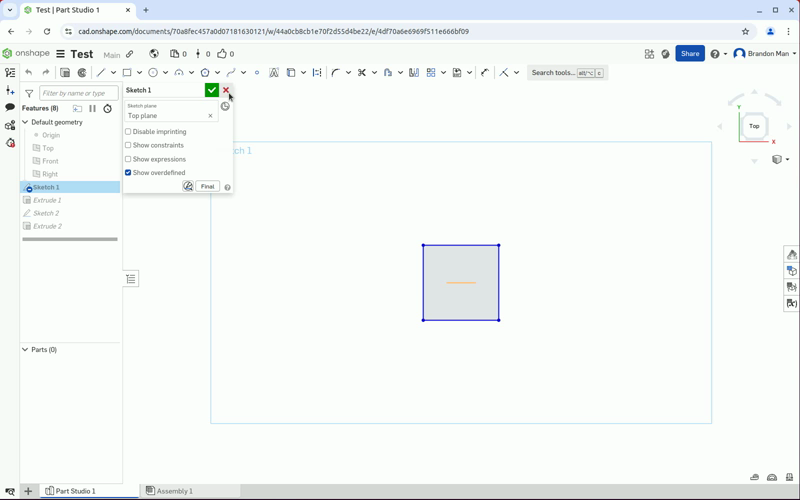
click(229, 92)
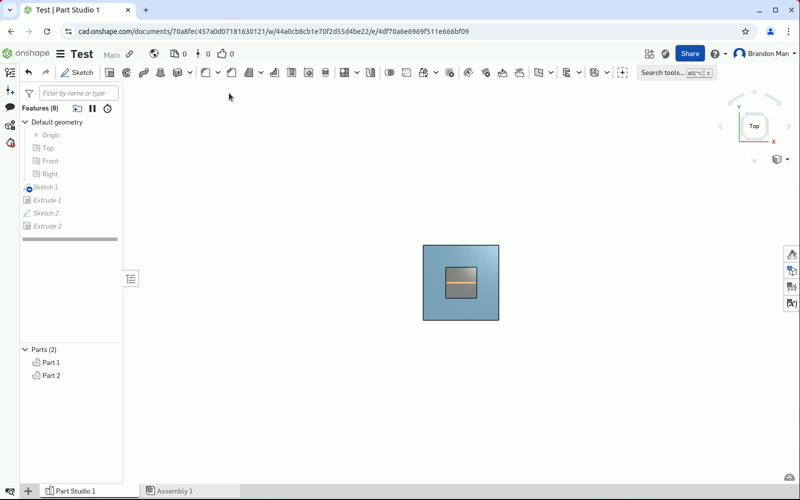
mouse_move(73, 352)
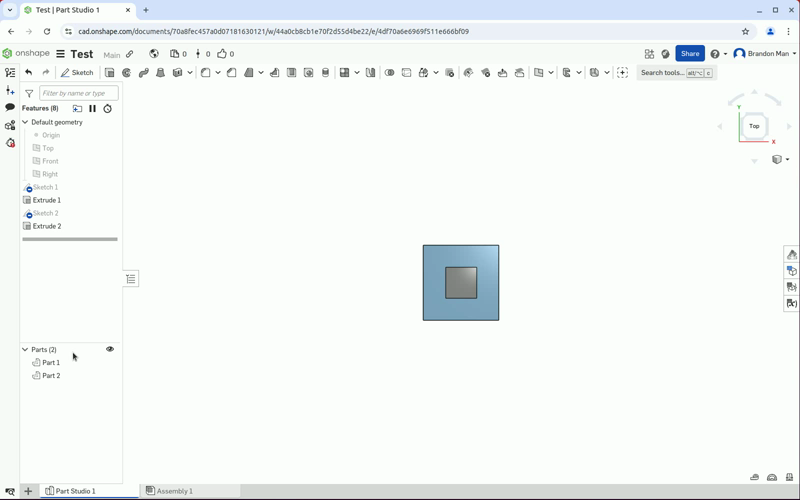
key(y)
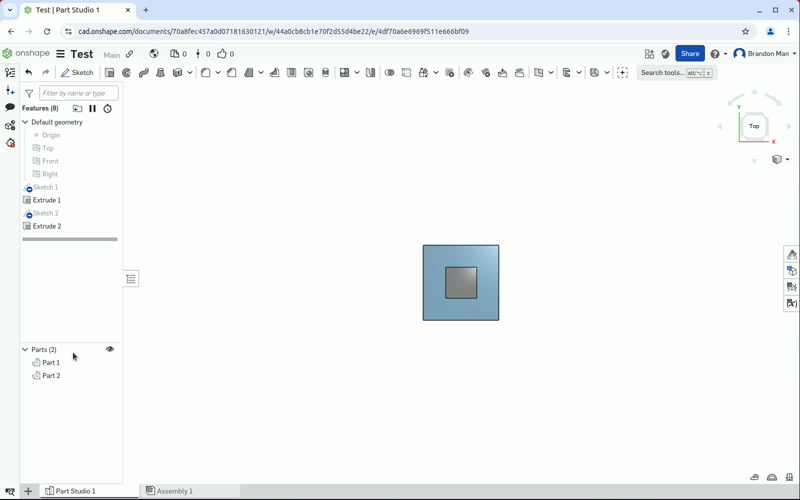
key(shift+p)
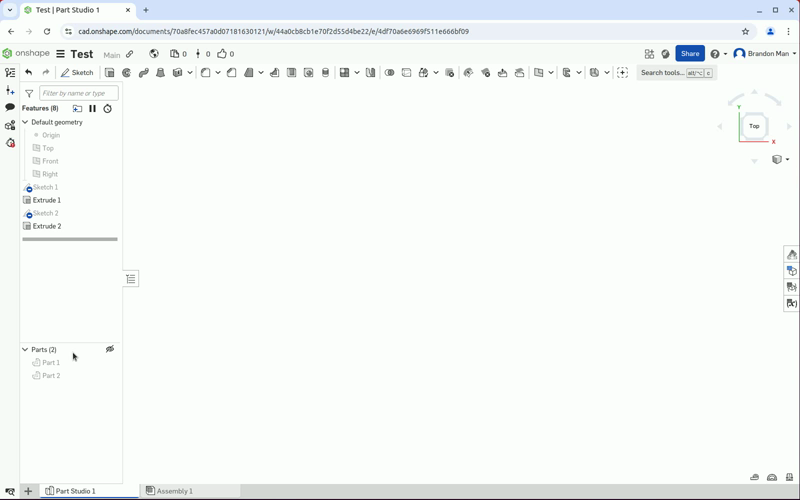
key(space)
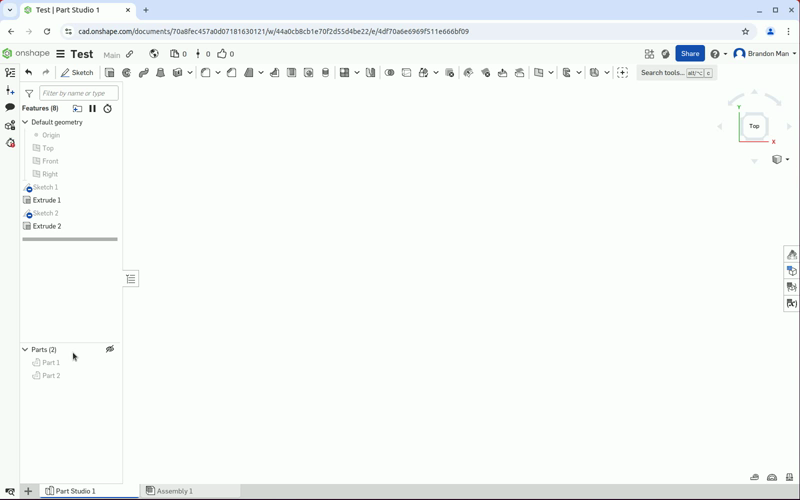
key_down(shift)
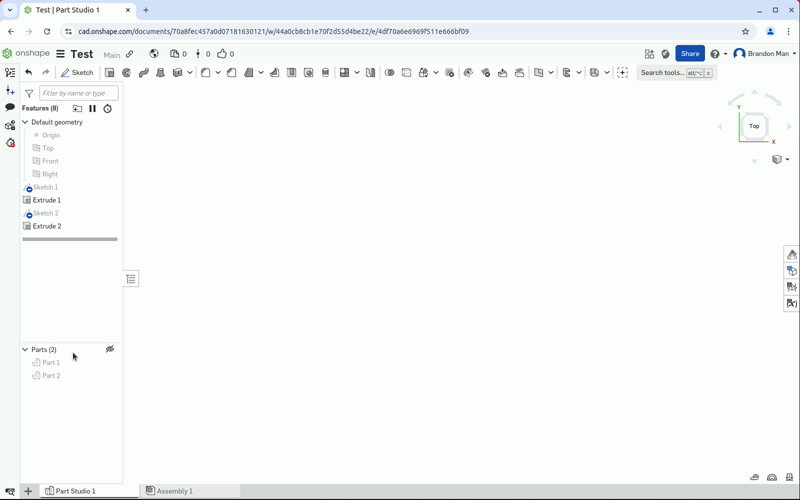
key(up)
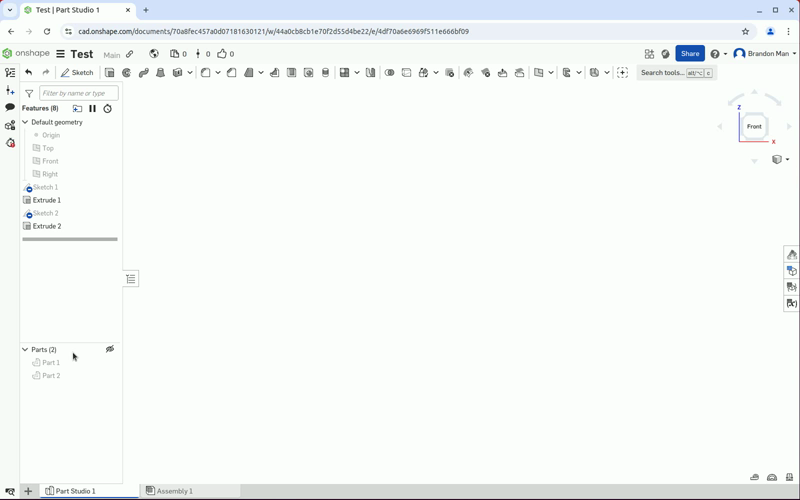
key_up(shift)
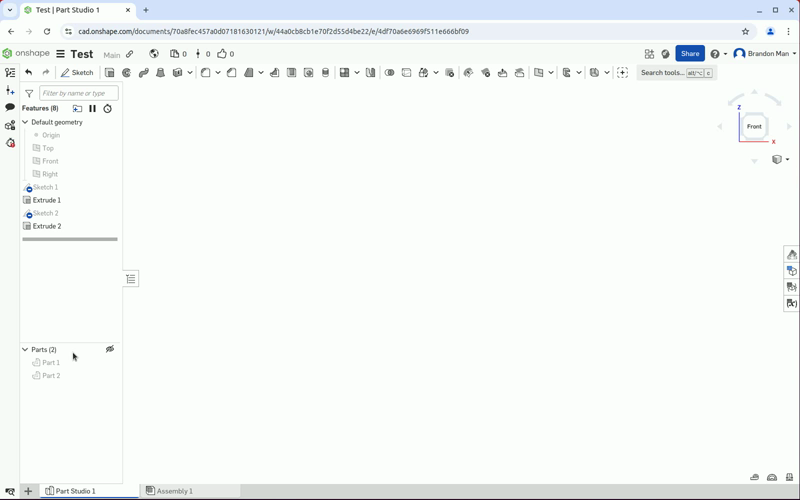
mouse_move(73, 352)
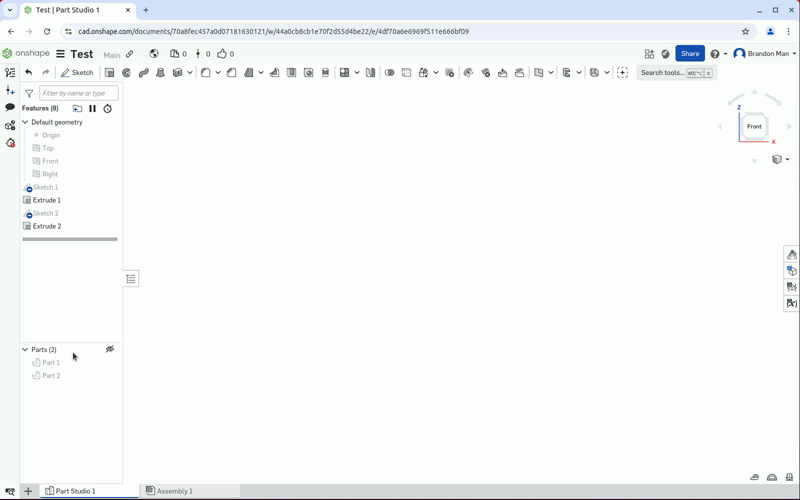
key(shift+y)
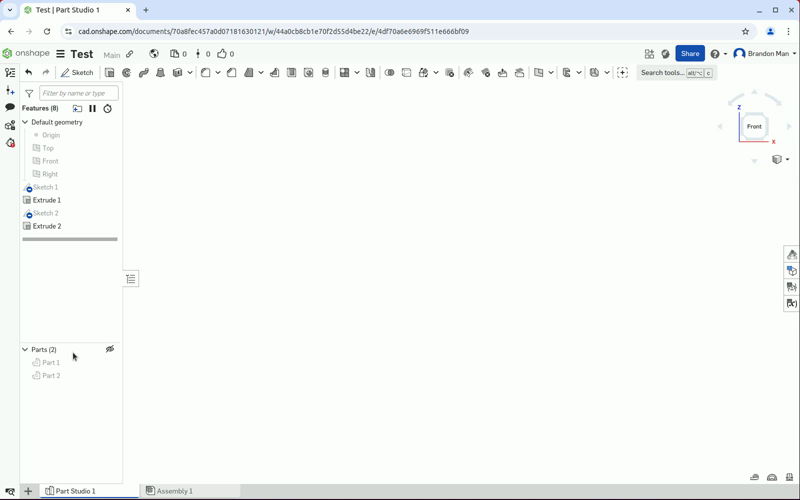
key(shift+s)
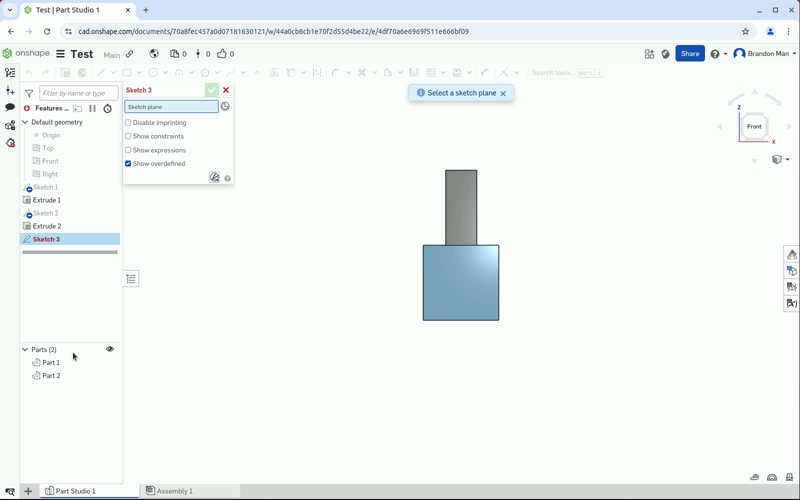
mouse_move(73, 163)
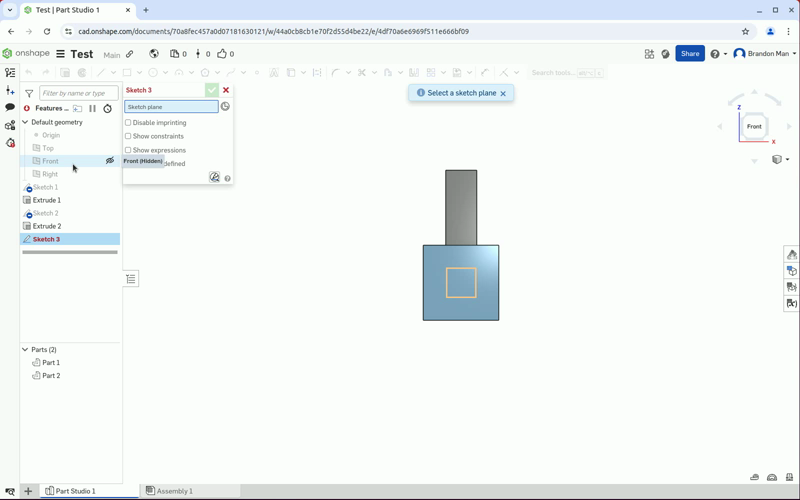
click(73, 163)
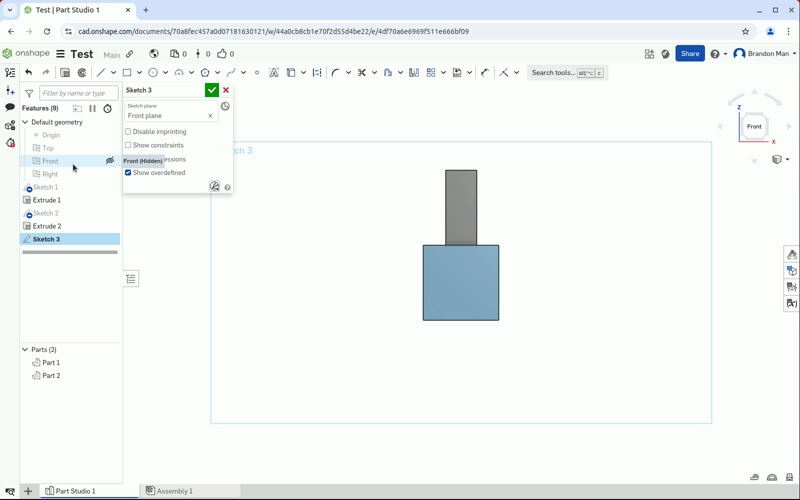
mouse_move(73, 352)
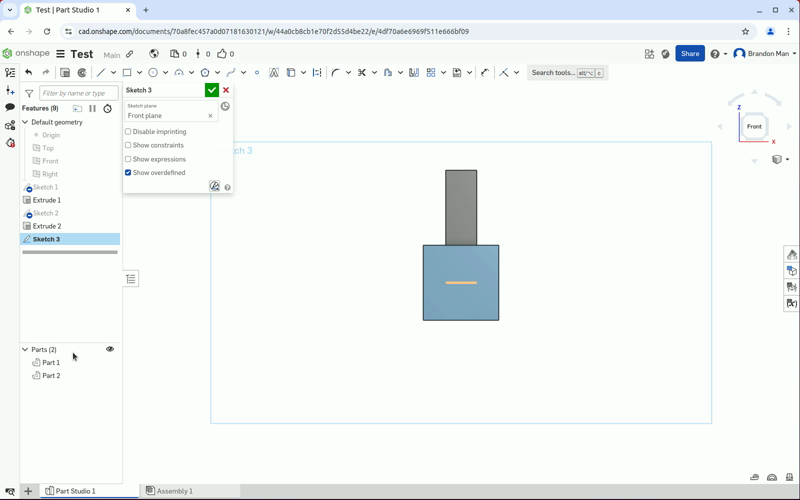
key(y)
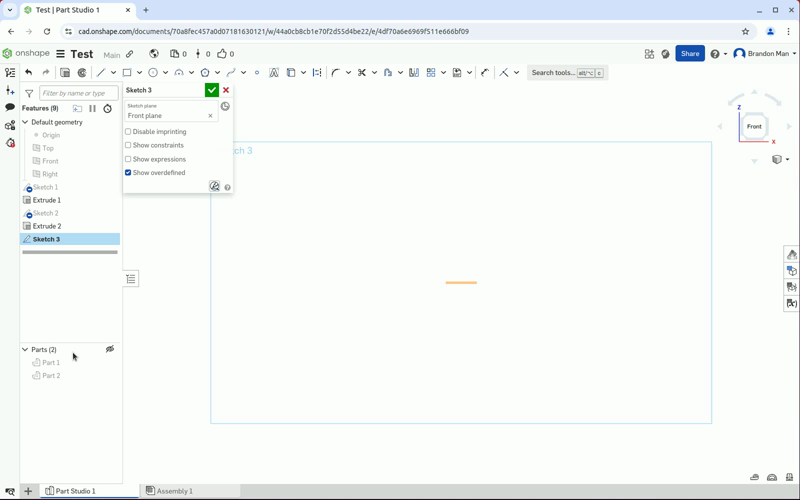
key(l)
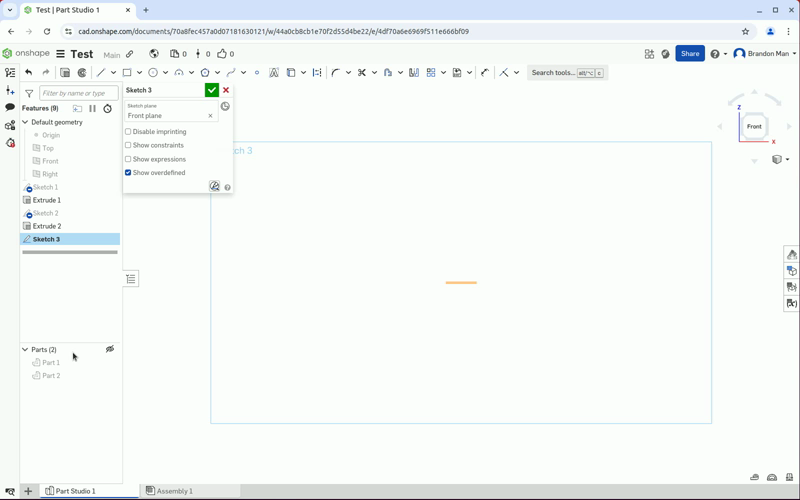
key_down(shift)
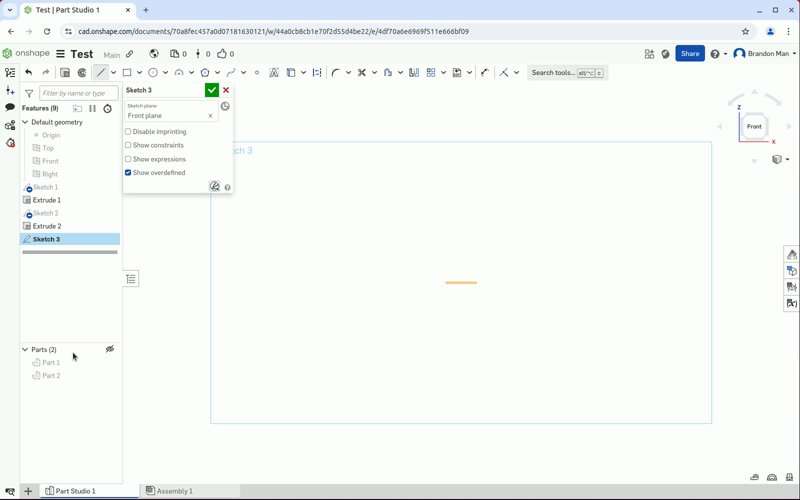
mouse_move(445, 298)
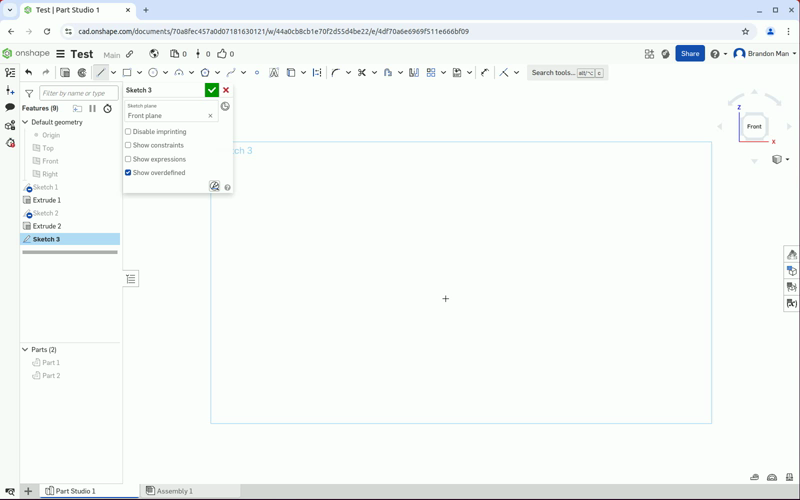
click(445, 298)
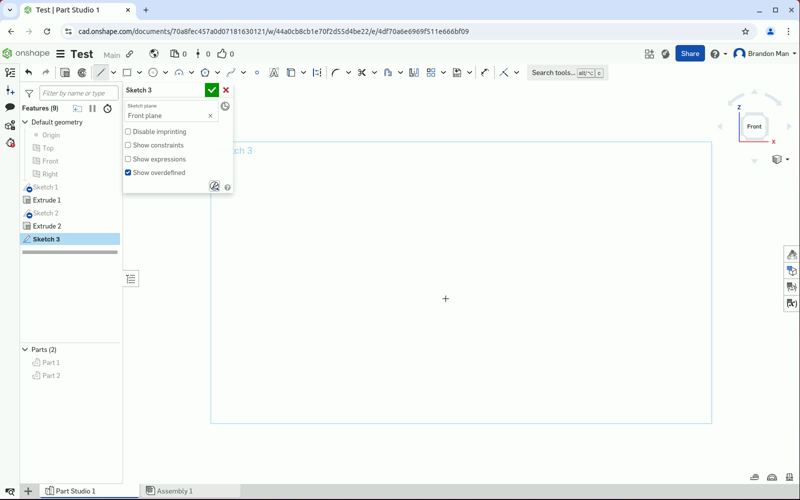
key_up(shift)
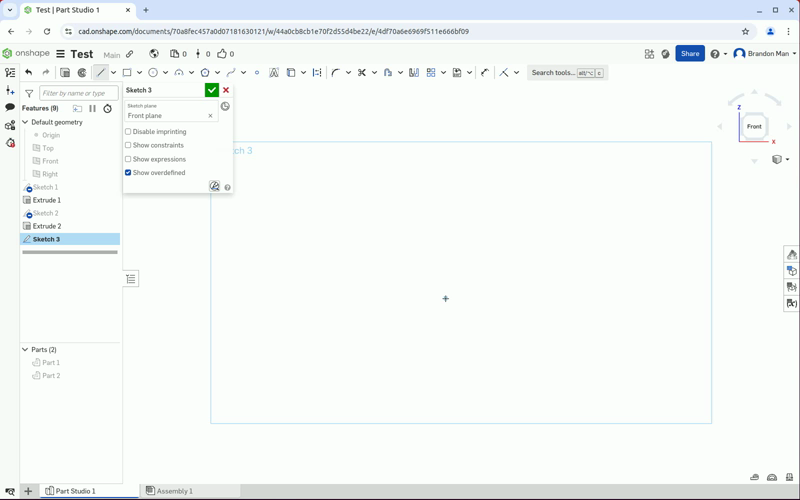
key_down(shift)
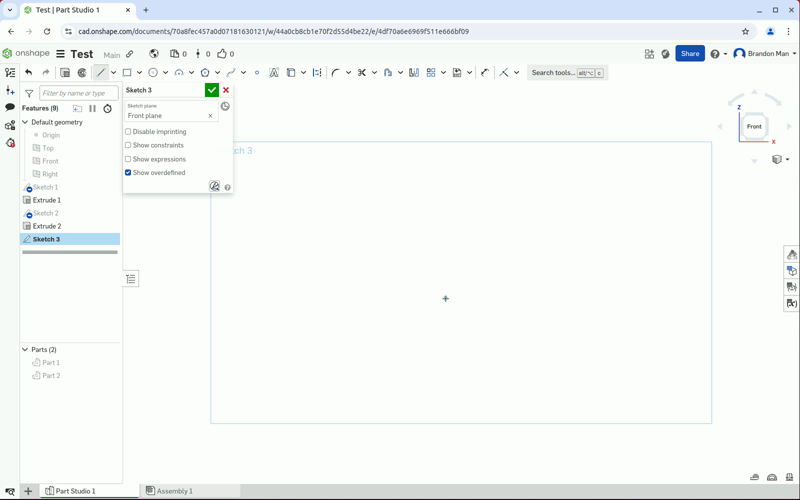
mouse_move(475, 298)
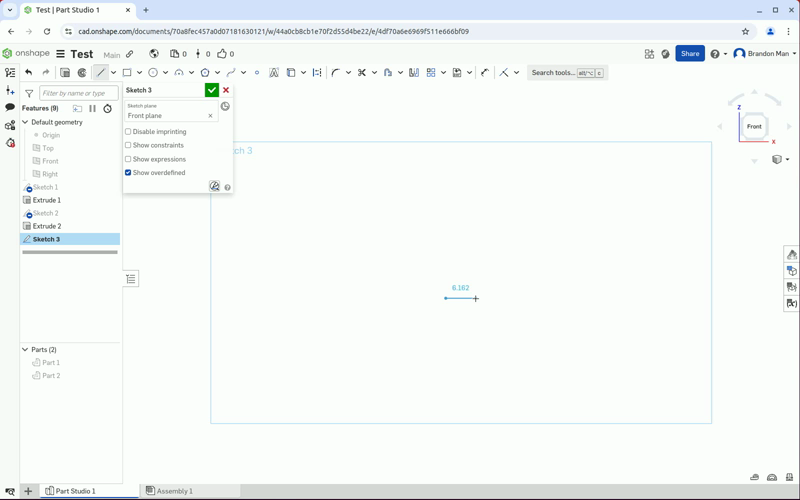
mouse_move(476, 298)
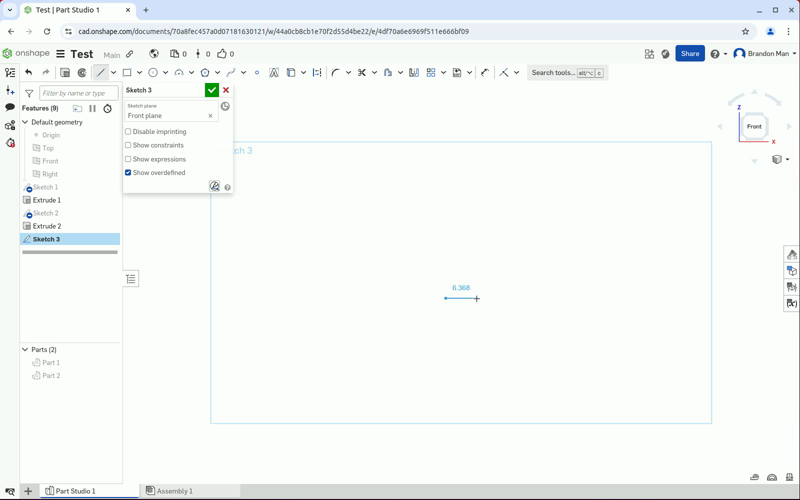
click(476, 298)
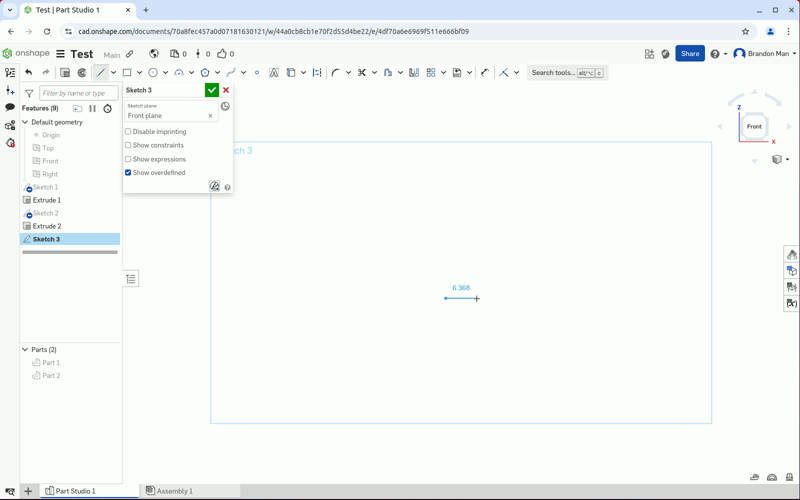
key_up(shift)
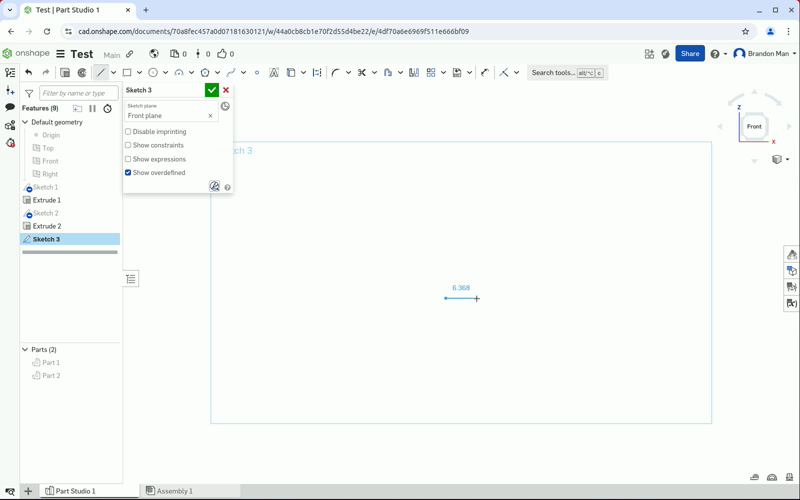
key_down(shift)
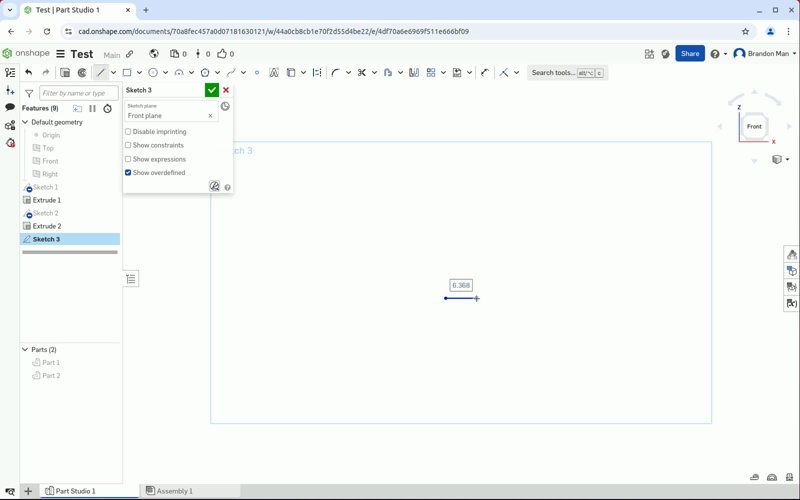
mouse_move(506, 298)
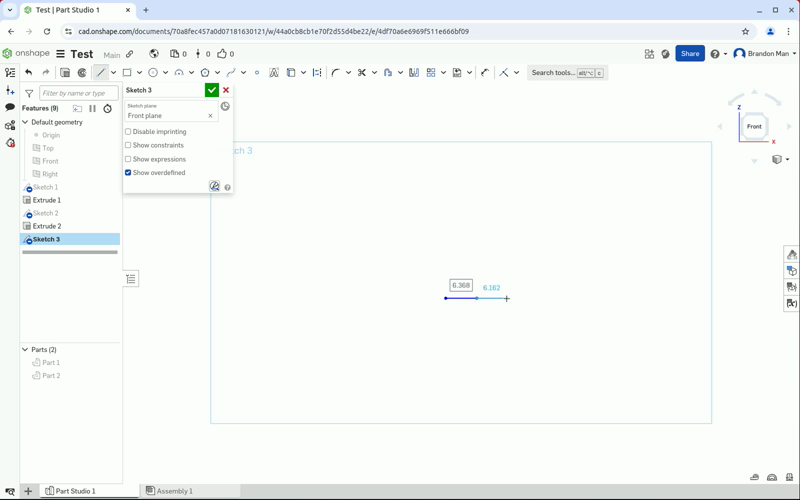
mouse_move(476, 267)
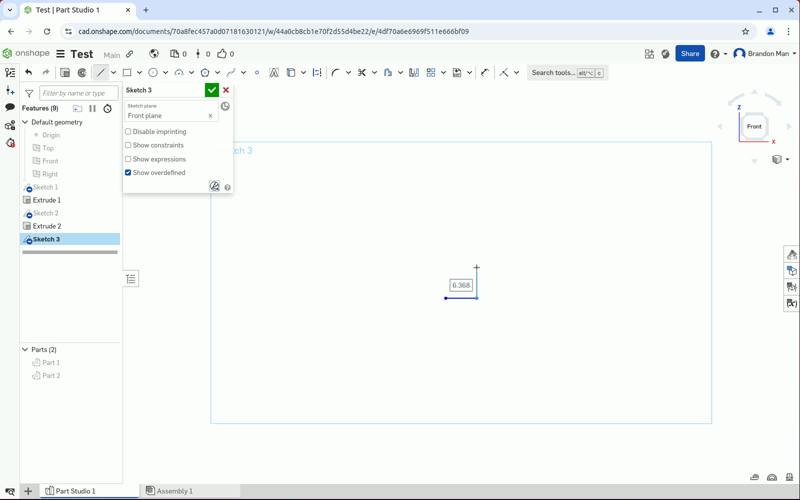
click(476, 267)
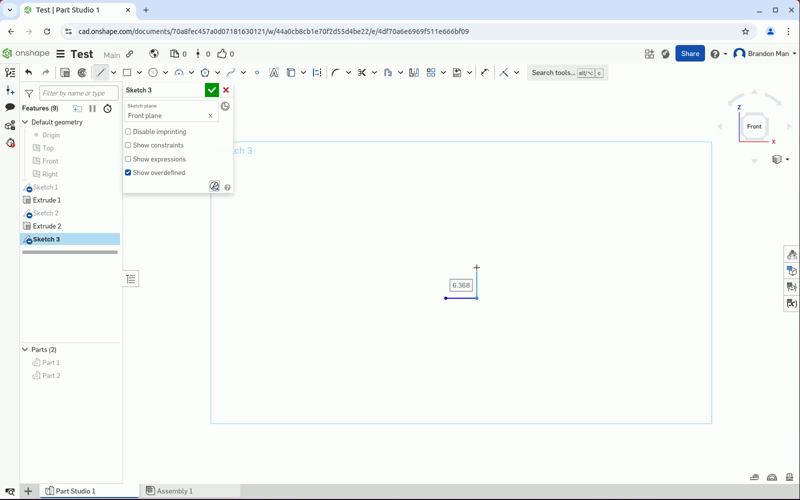
key_up(shift)
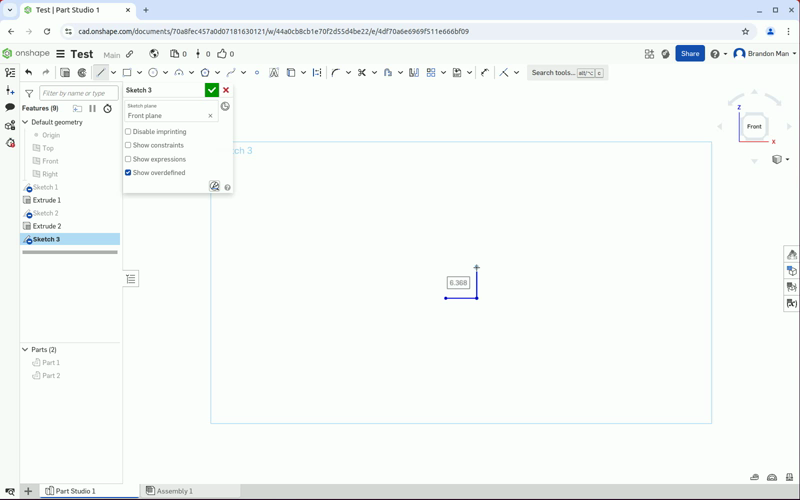
key_down(shift)
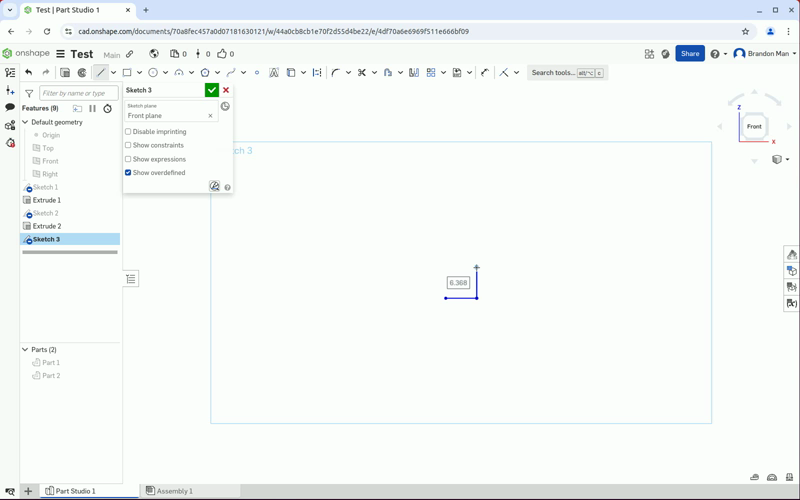
mouse_move(506, 267)
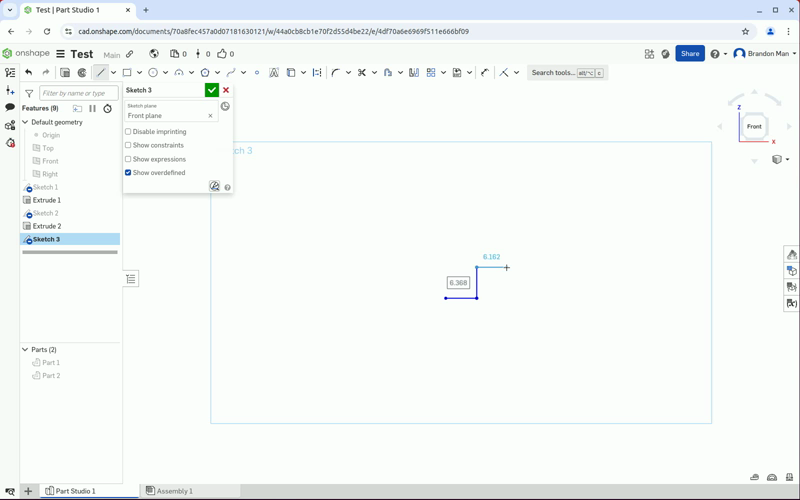
mouse_move(445, 267)
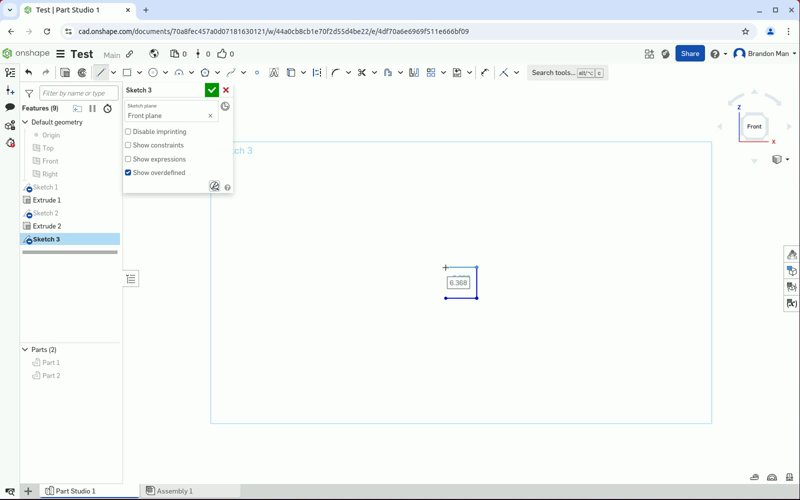
click(445, 267)
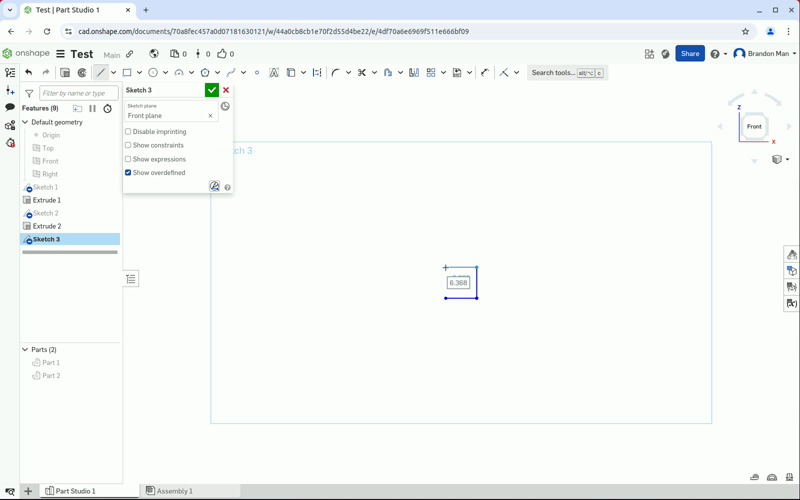
key_up(shift)
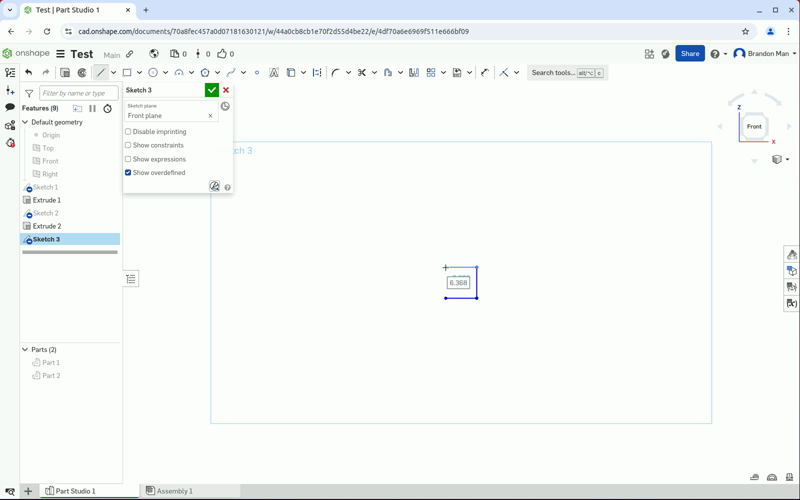
mouse_move(475, 267)
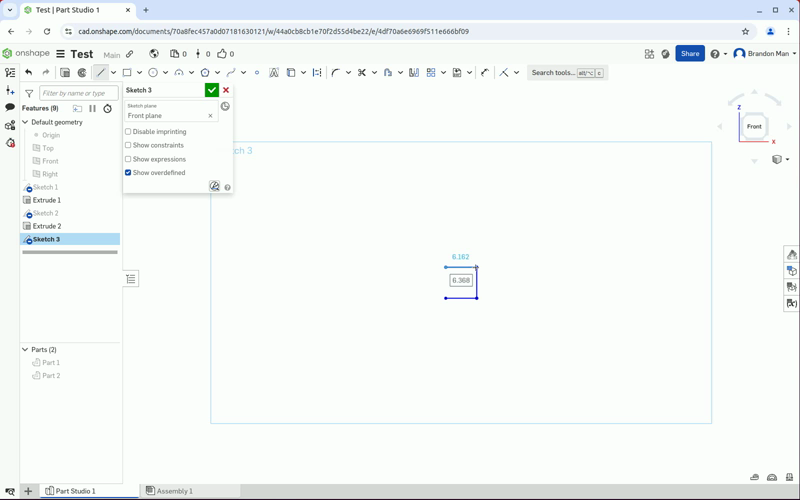
key_down(shift)
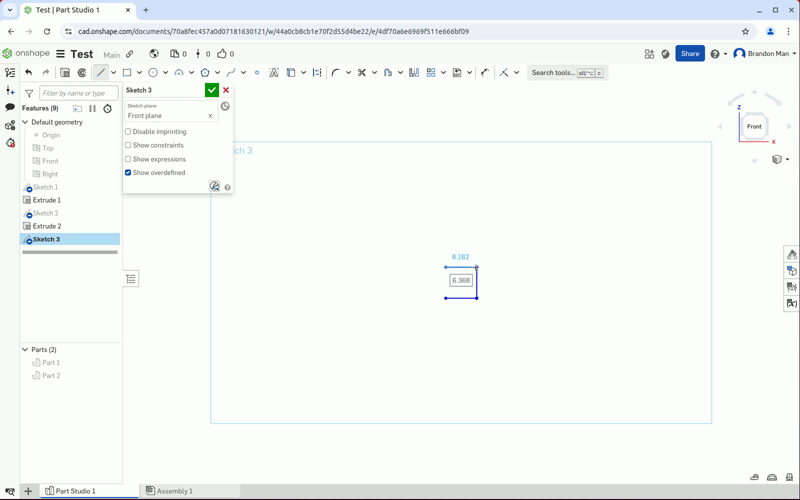
mouse_move(445, 298)
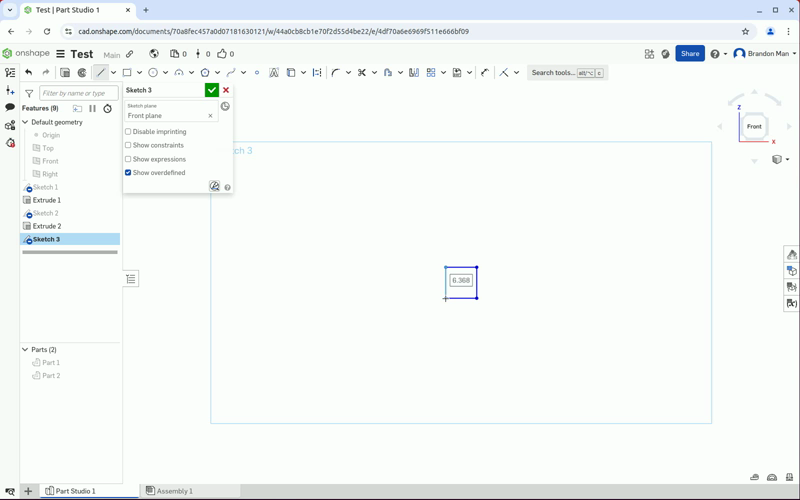
key_up(shift)
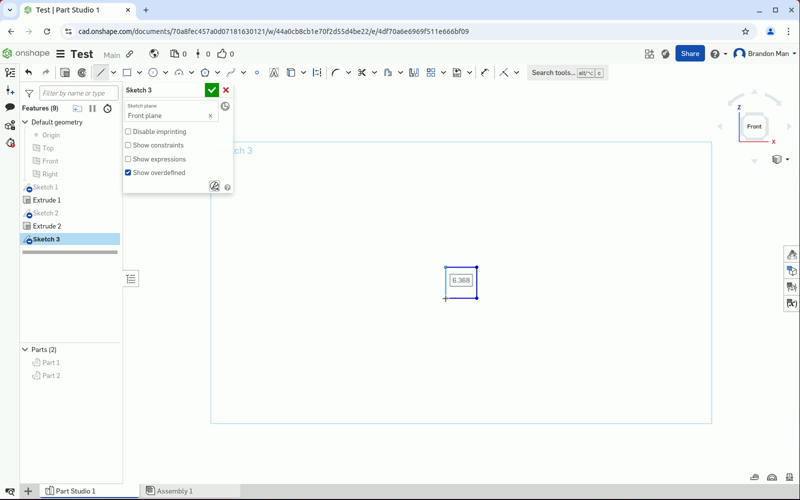
click(445, 298)
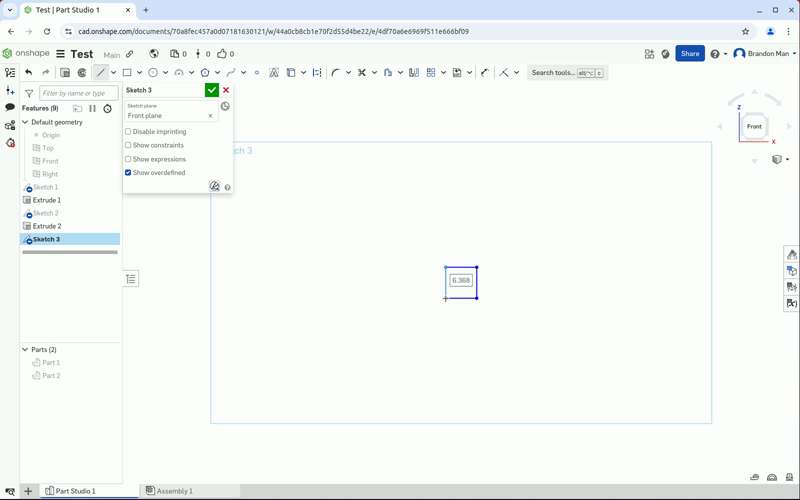
key(esc)
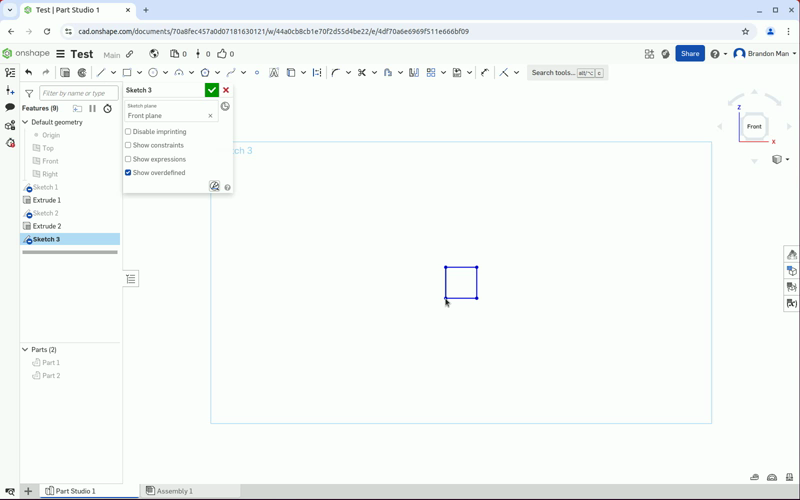
mouse_move(457, 295)
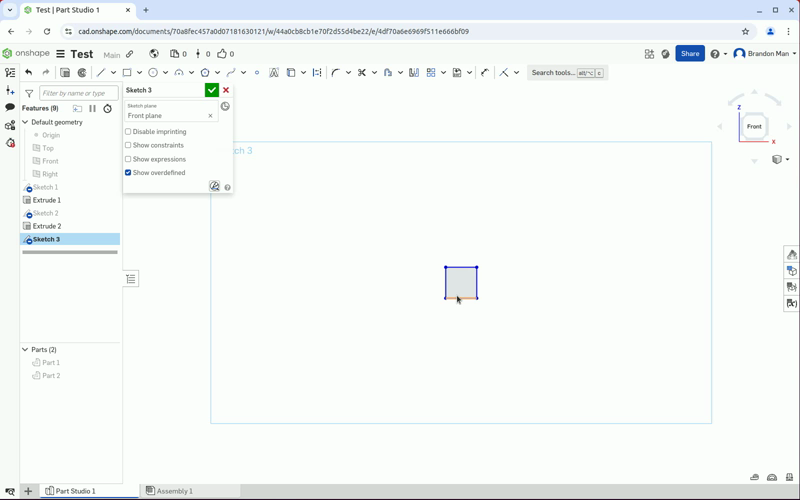
scroll(6)
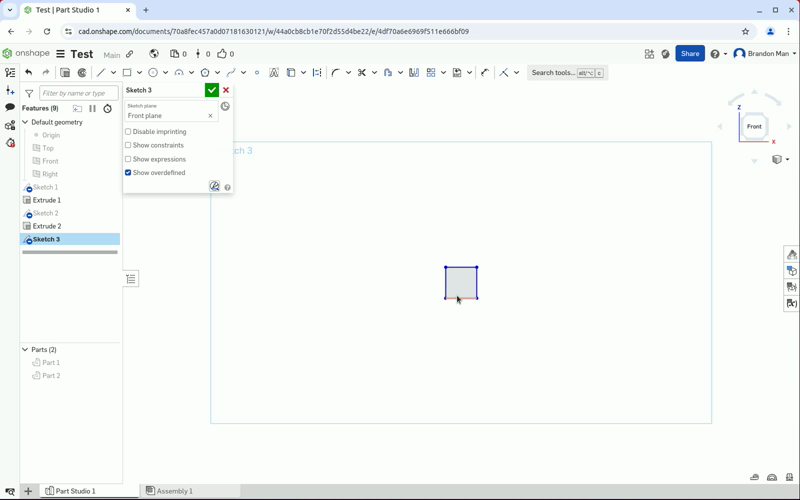
scroll(6)
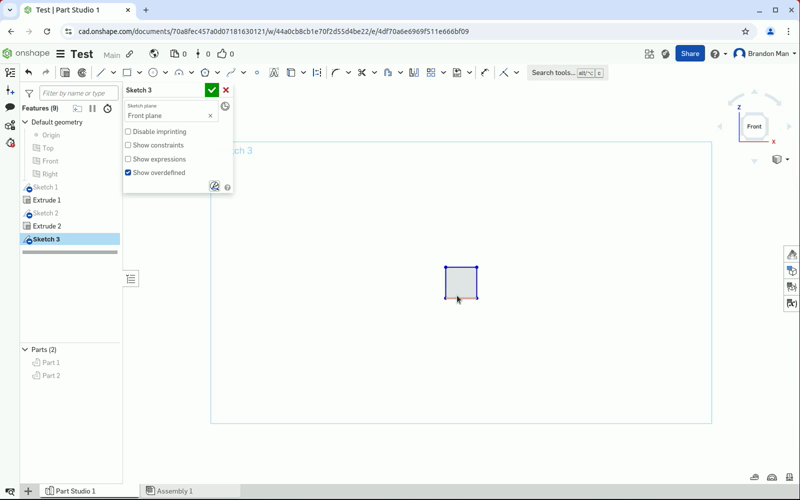
scroll(6)
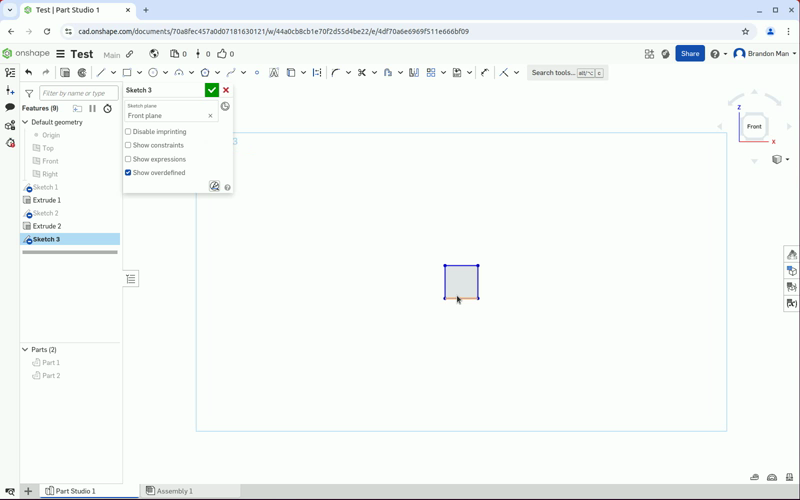
scroll(6)
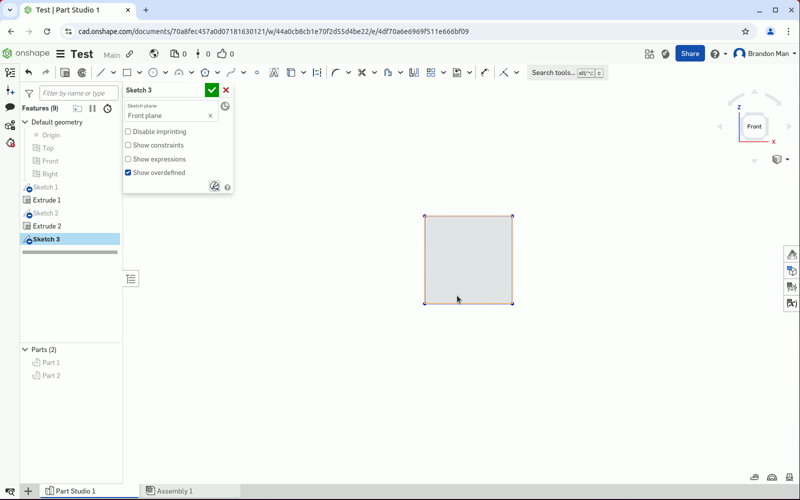
scroll(6)
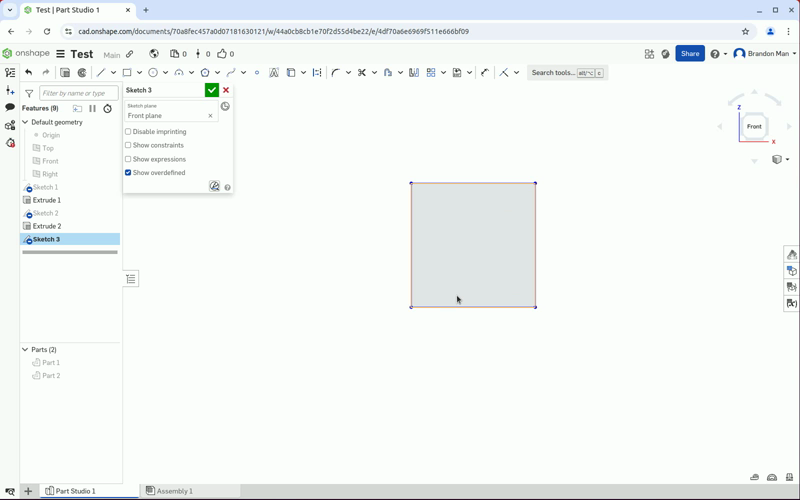
scroll(6)
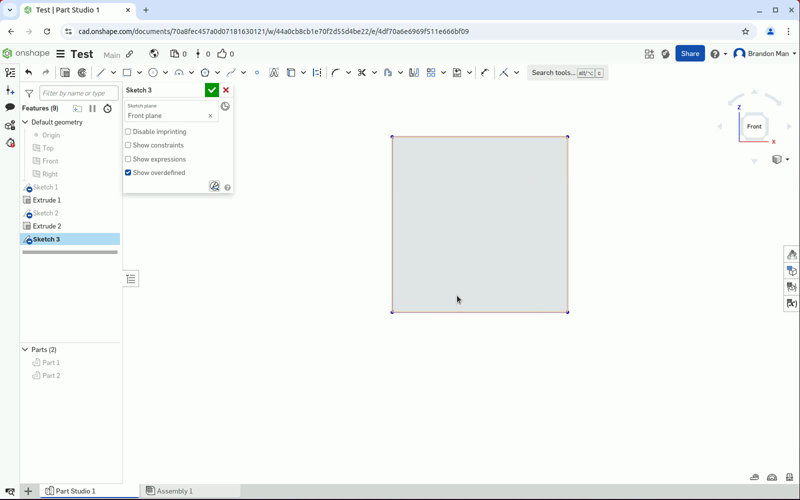
scroll(6)
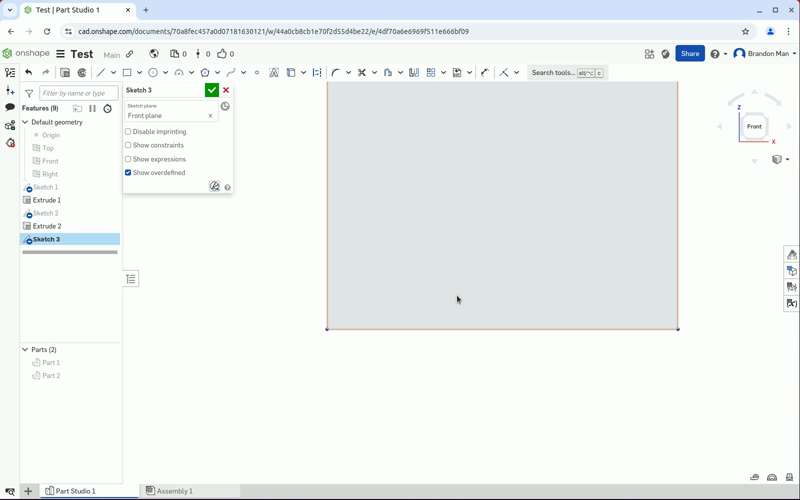
click(457, 295)
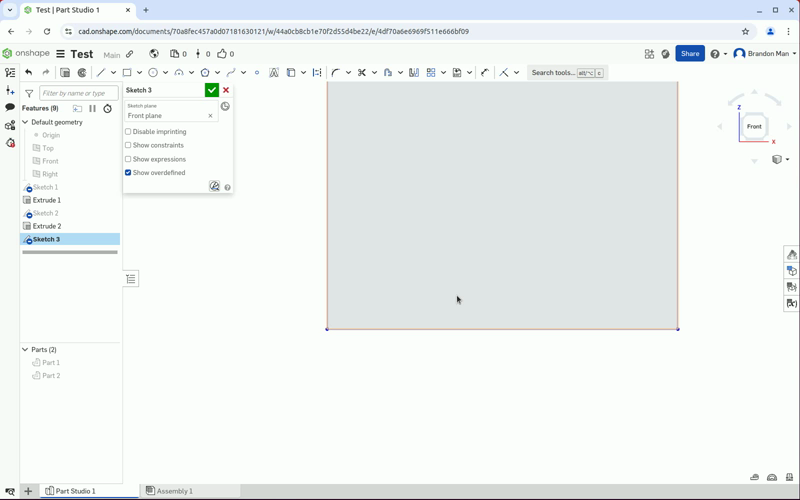
scroll(-6)
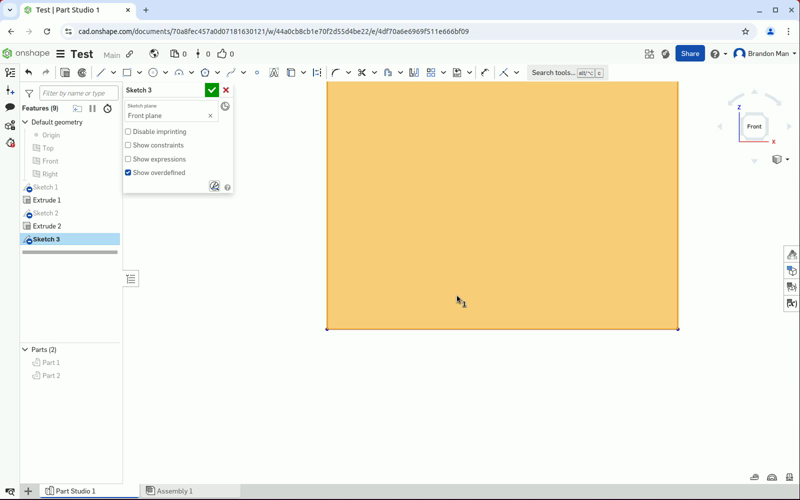
scroll(-6)
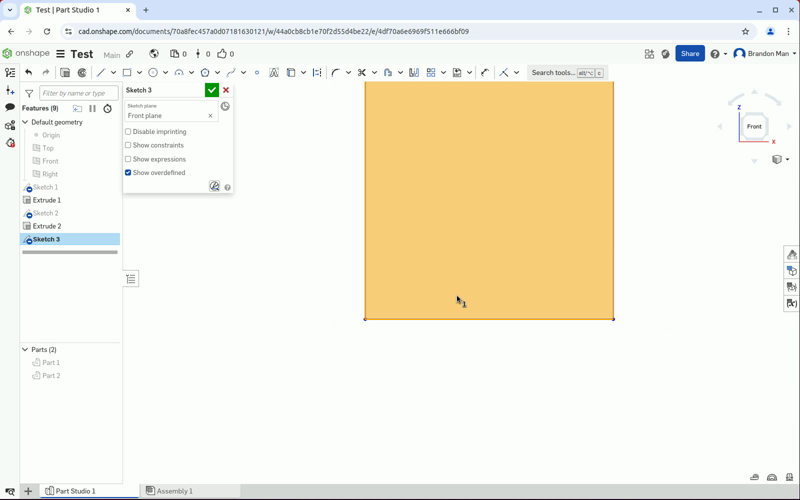
scroll(-6)
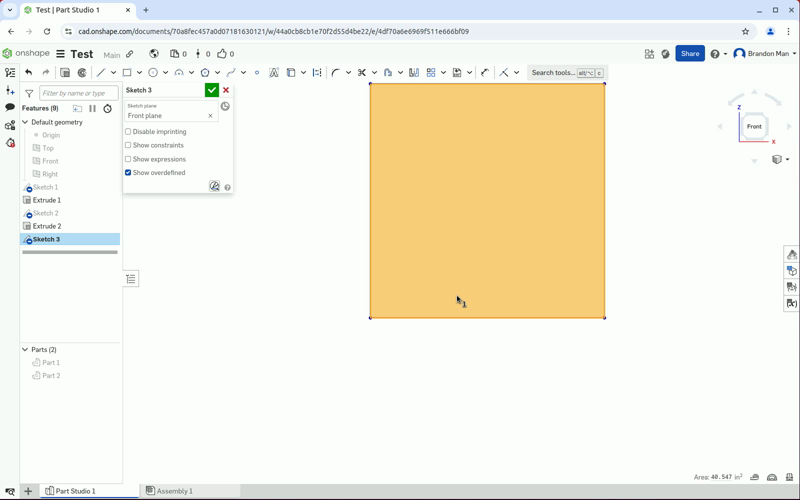
scroll(-6)
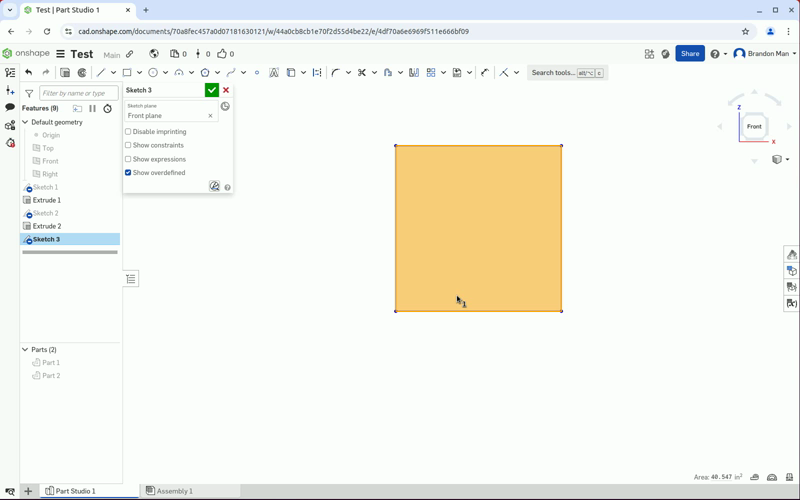
scroll(-6)
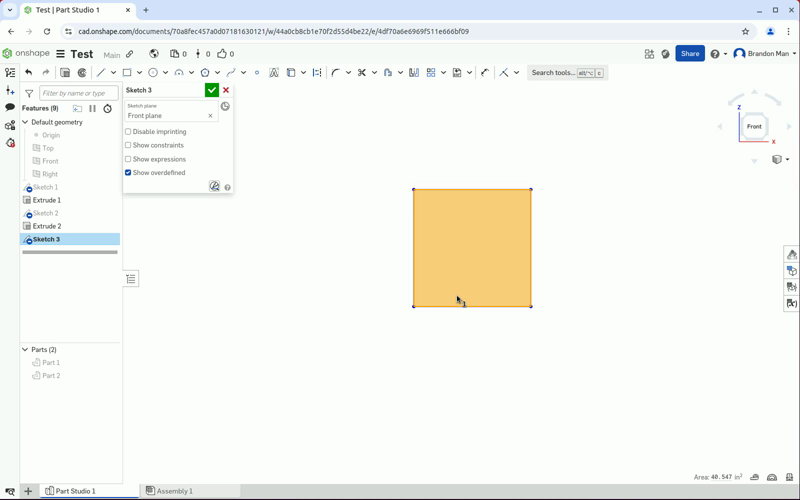
scroll(-6)
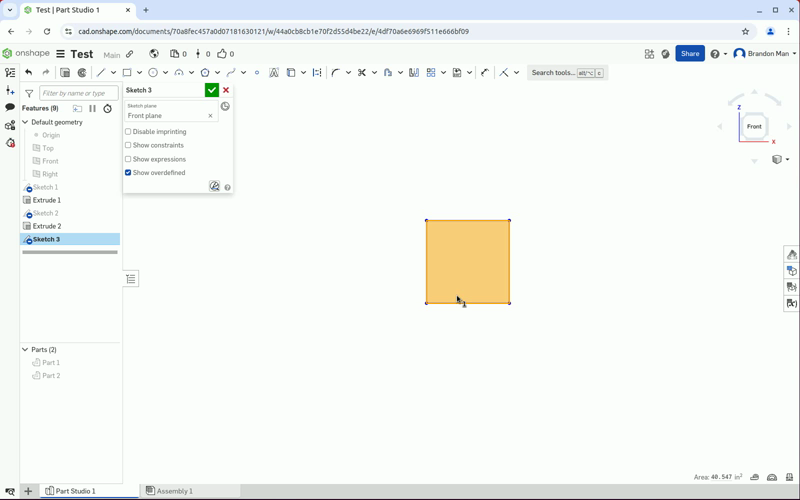
scroll(-6)
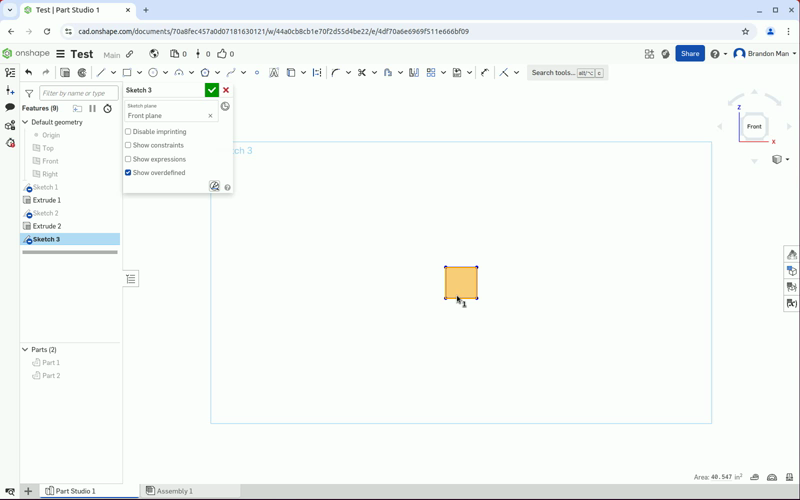
mouse_move(73, 352)
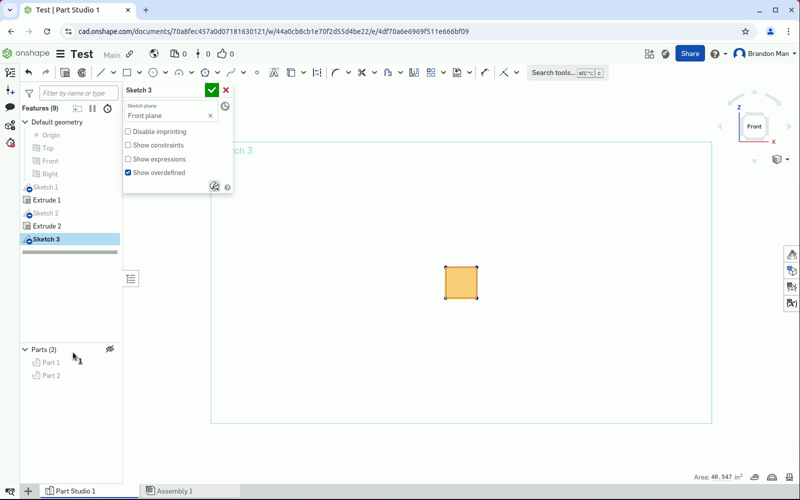
key(shift+y)
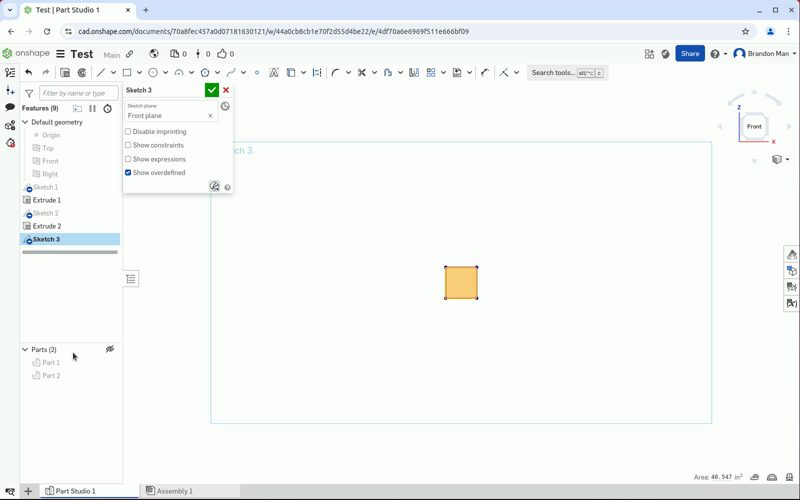
key(shift+e)
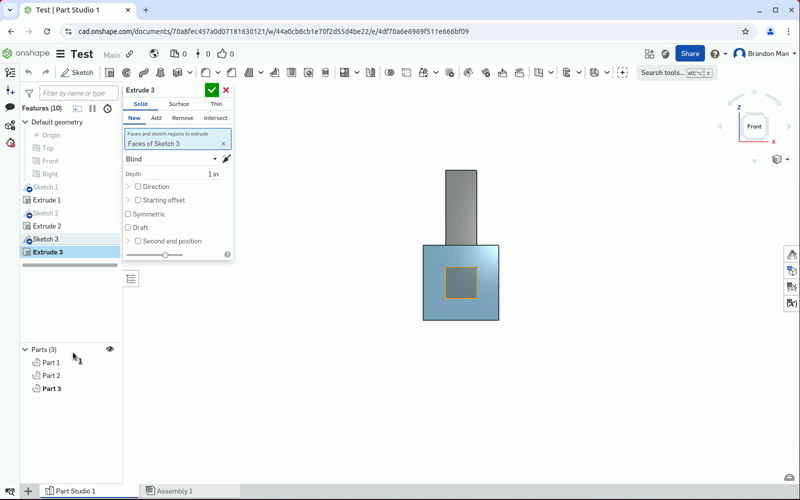
mouse_move(143, 106)
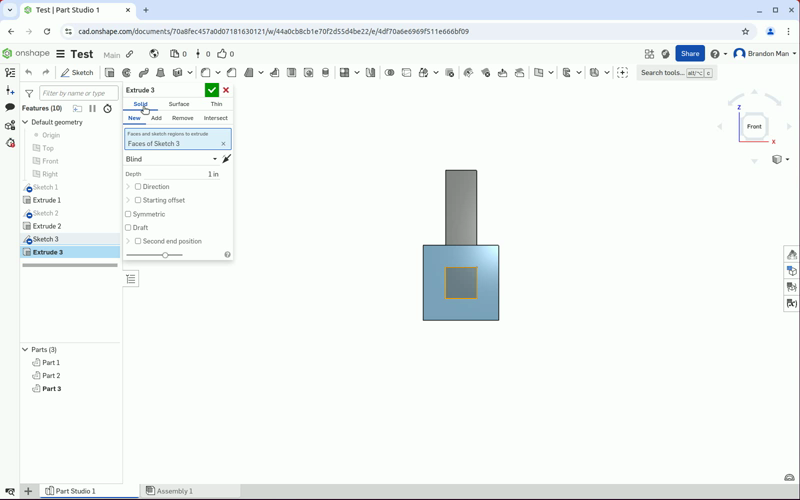
click(143, 106)
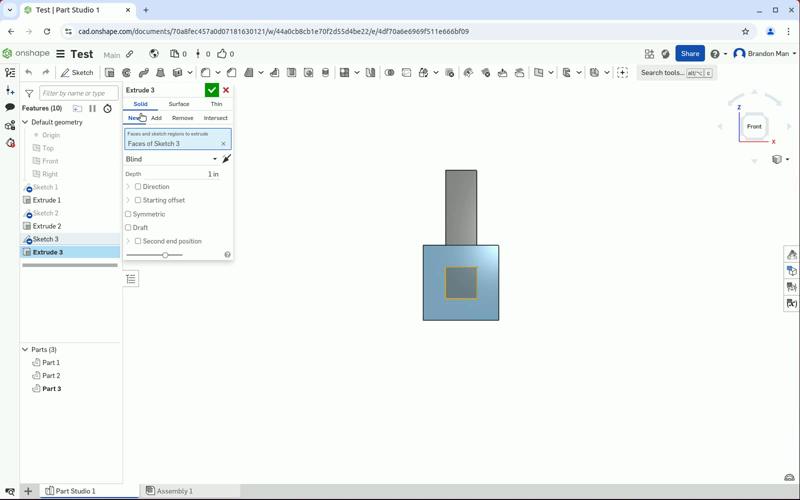
mouse_move(137, 120)
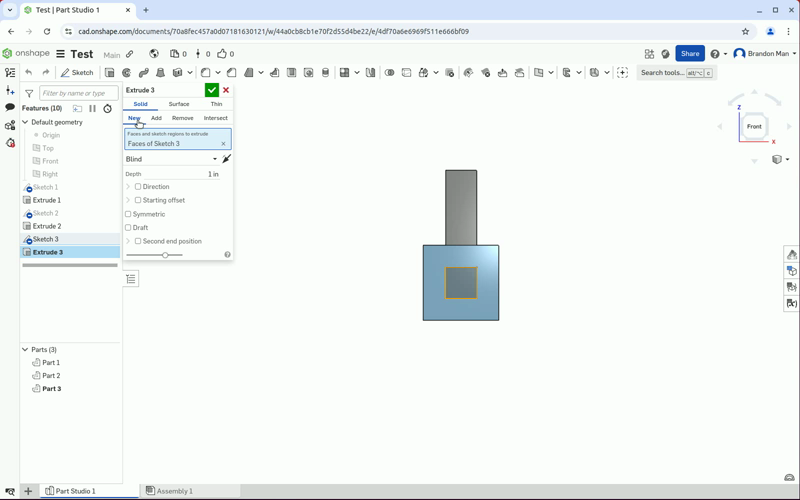
click(137, 120)
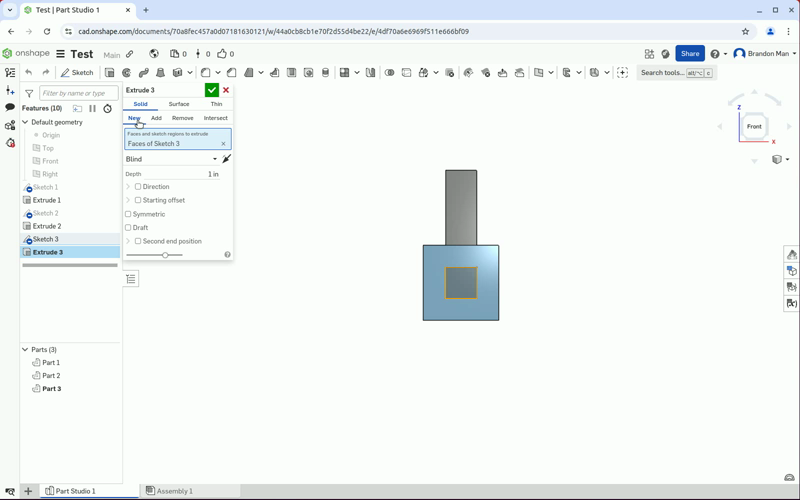
key(tab, 4)
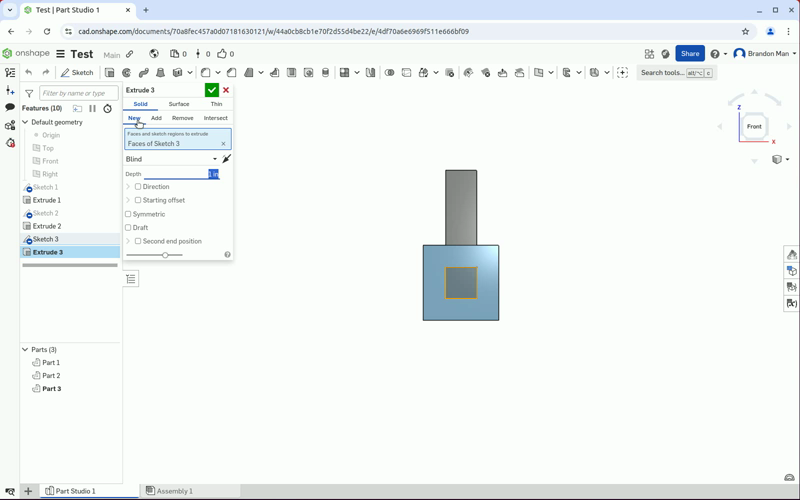
text(23.108)
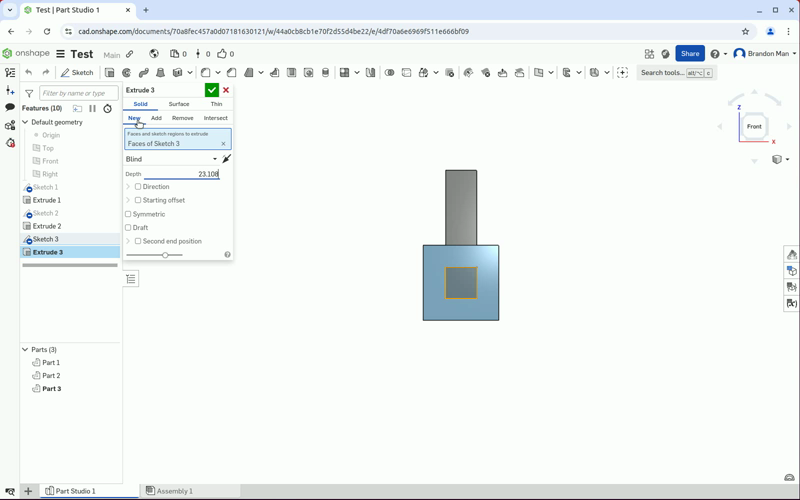
key(enter)
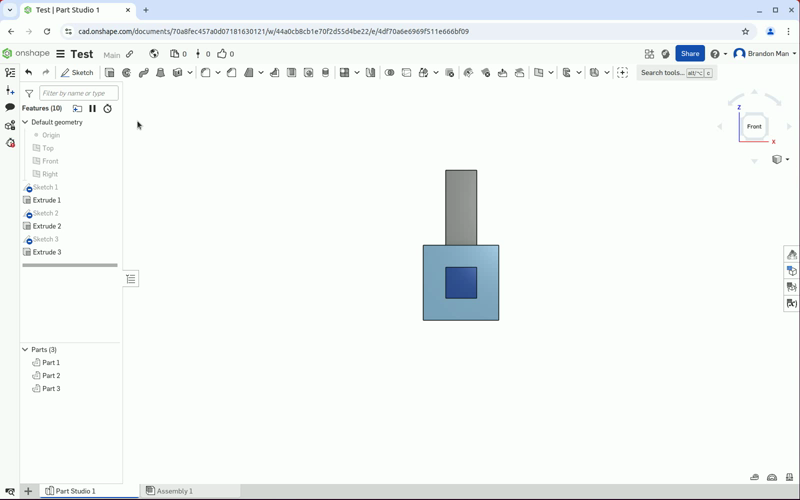
key(shift+h)
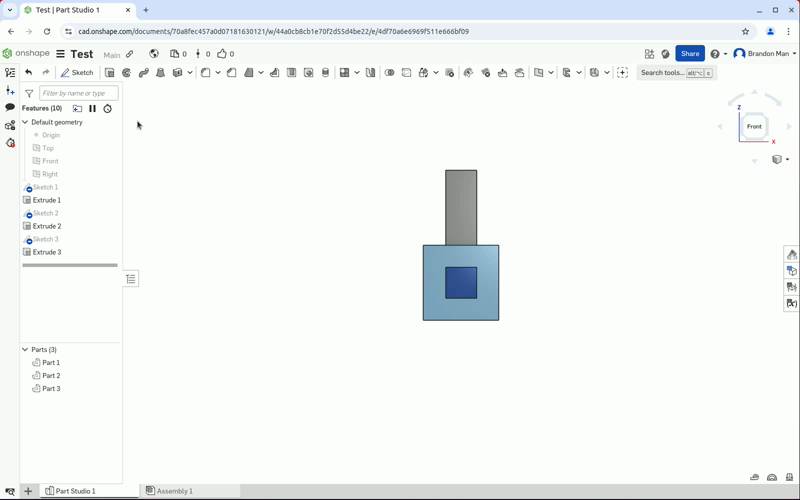
key(shift+h)
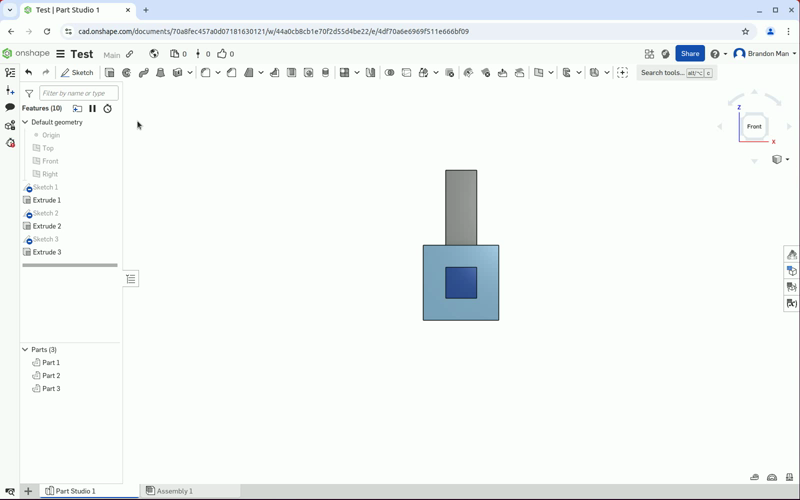
mouse_move(73, 189)
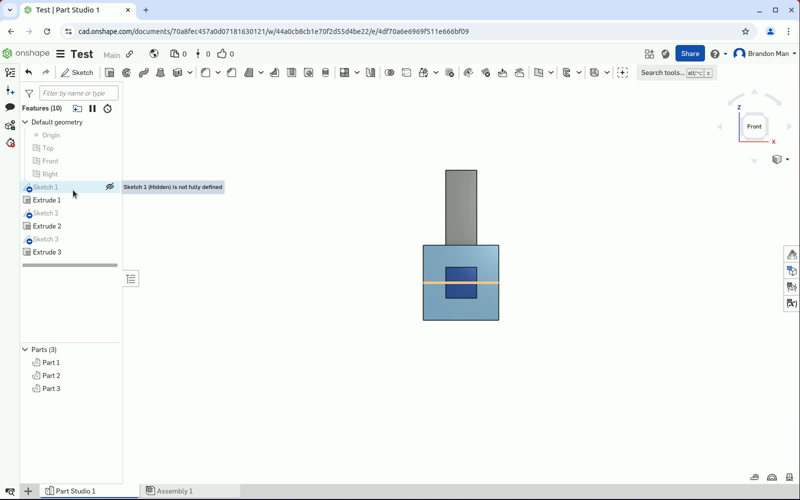
click(73, 189)
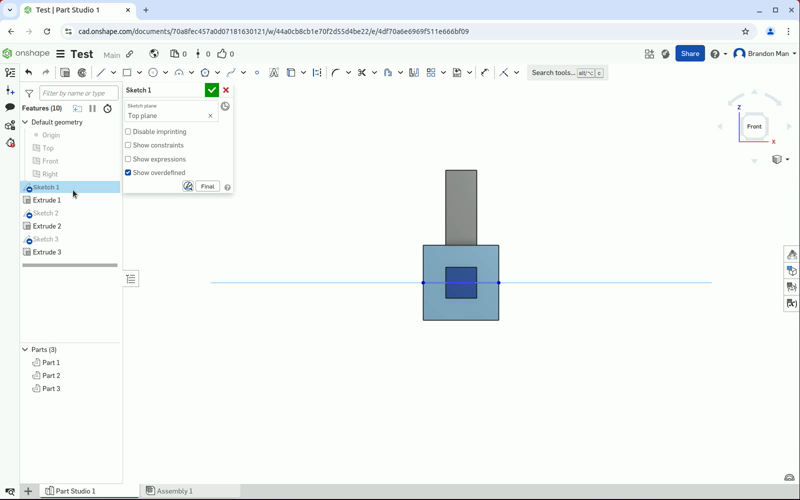
mouse_move(229, 92)
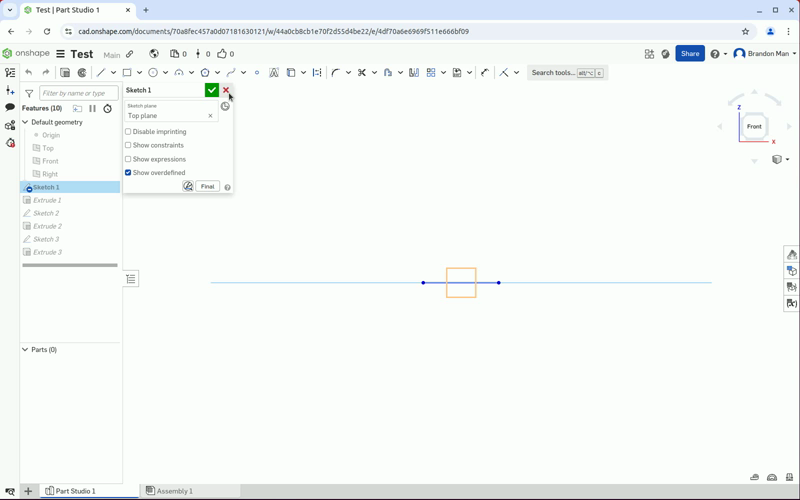
click(229, 92)
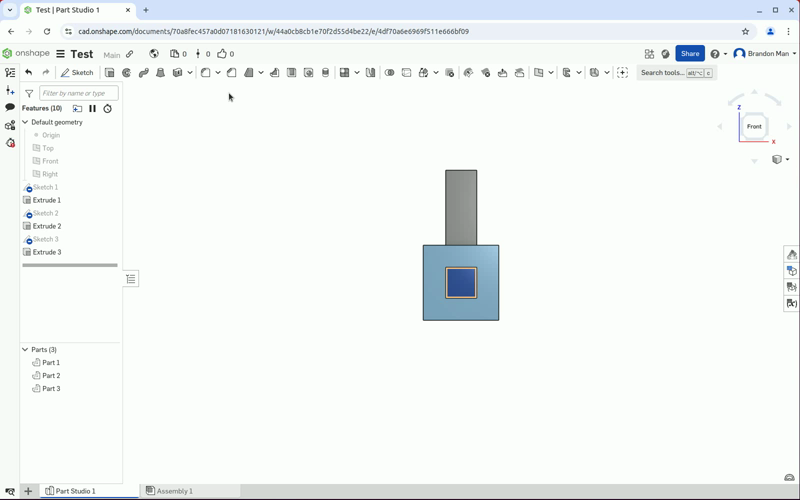
mouse_move(73, 352)
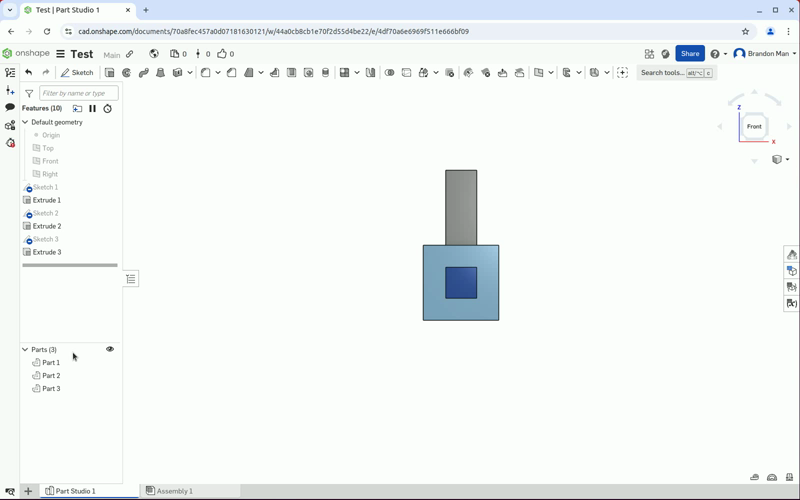
key(y)
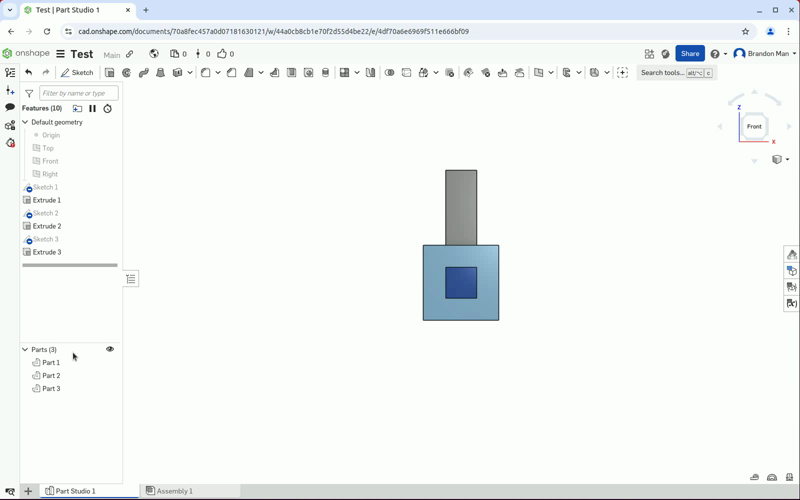
key(shift+p)
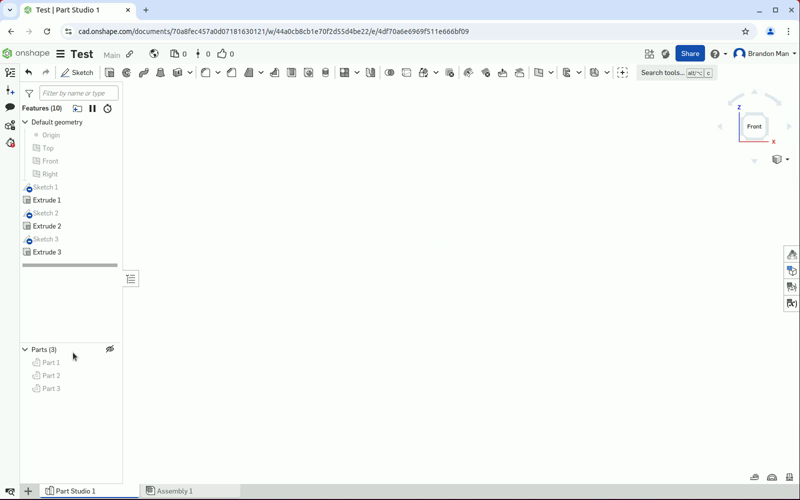
key(space)
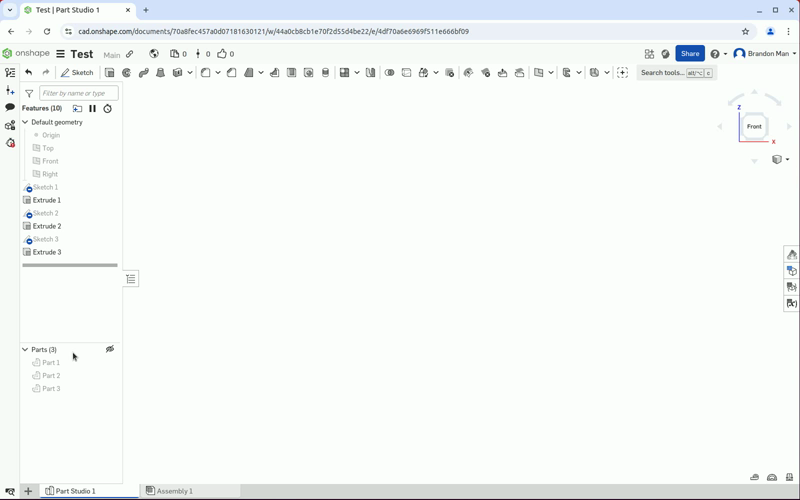
key_down(shift)
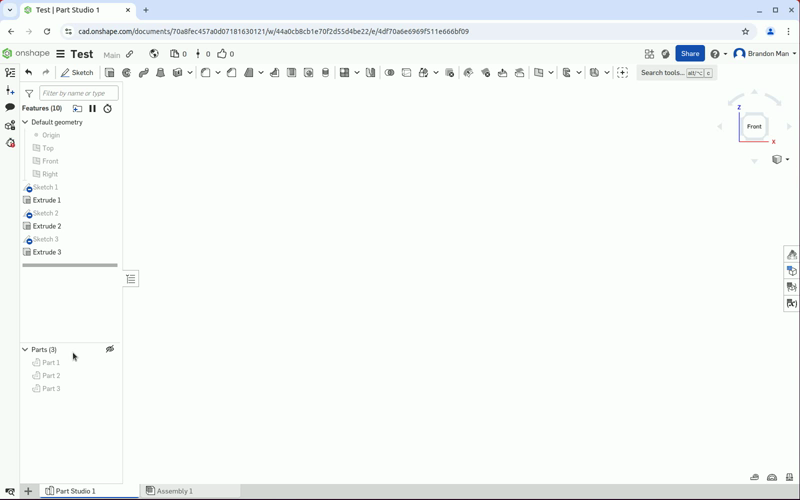
key(left)
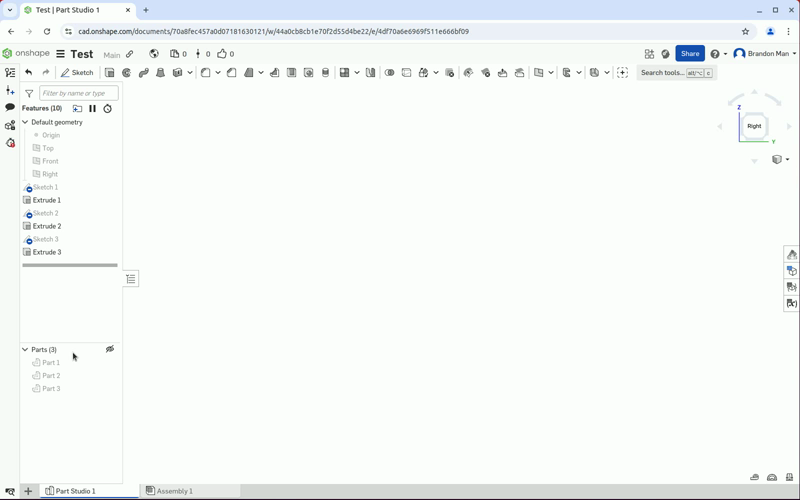
key_up(shift)
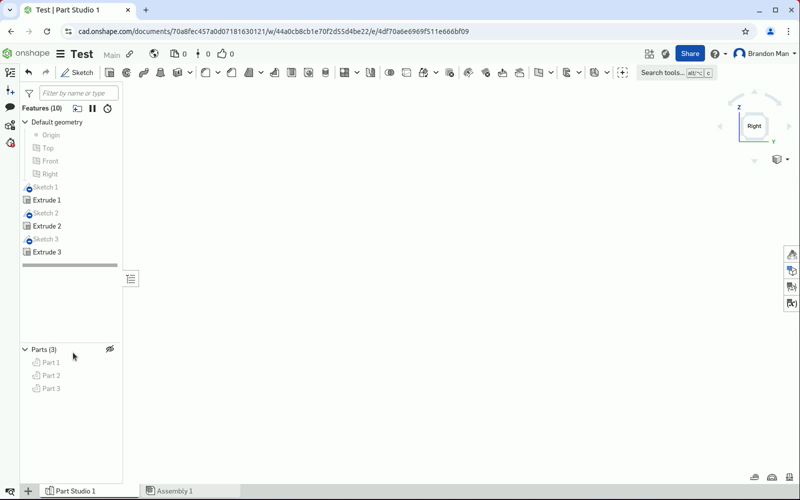
mouse_move(73, 352)
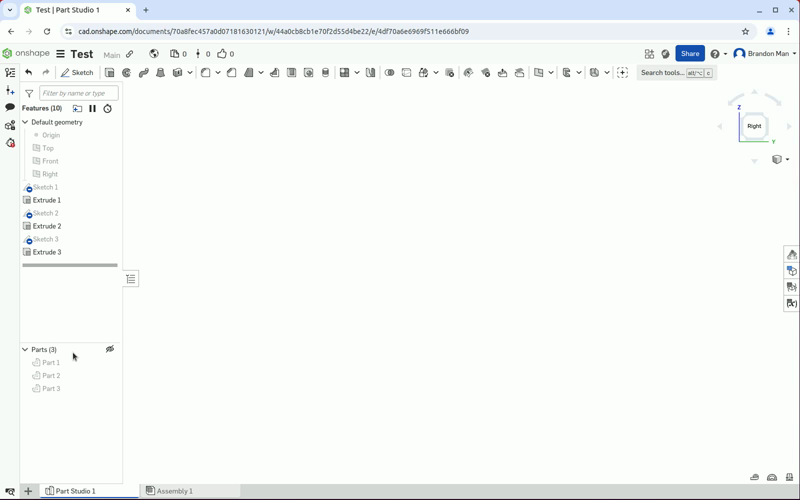
key(shift+y)
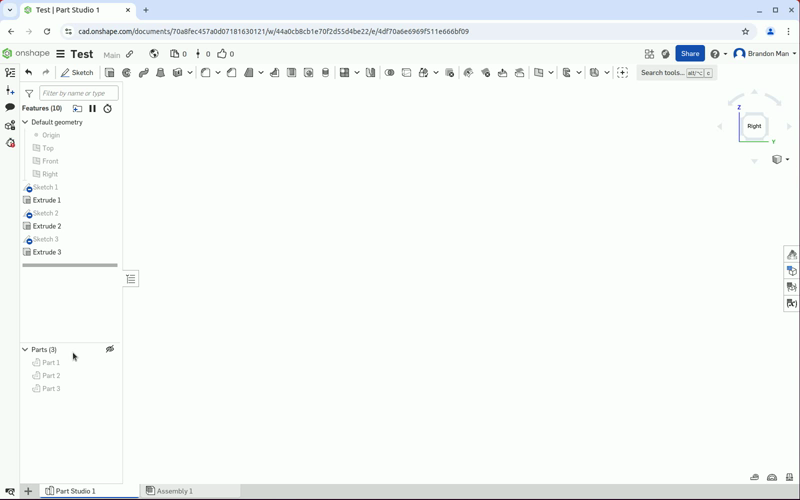
key(shift+s)
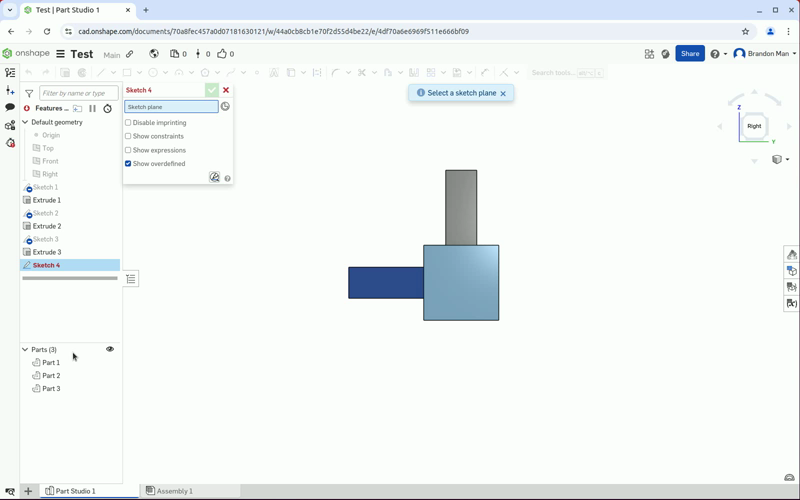
mouse_move(73, 176)
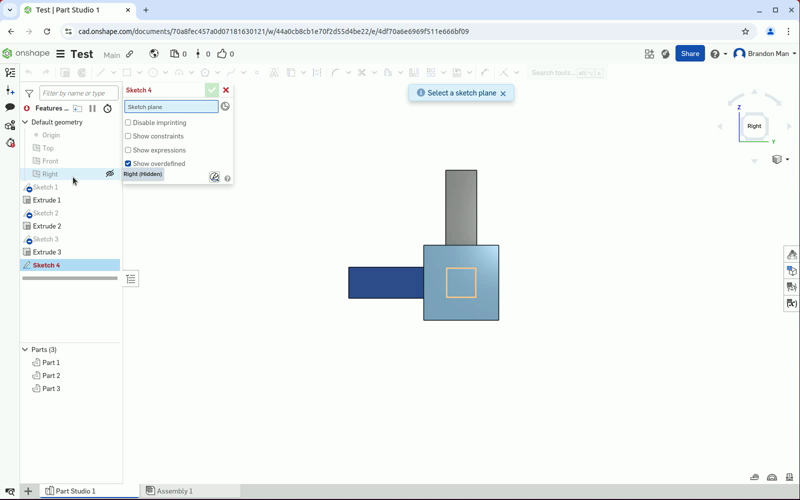
click(73, 176)
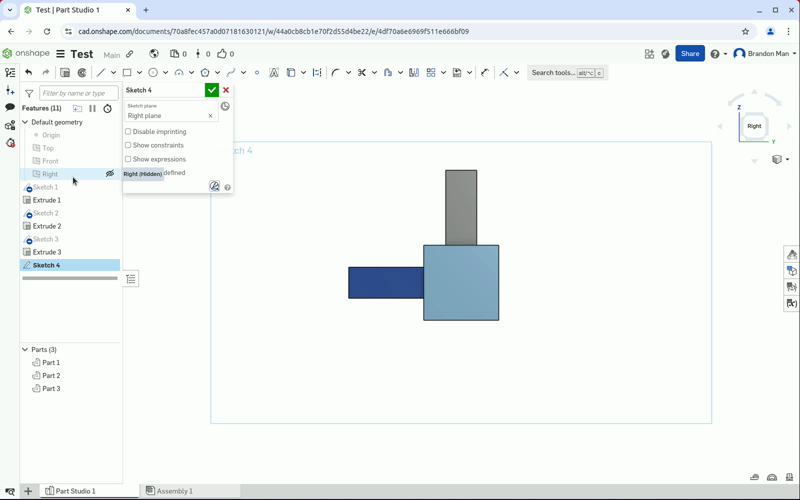
mouse_move(73, 352)
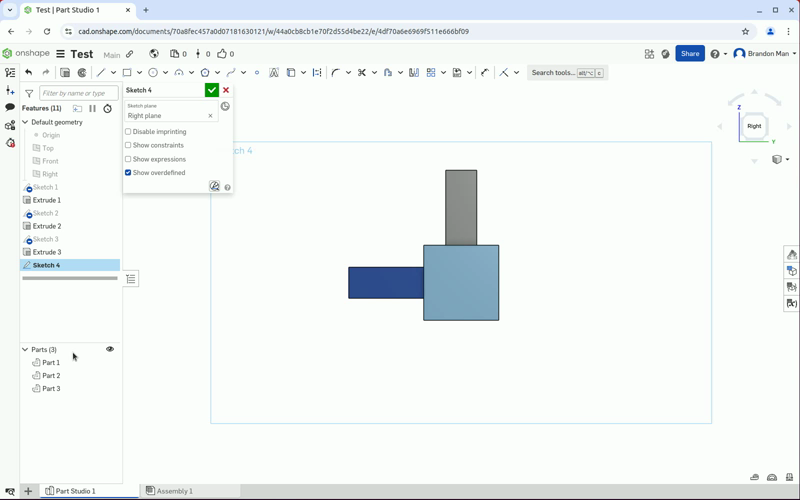
key(y)
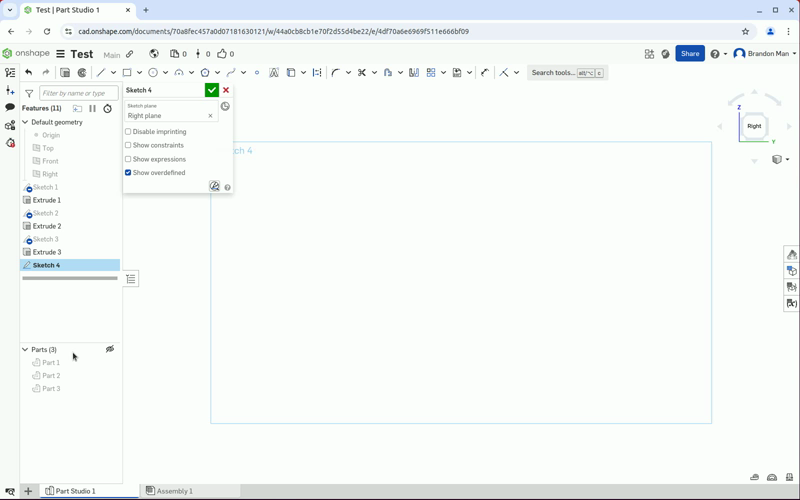
key(l)
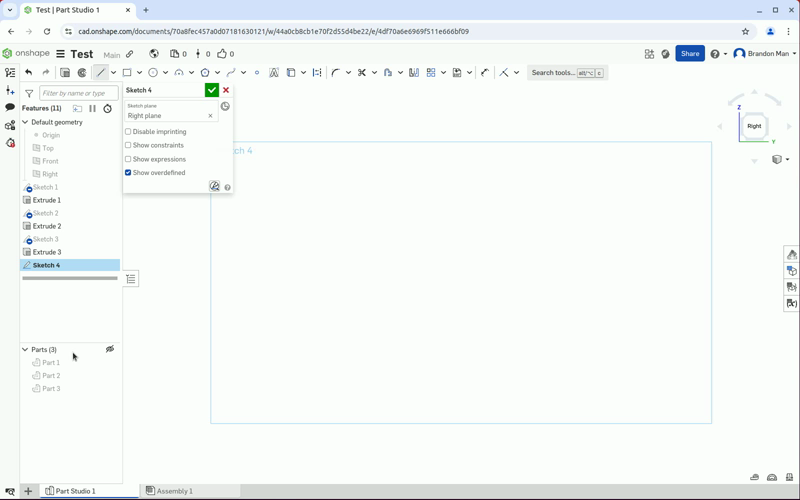
key_down(shift)
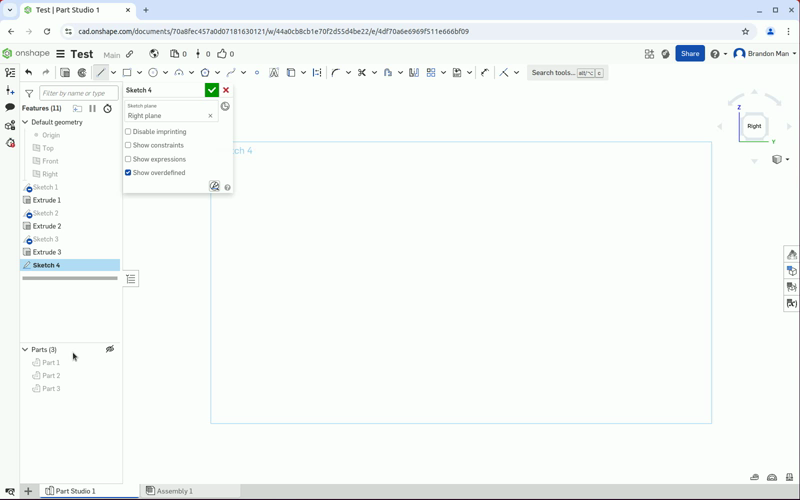
mouse_move(445, 298)
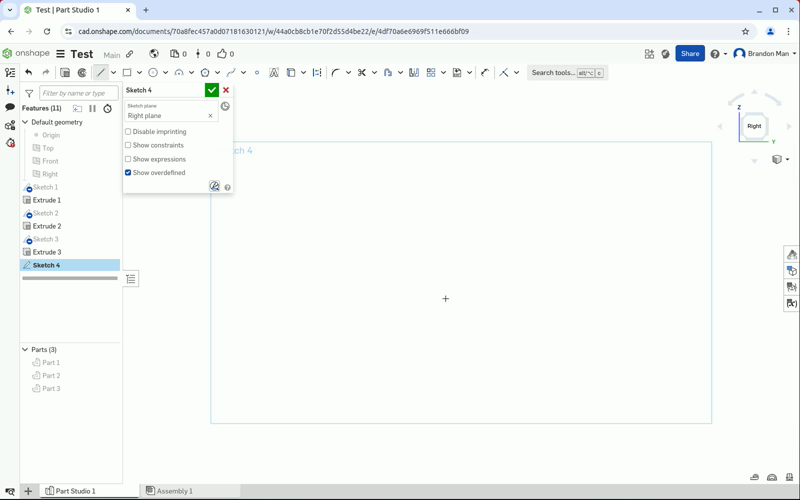
click(445, 298)
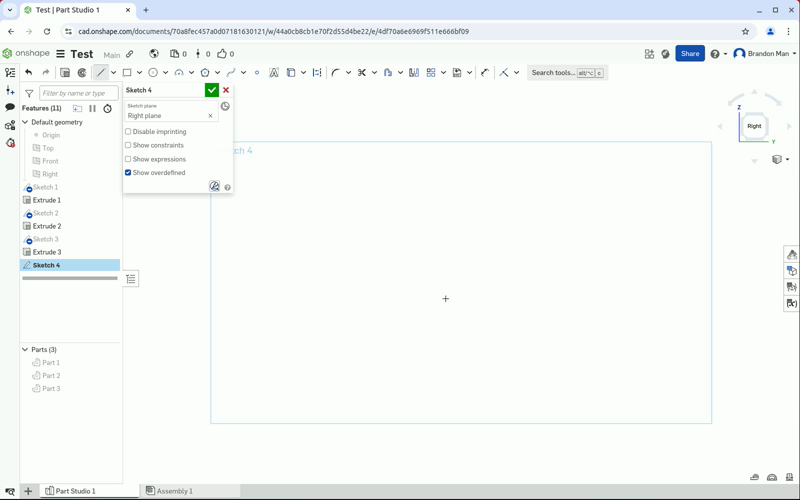
key_up(shift)
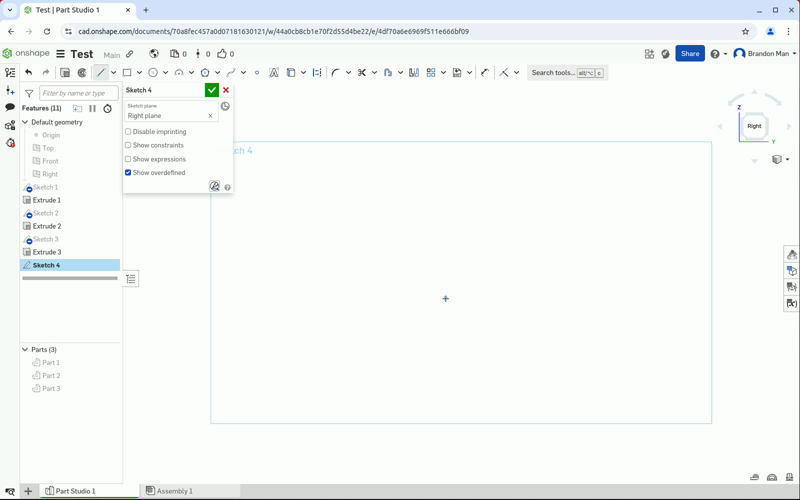
key_down(shift)
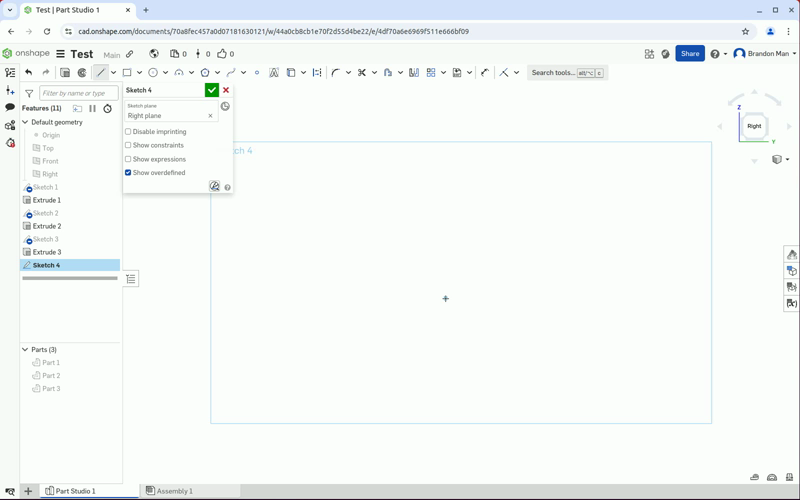
mouse_move(475, 298)
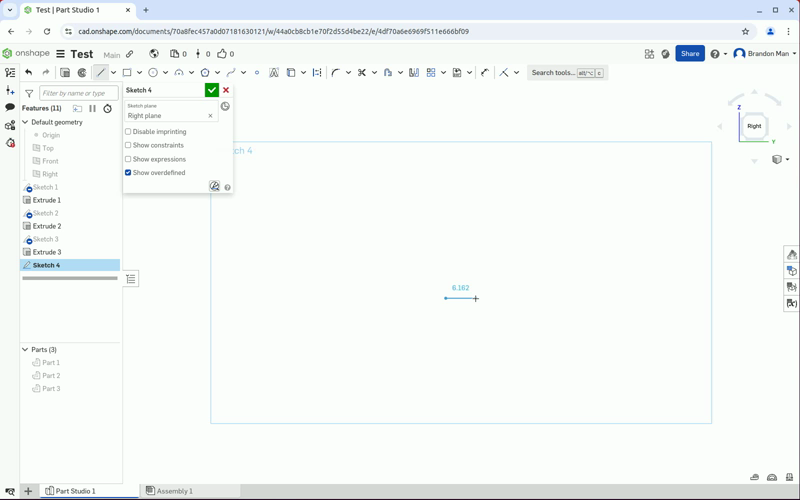
mouse_move(476, 298)
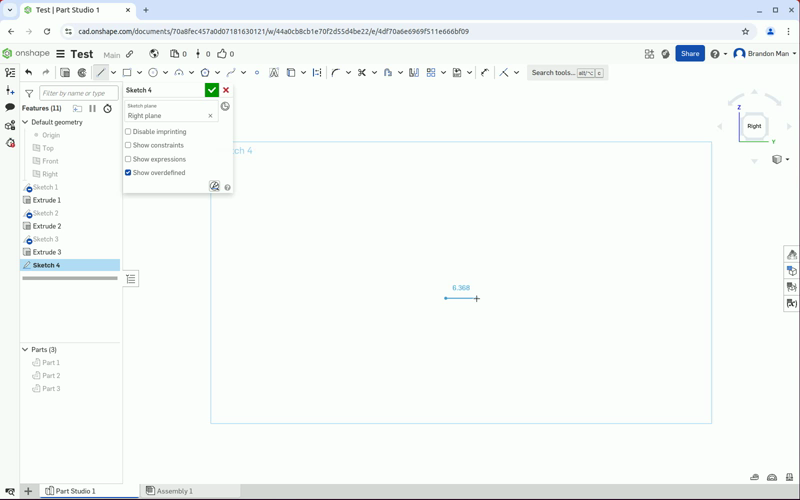
click(476, 298)
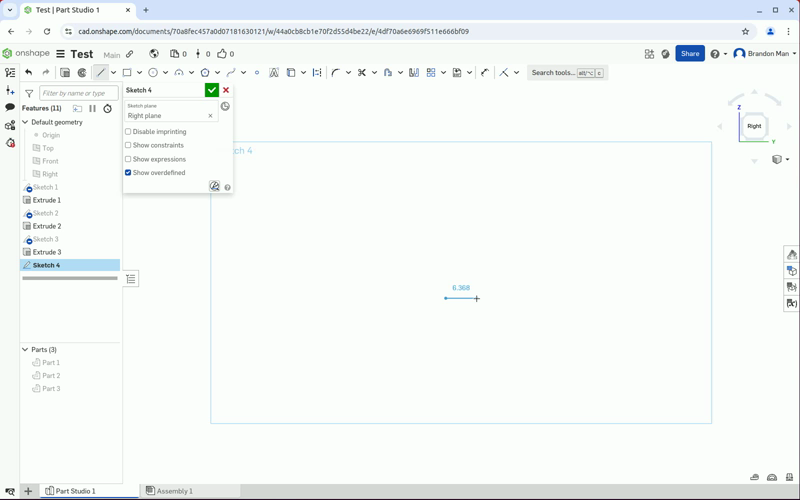
key_up(shift)
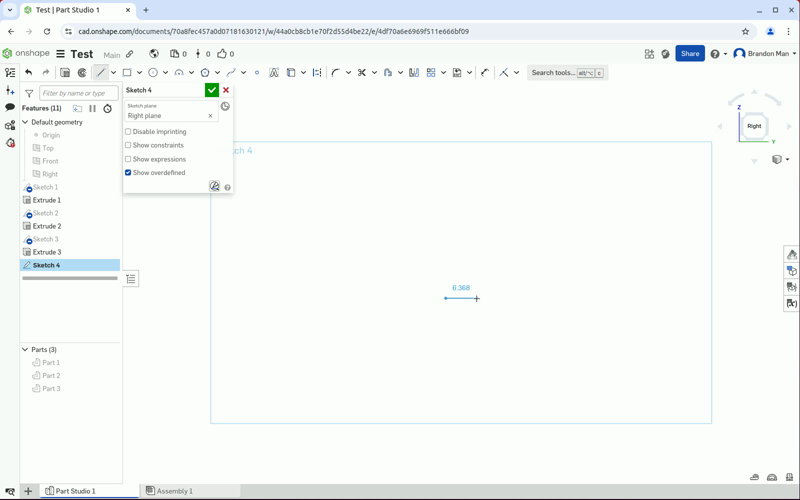
key_down(shift)
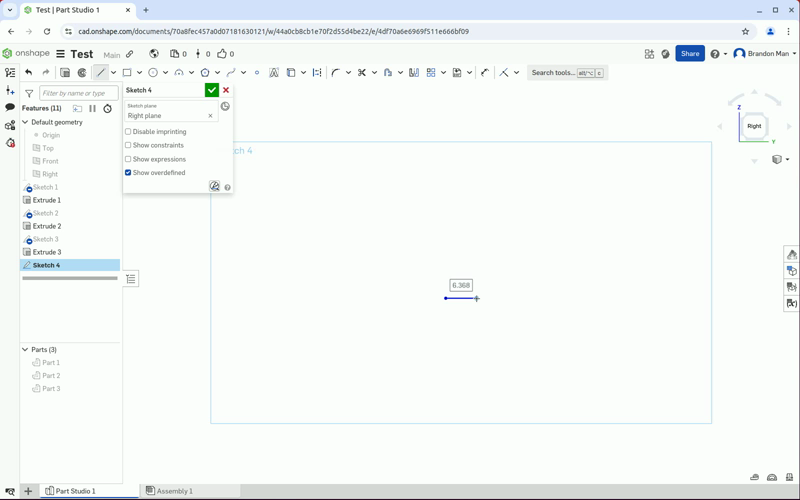
mouse_move(506, 298)
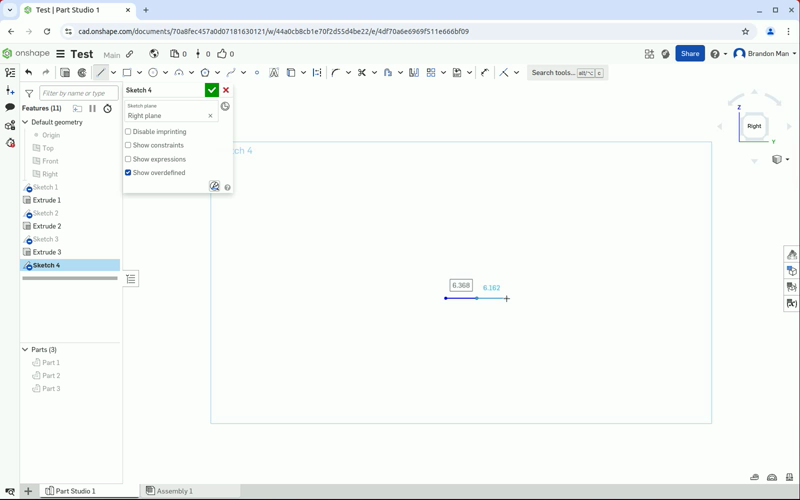
mouse_move(476, 267)
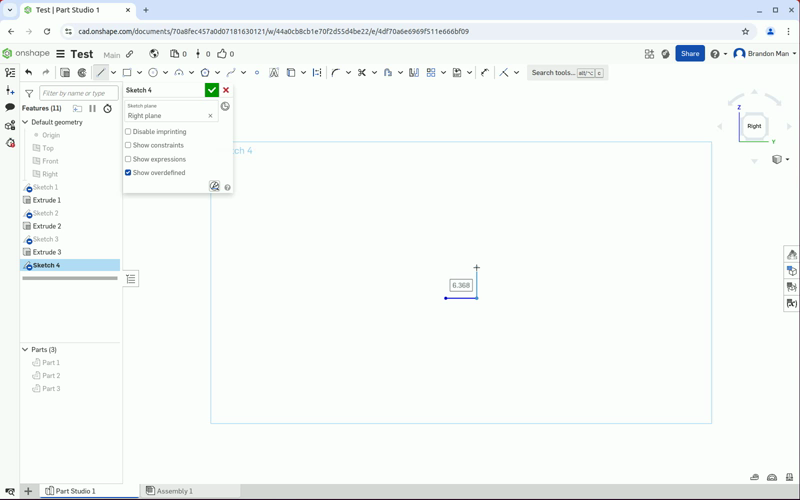
click(476, 267)
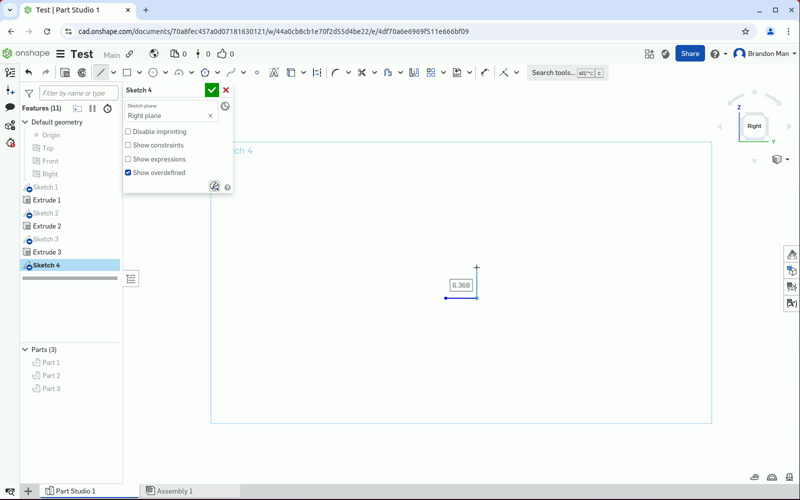
key_up(shift)
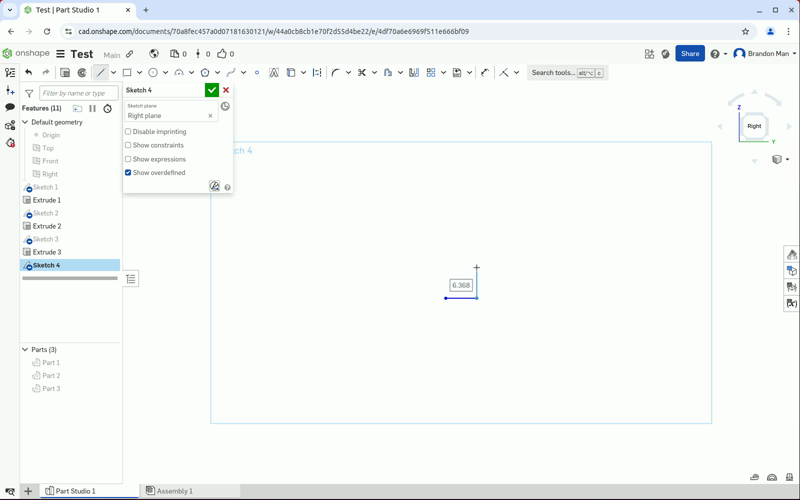
key_down(shift)
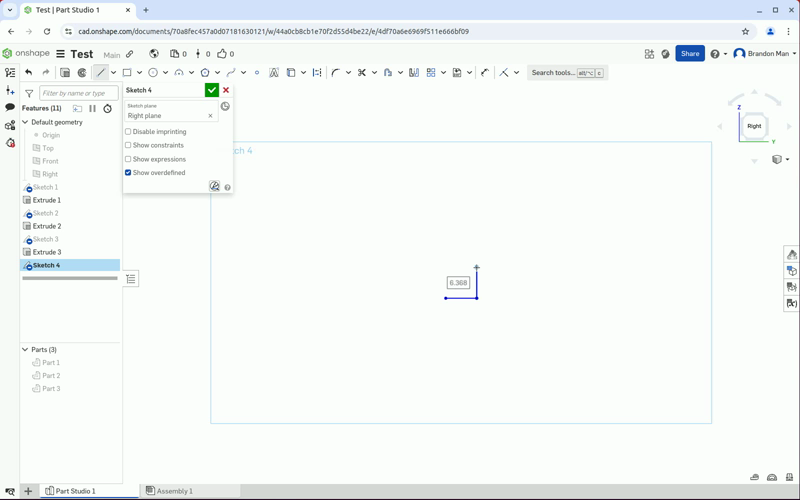
mouse_move(506, 267)
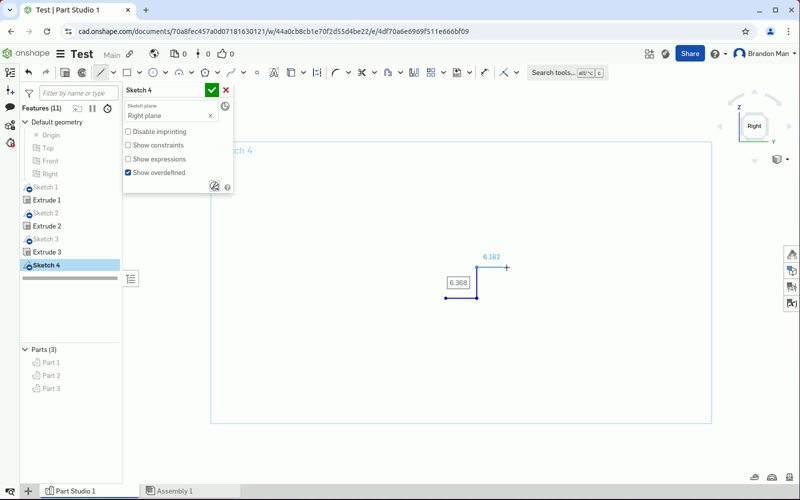
mouse_move(445, 267)
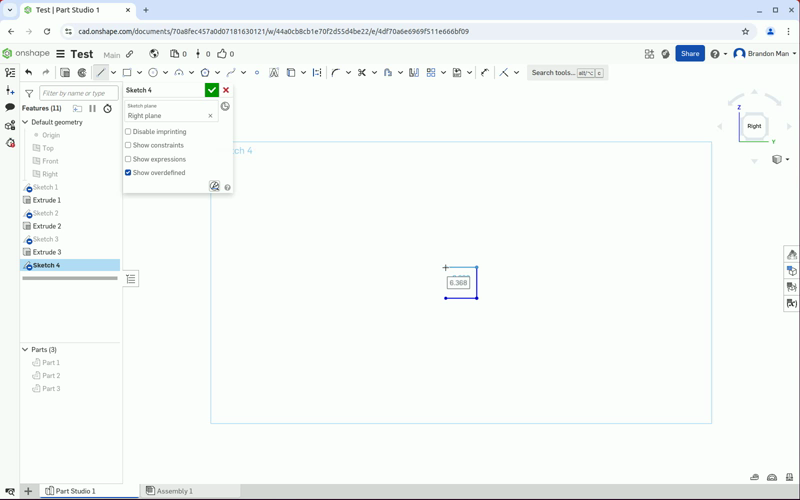
click(445, 267)
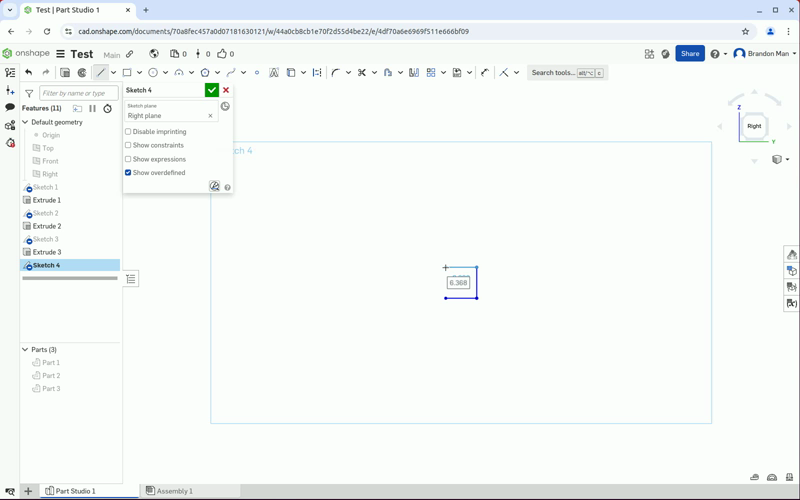
key_up(shift)
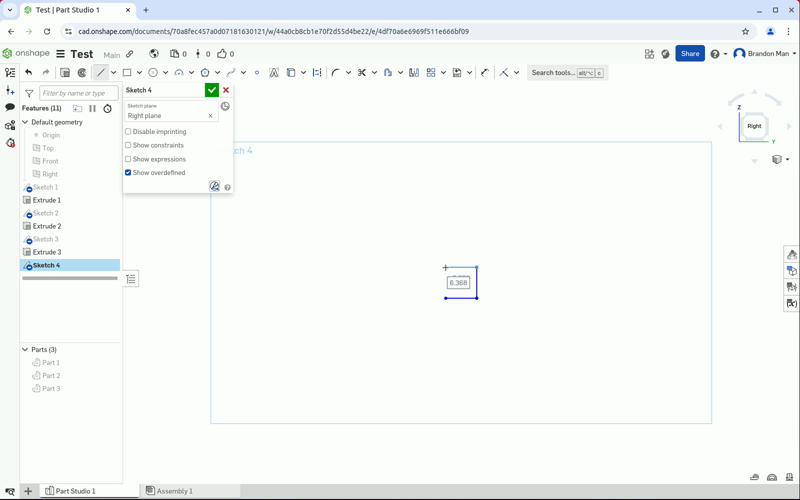
mouse_move(475, 267)
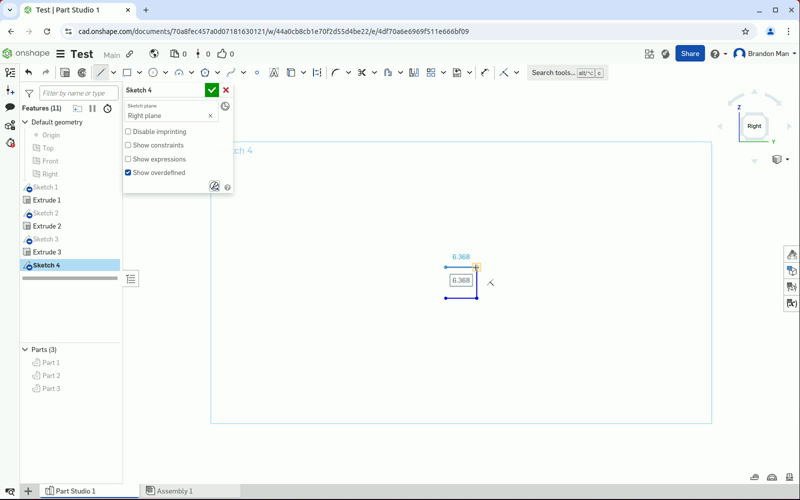
key_down(shift)
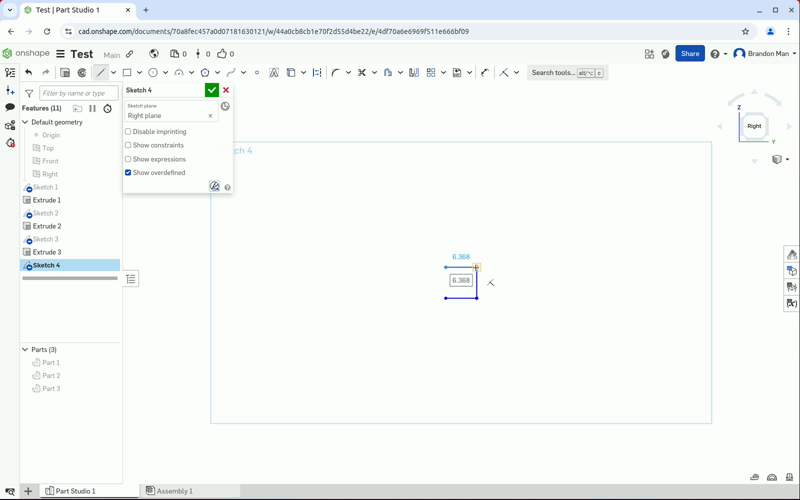
mouse_move(445, 298)
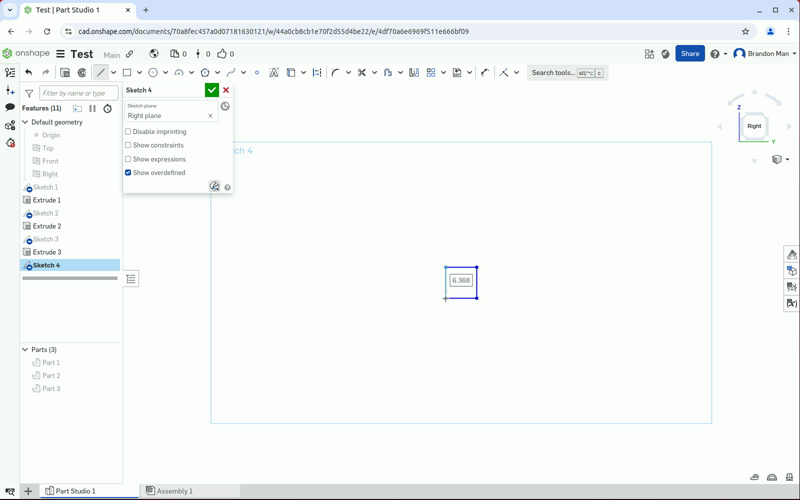
key_up(shift)
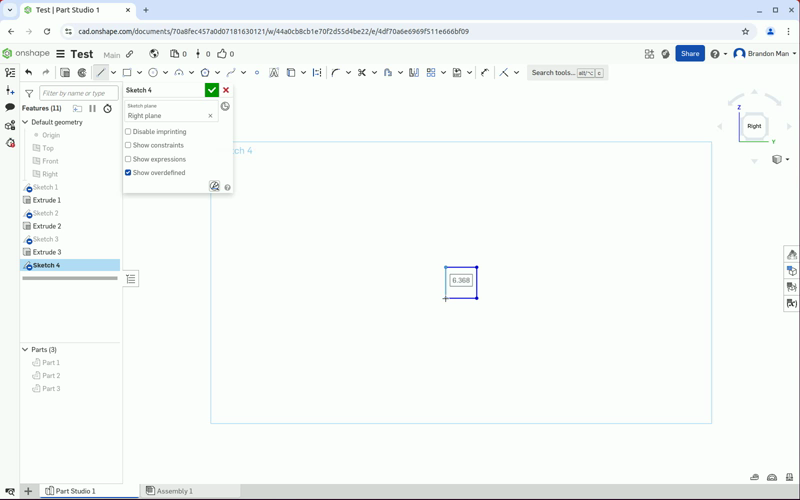
click(445, 298)
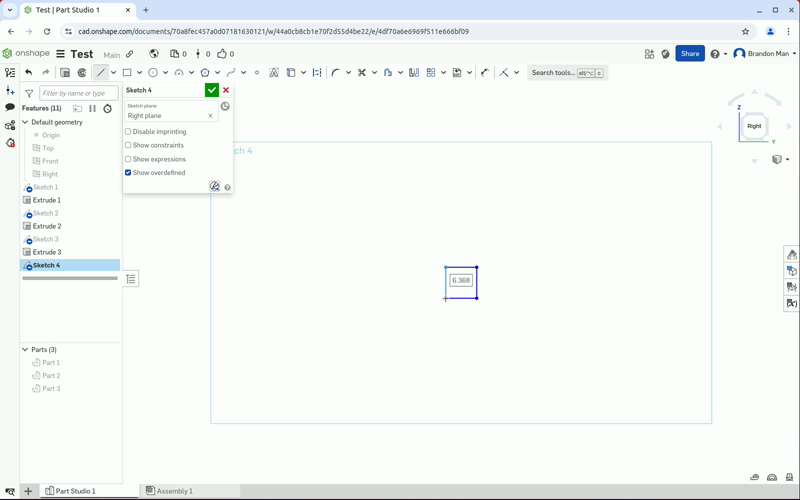
key(esc)
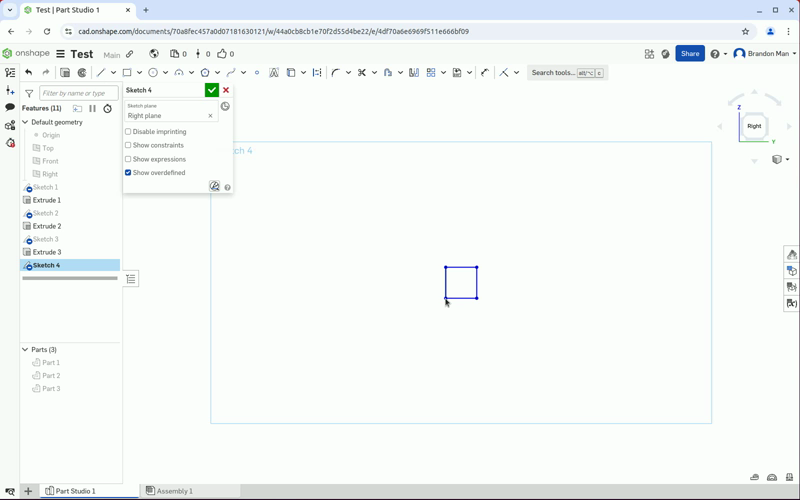
mouse_move(473, 271)
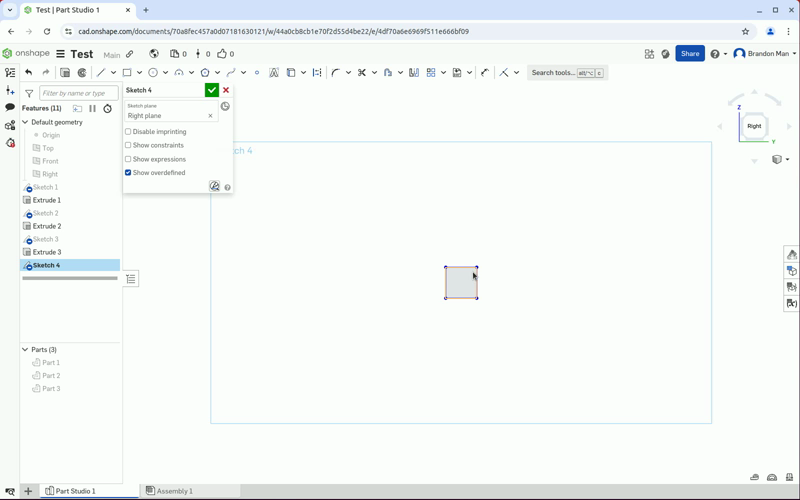
scroll(6)
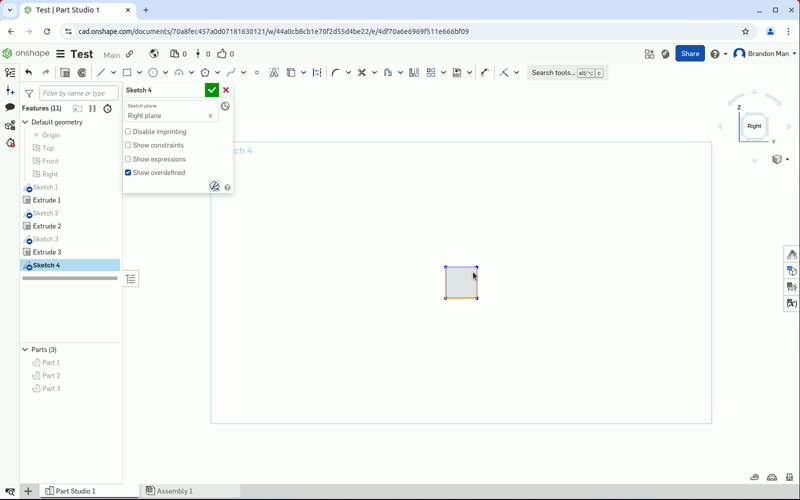
scroll(6)
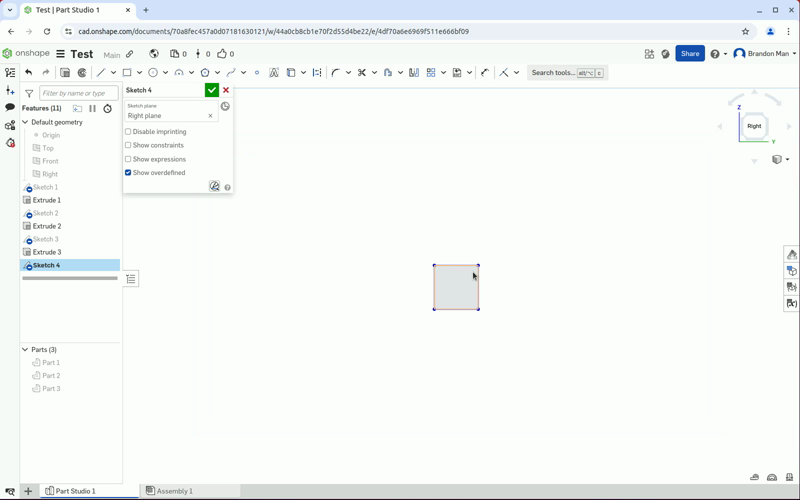
scroll(6)
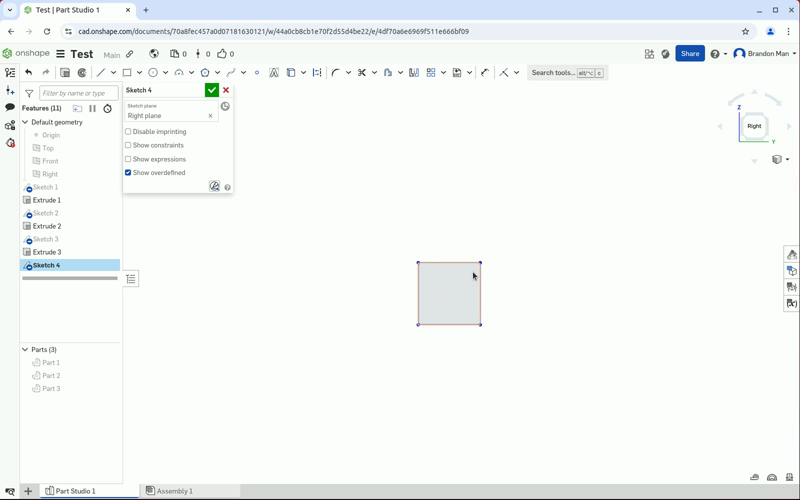
scroll(6)
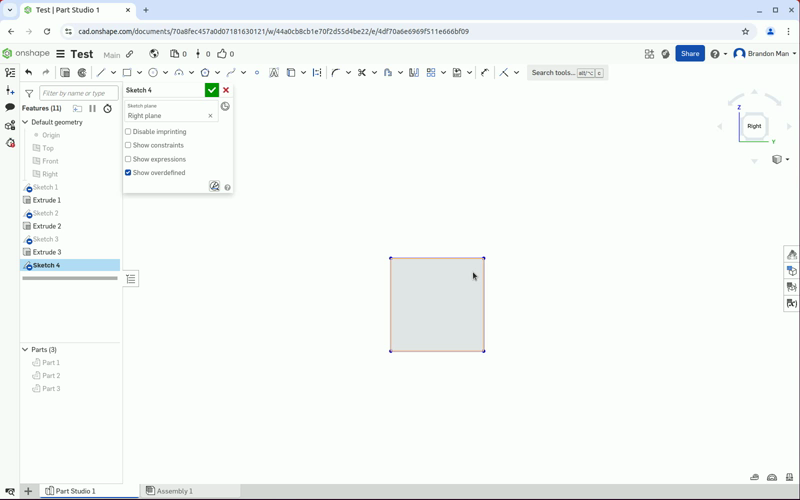
scroll(6)
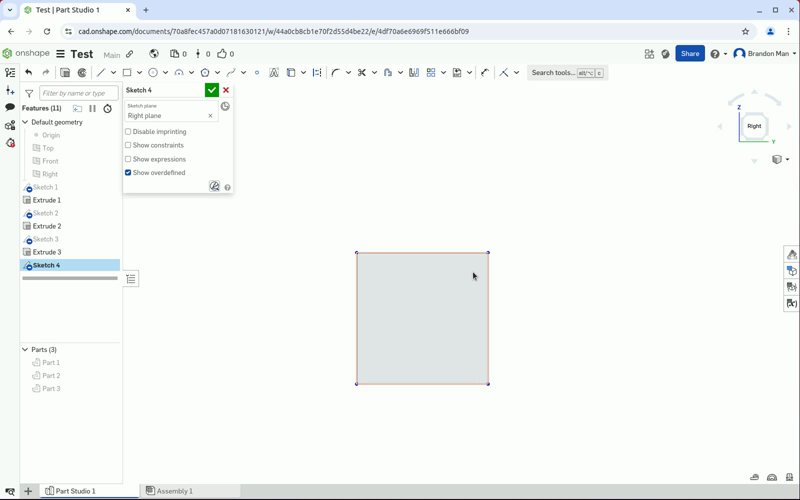
scroll(6)
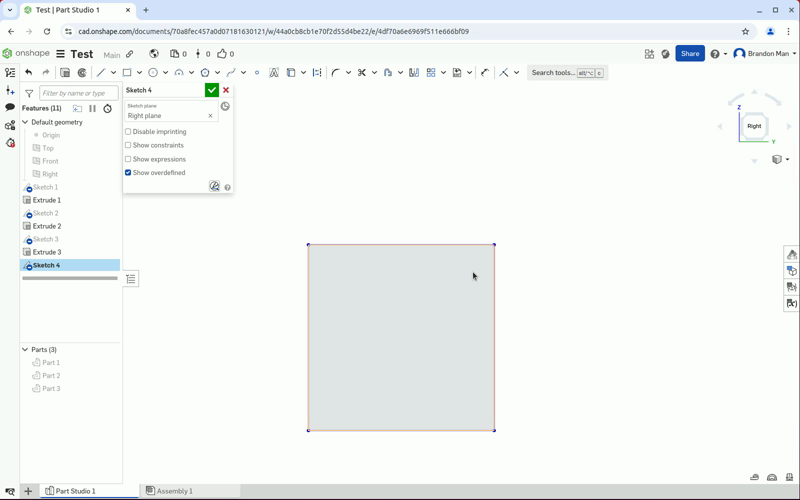
scroll(6)
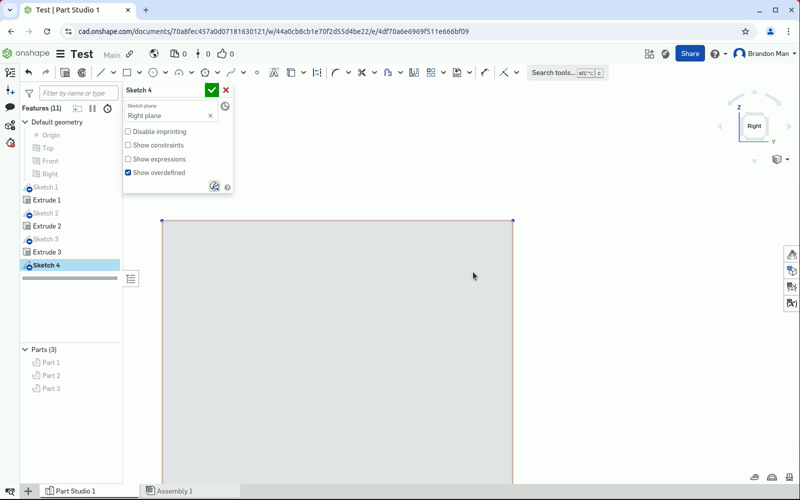
click(473, 271)
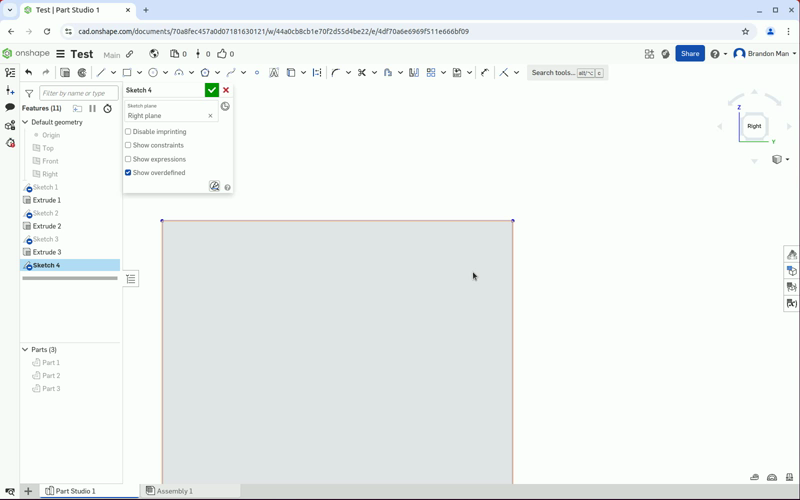
scroll(-6)
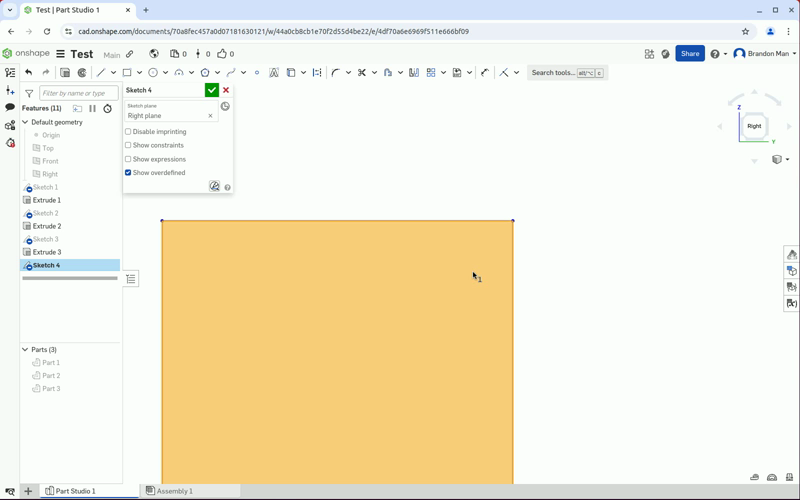
scroll(-6)
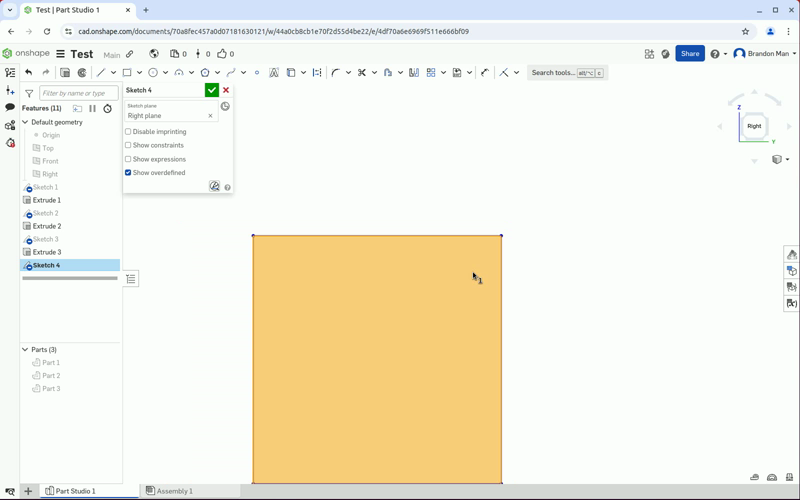
scroll(-6)
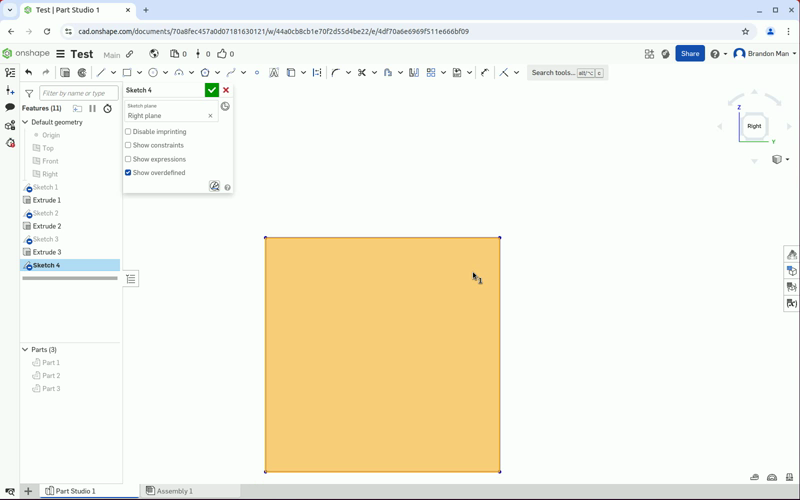
scroll(-6)
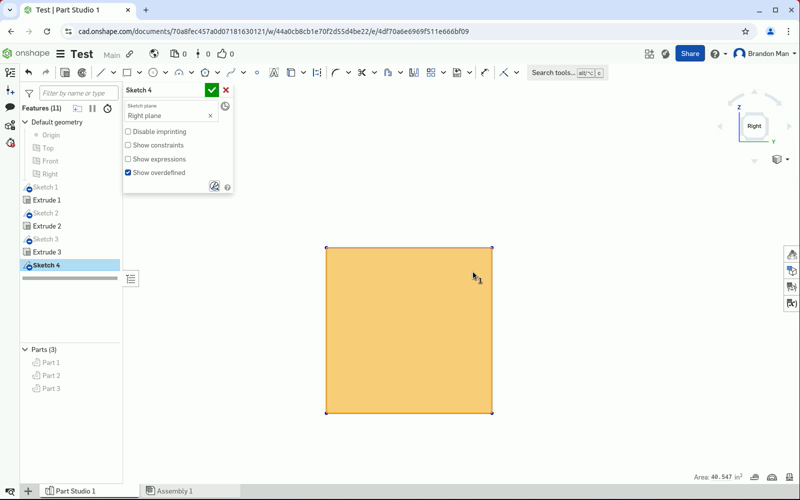
scroll(-6)
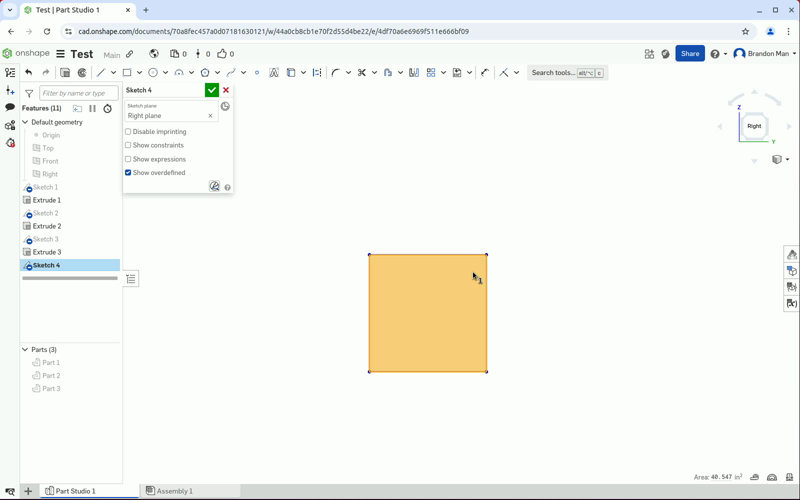
scroll(-6)
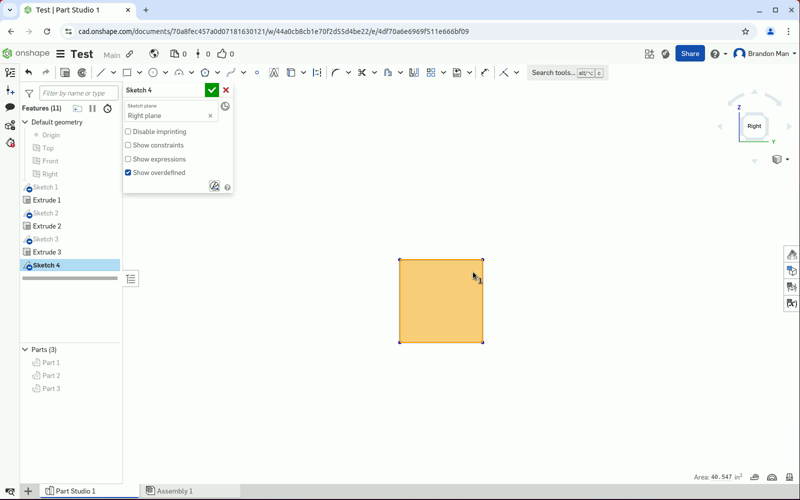
scroll(-6)
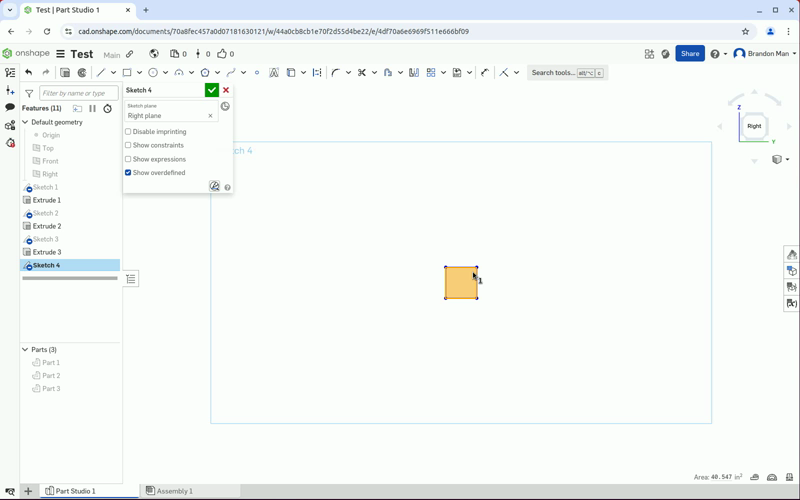
mouse_move(73, 352)
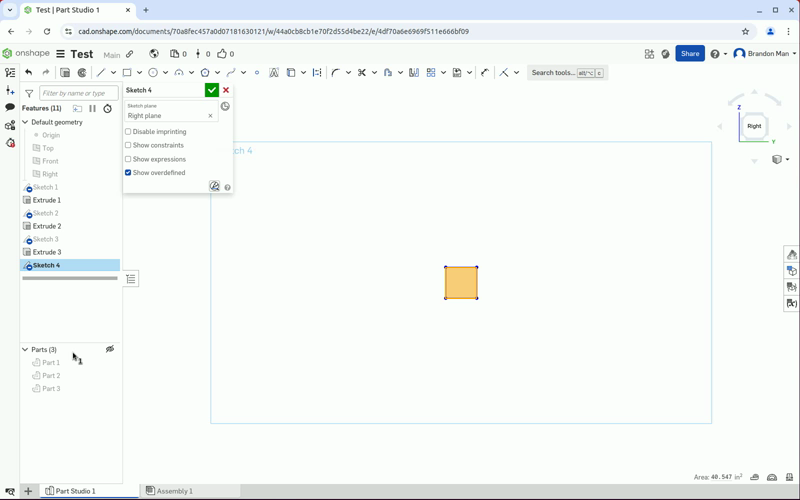
key(shift+y)
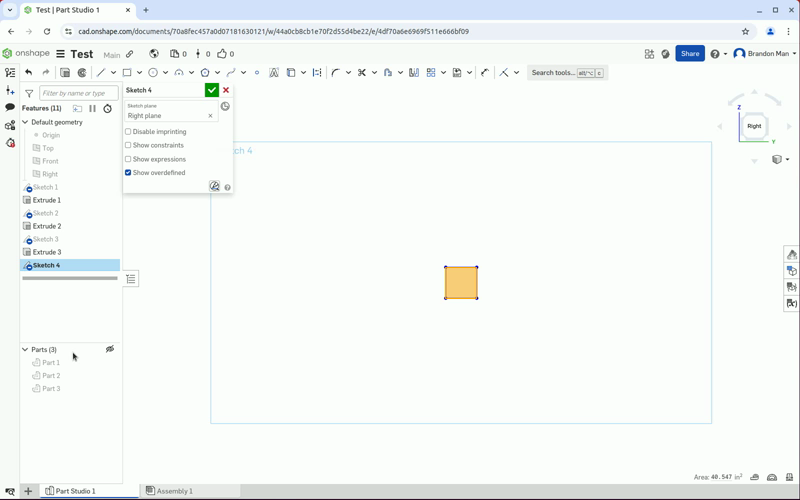
key(shift+e)
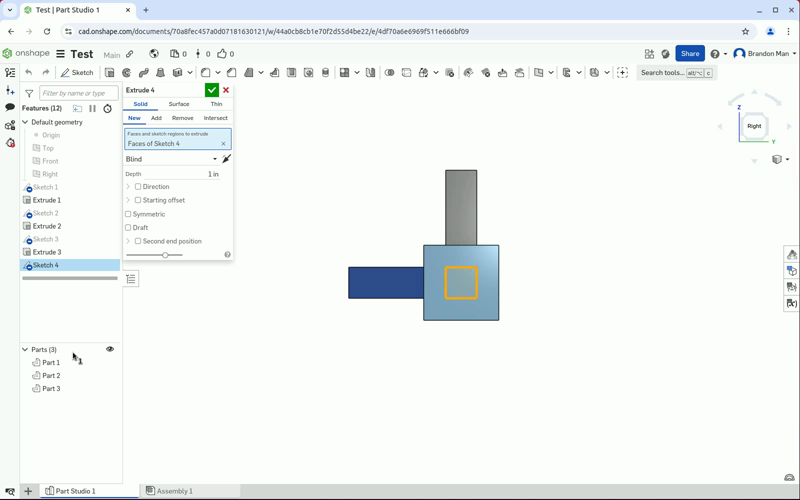
mouse_move(143, 106)
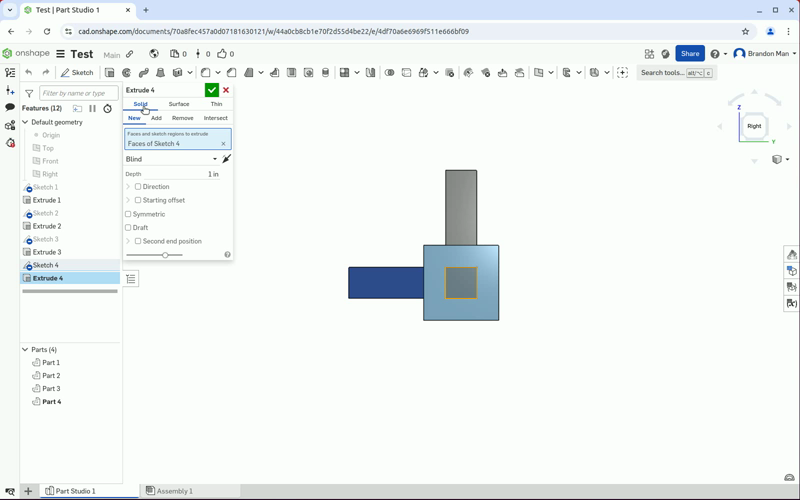
click(143, 106)
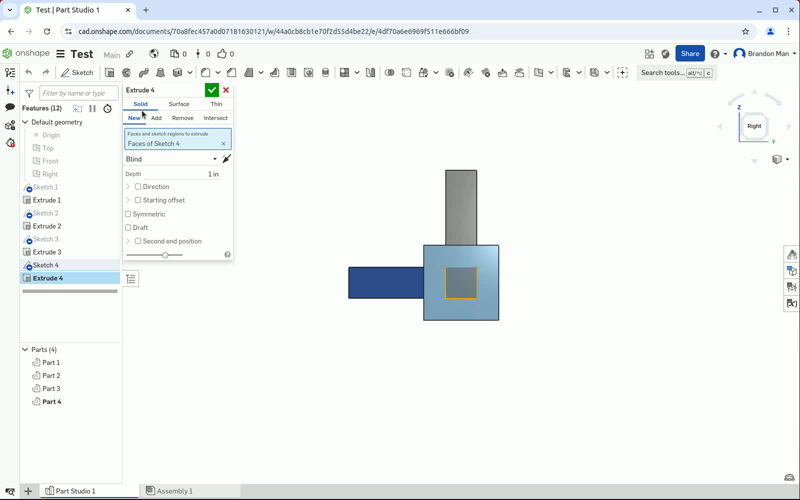
mouse_move(137, 120)
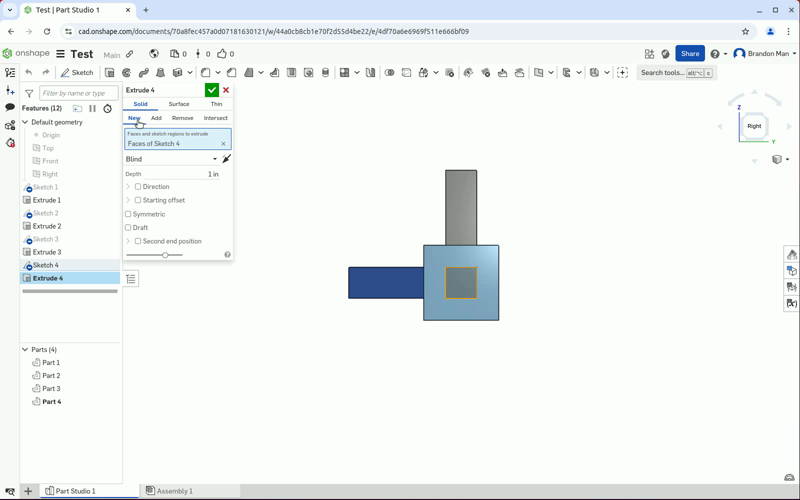
click(137, 120)
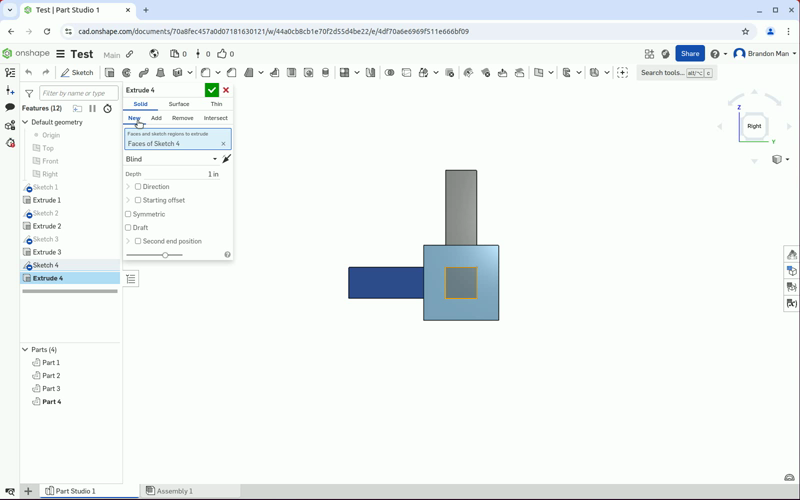
key(tab, 4)
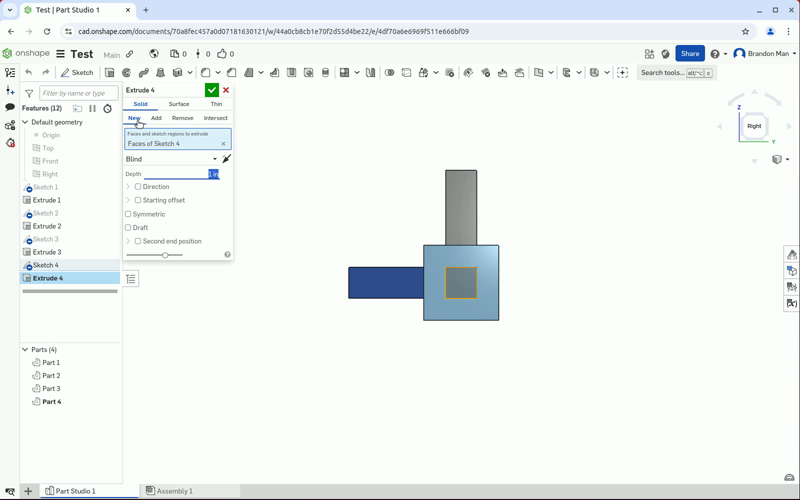
text(23.108)
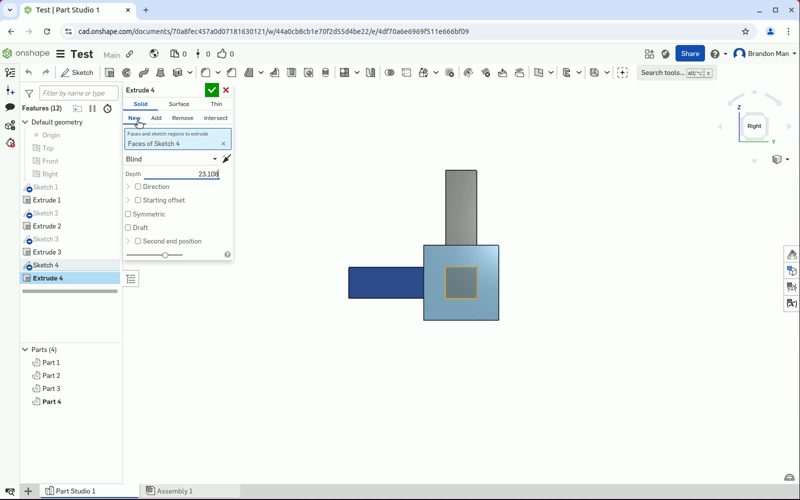
key(enter)
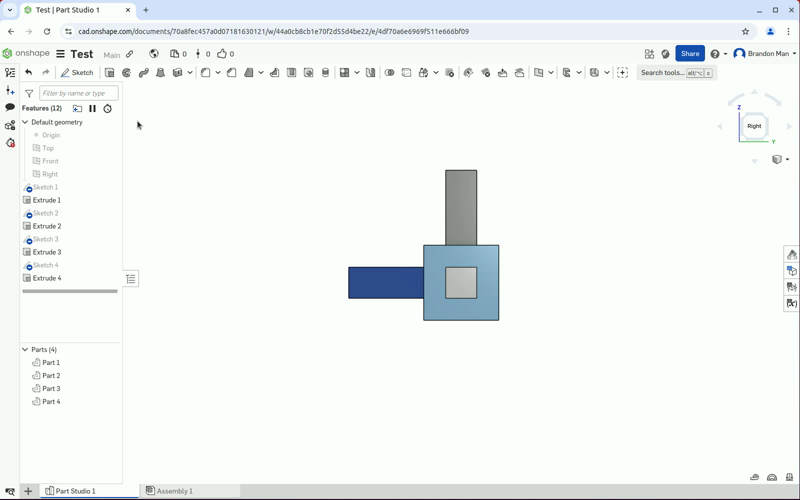
key(shift+h)
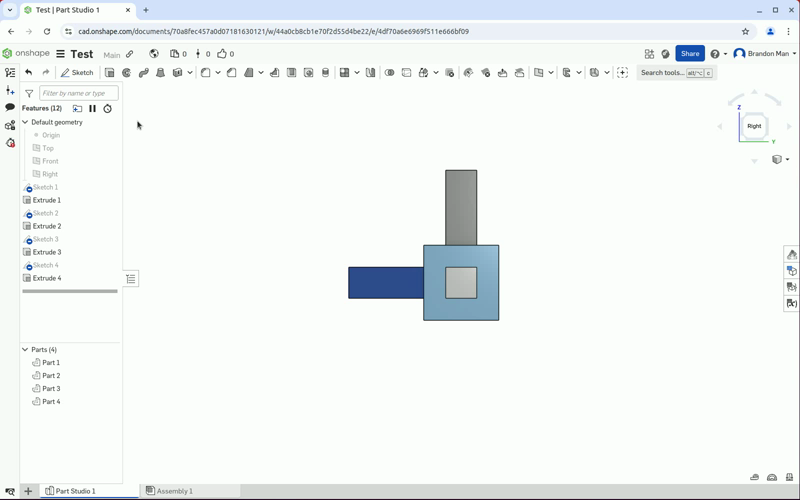
key(shift+h)
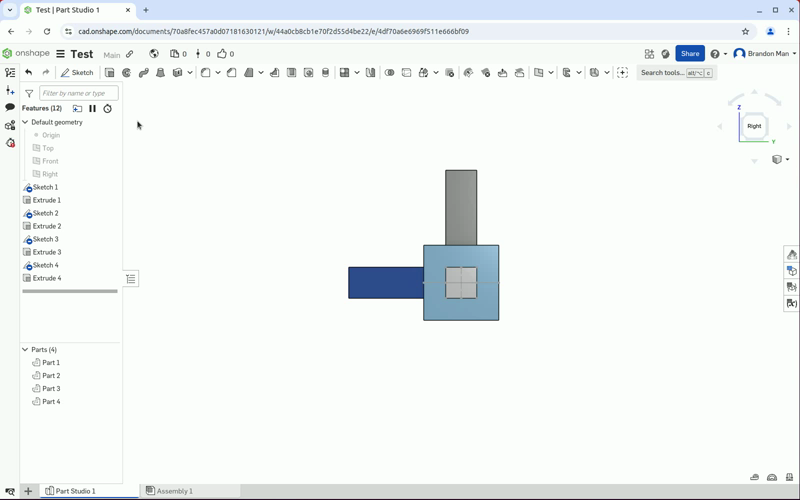
key(shift+7)
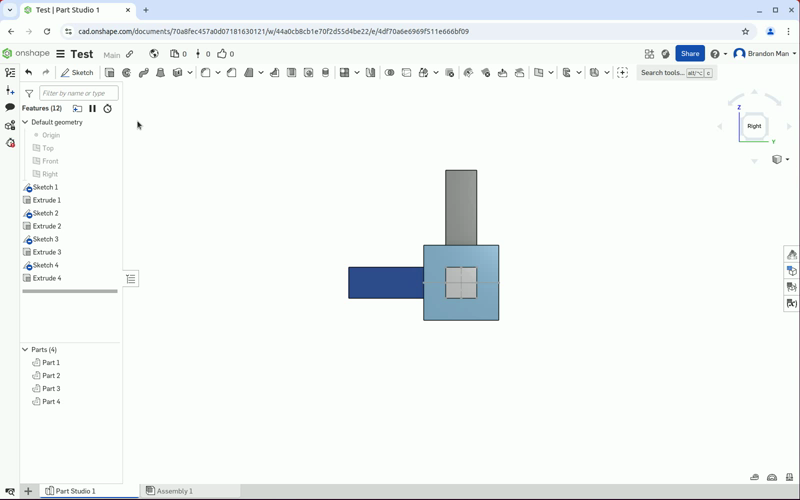
key(right, 2)
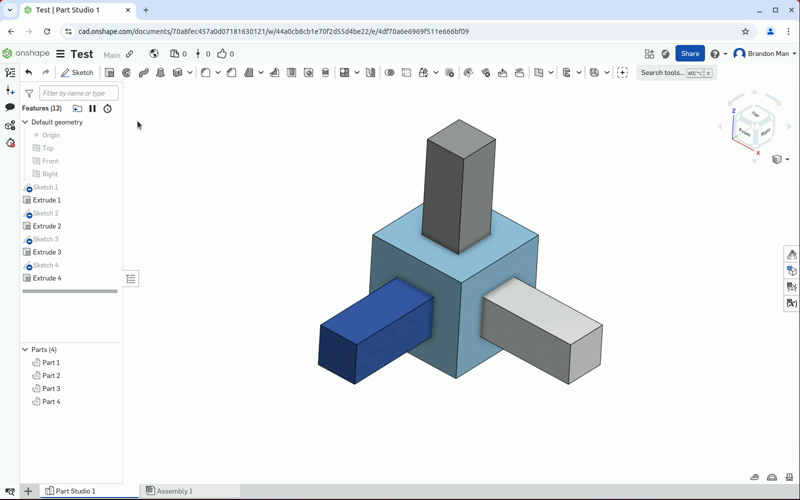
key(down, 2)
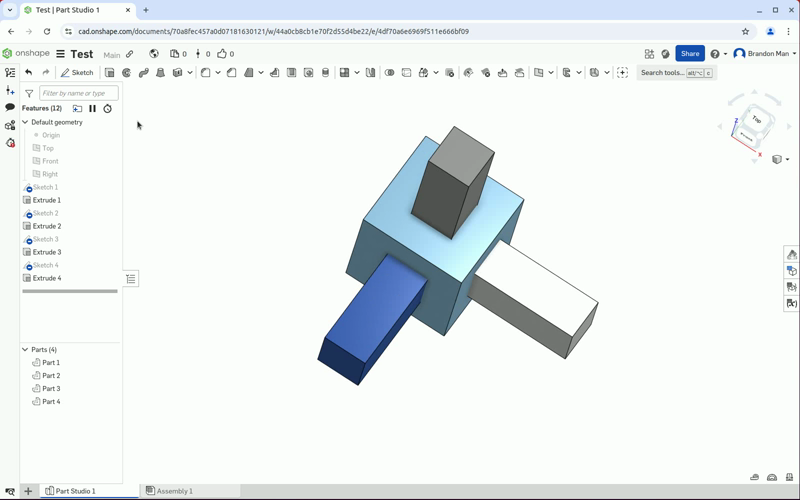
key(up, 2)
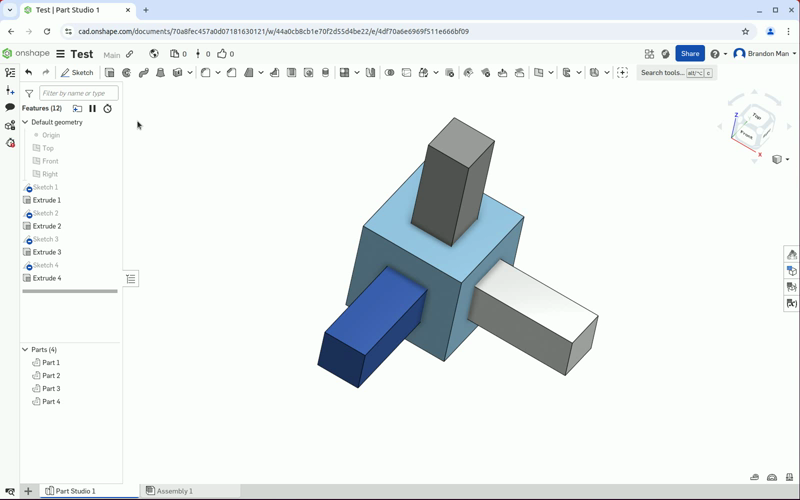
key(left, 2)
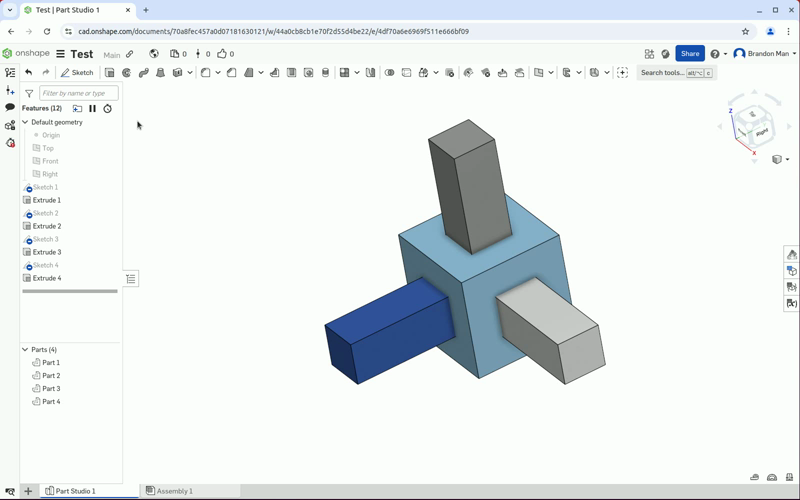
mouse_move(73, 189)
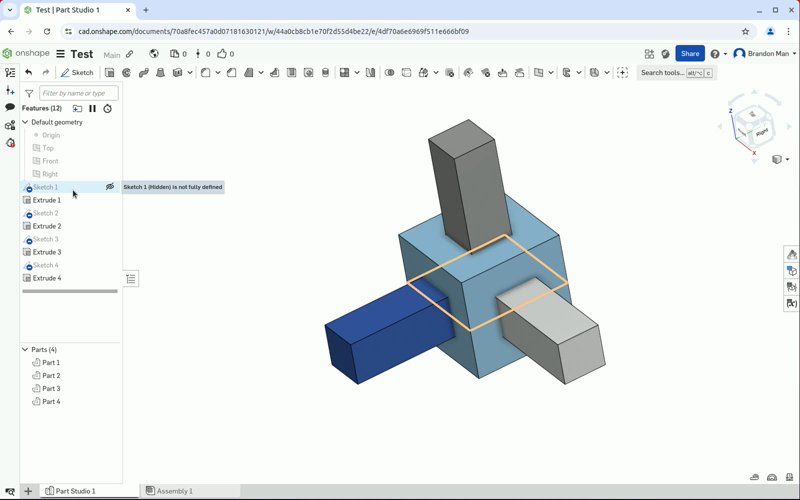
click(73, 189)